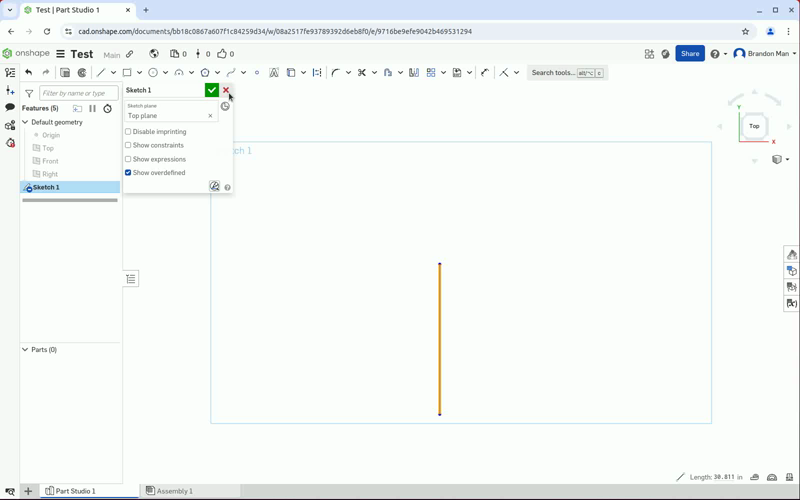
key(shift+h)
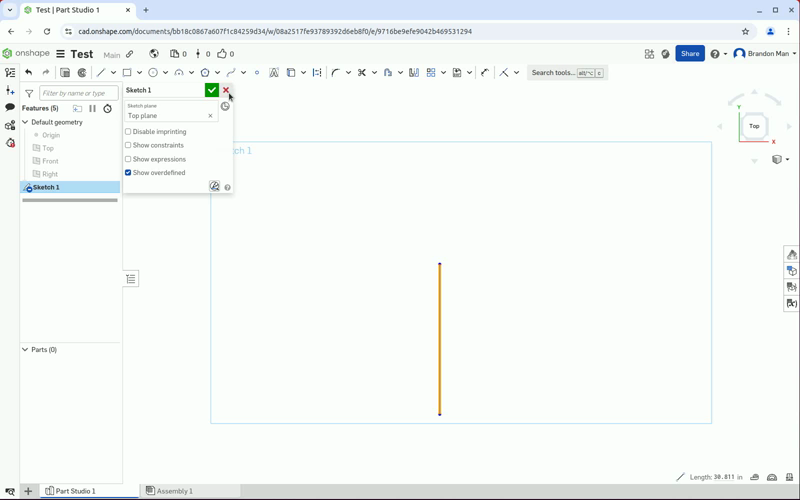
key(shift+s)
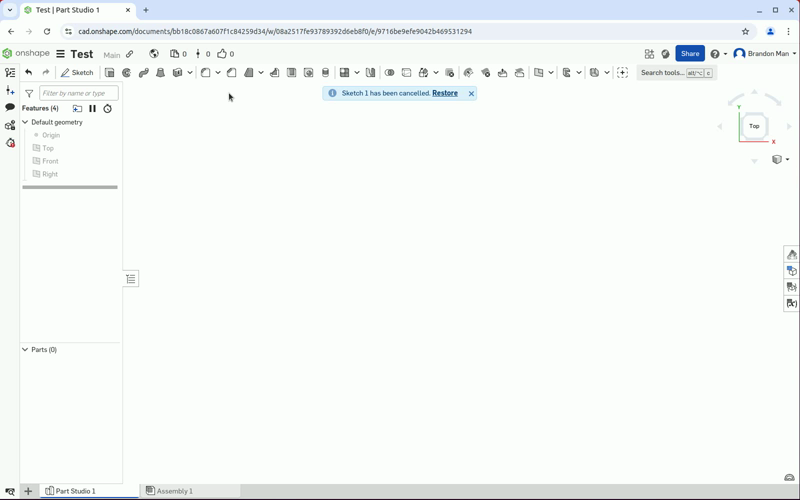
mouse_move(73, 150)
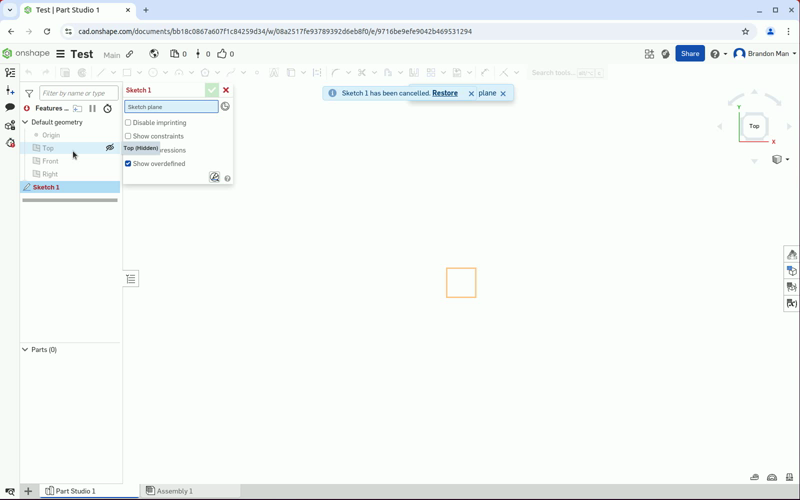
click(73, 150)
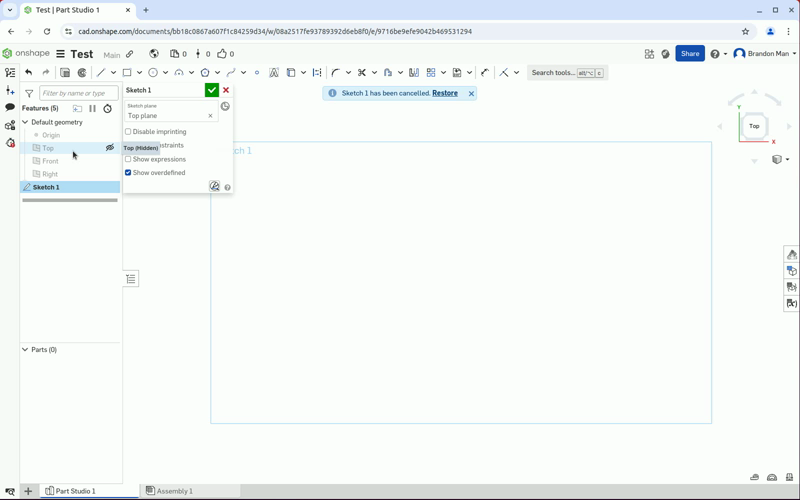
mouse_move(73, 352)
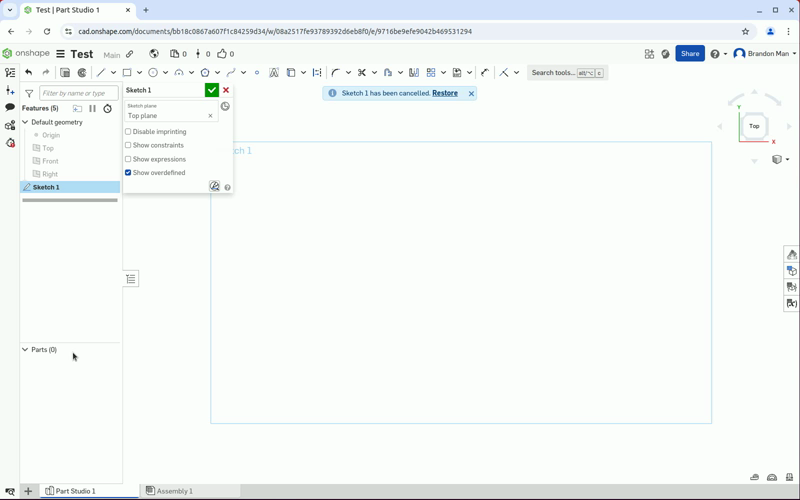
key(y)
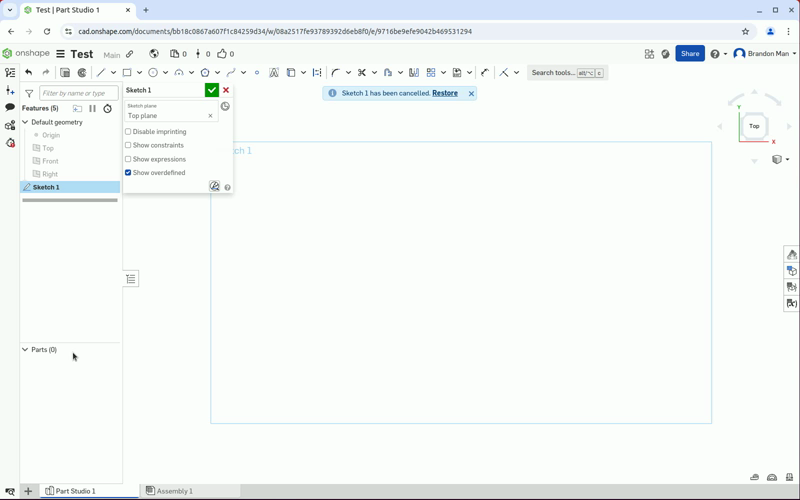
key(l)
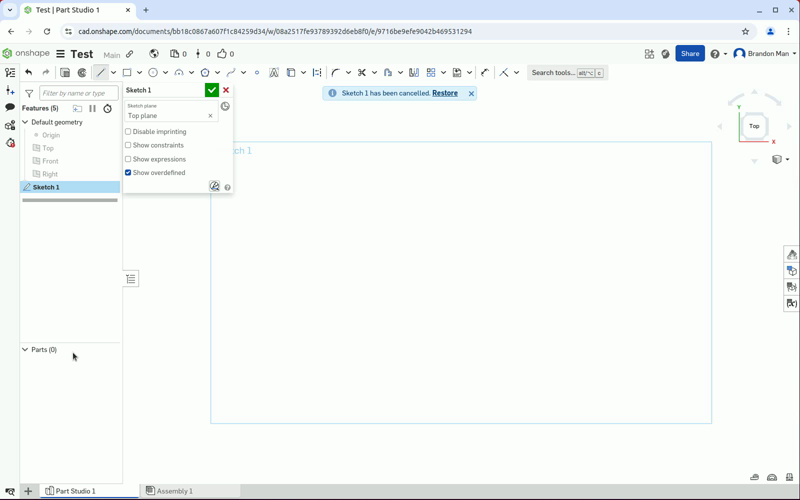
key_down(shift)
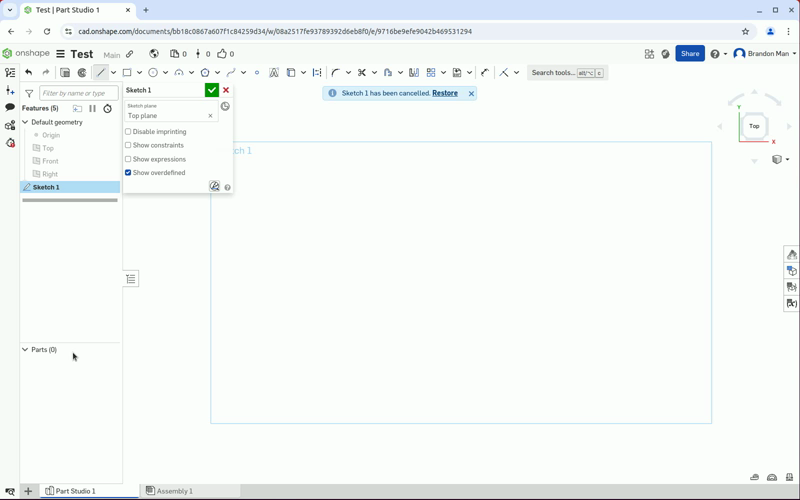
mouse_move(348, 339)
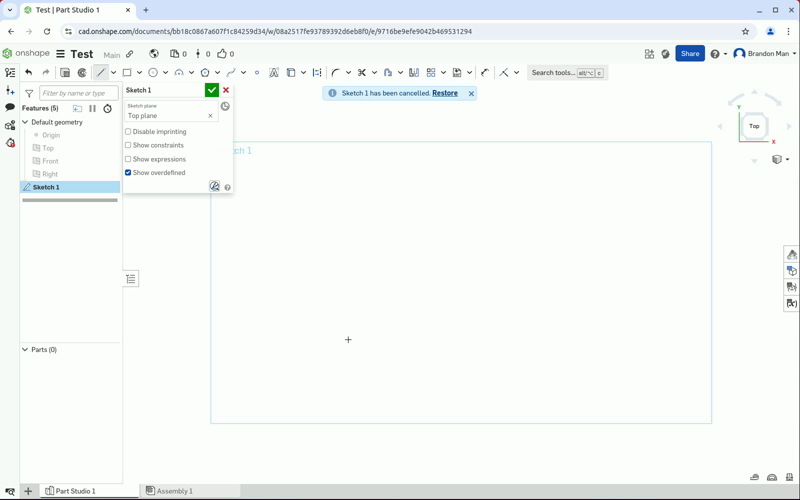
click(348, 339)
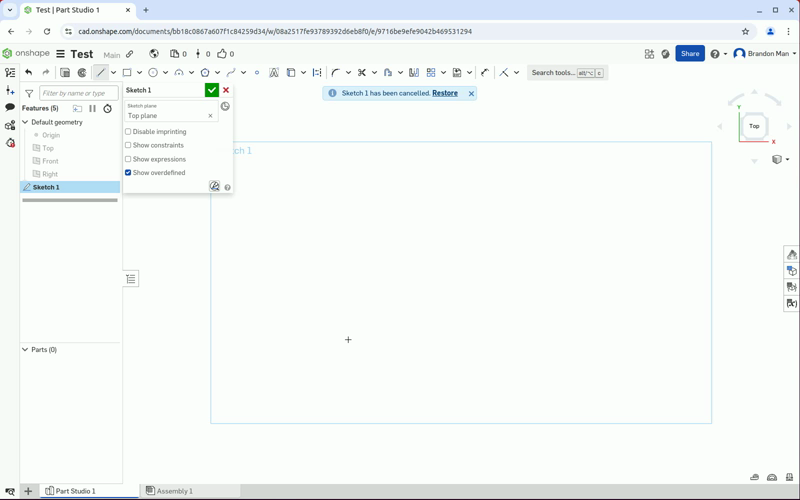
key_up(shift)
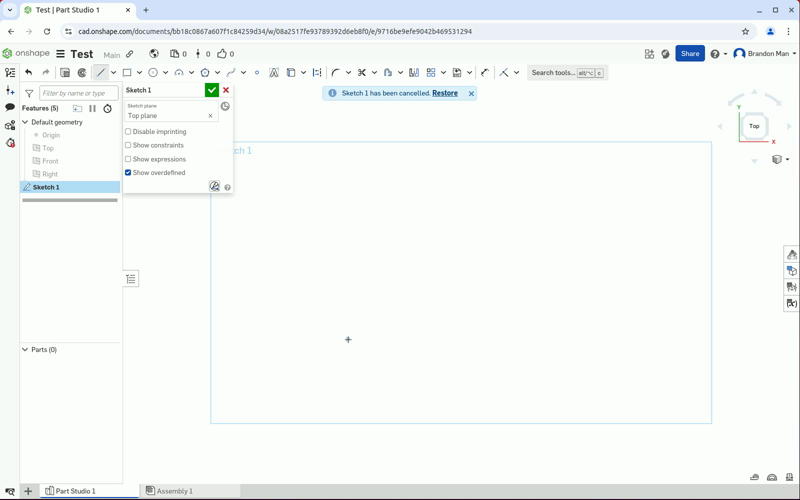
key_down(shift)
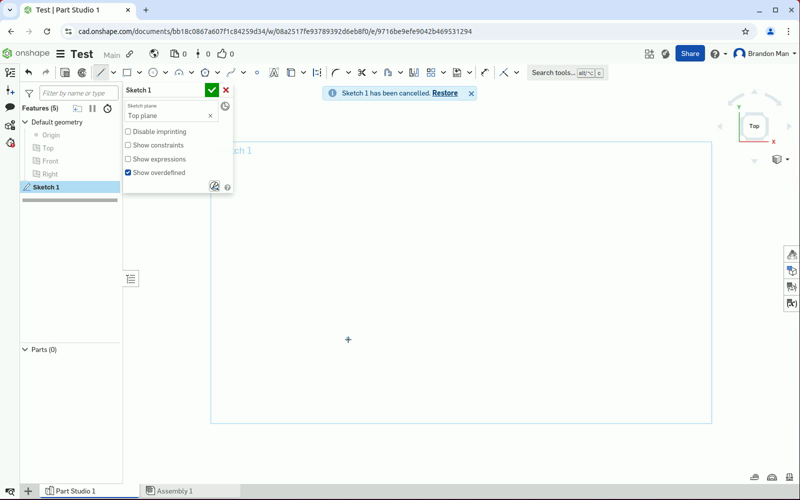
mouse_move(572, 339)
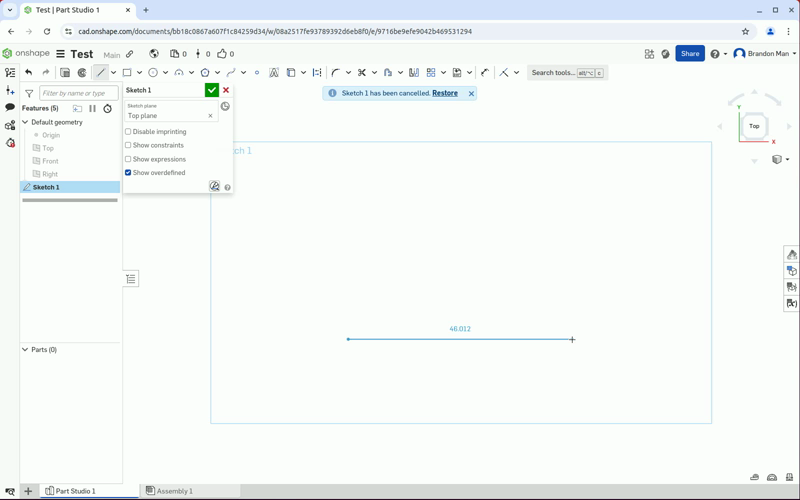
click(572, 339)
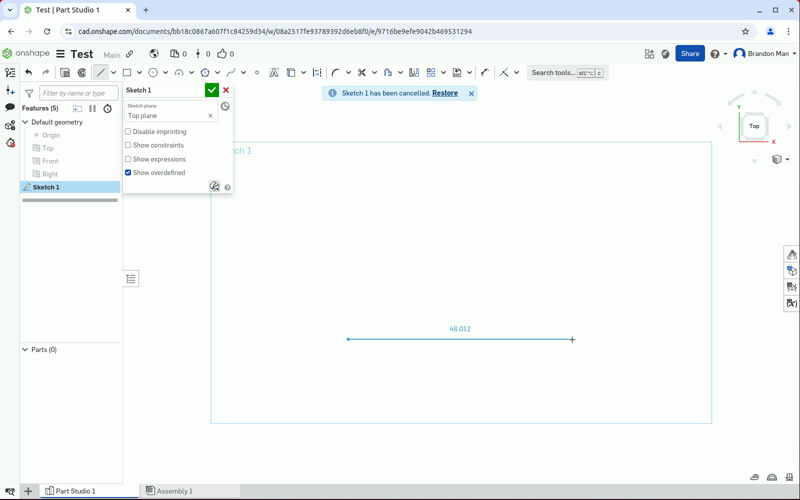
key_up(shift)
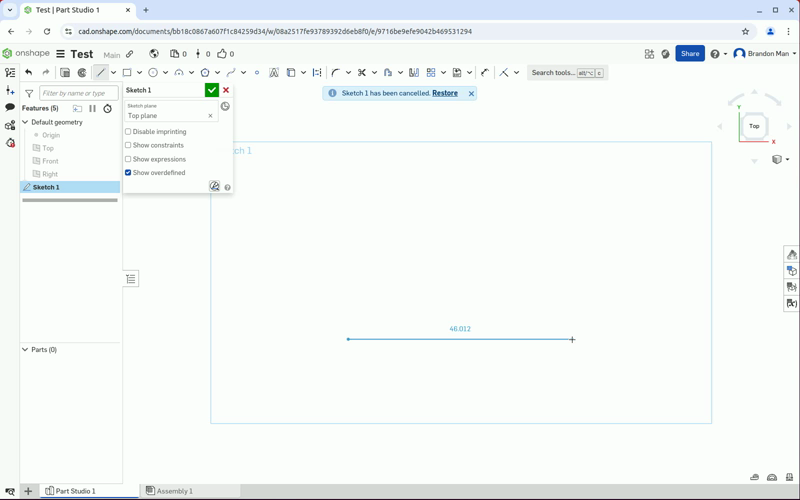
key_down(shift)
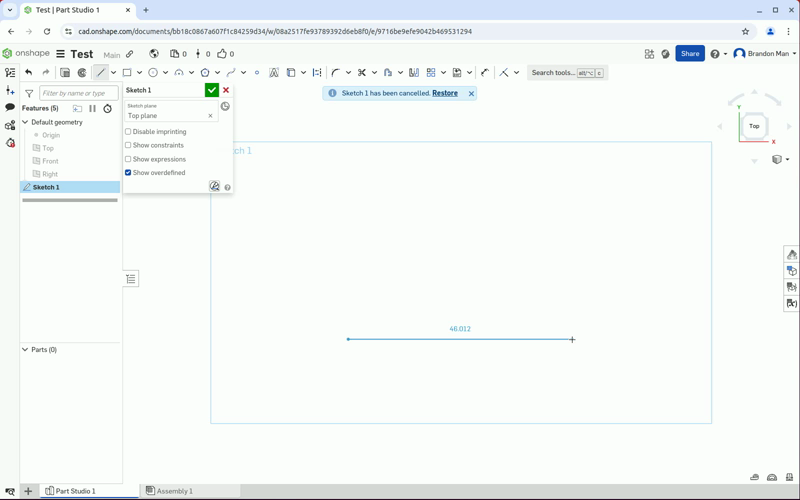
mouse_move(572, 226)
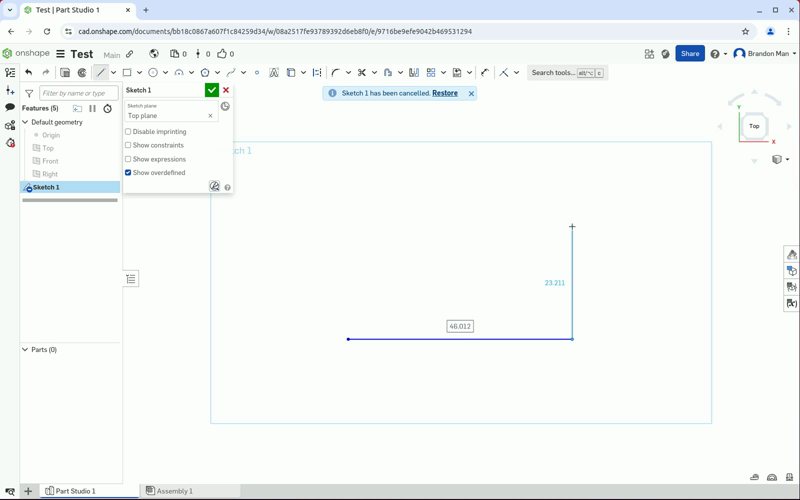
click(572, 226)
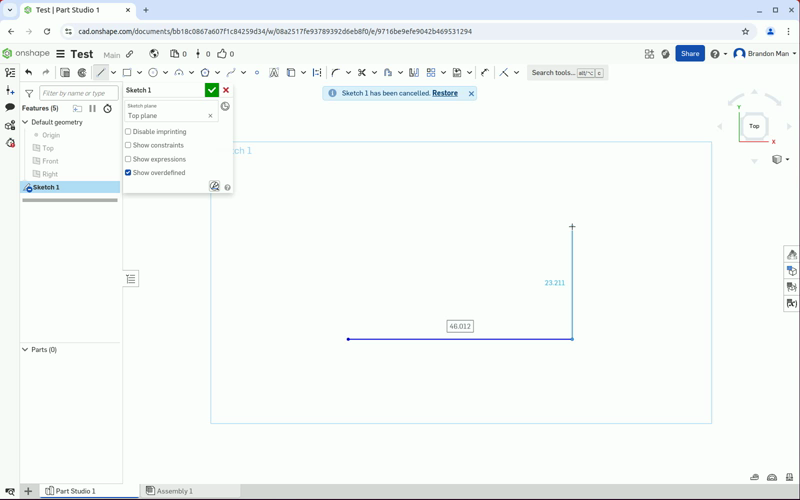
key_up(shift)
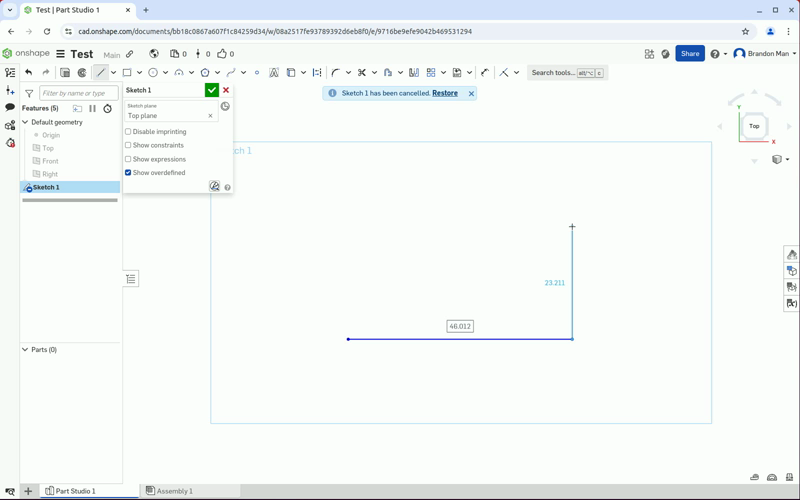
key_down(shift)
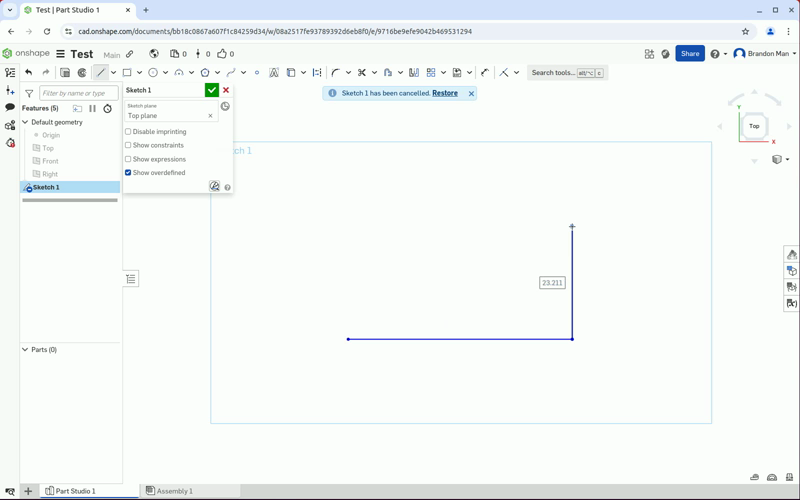
mouse_move(348, 226)
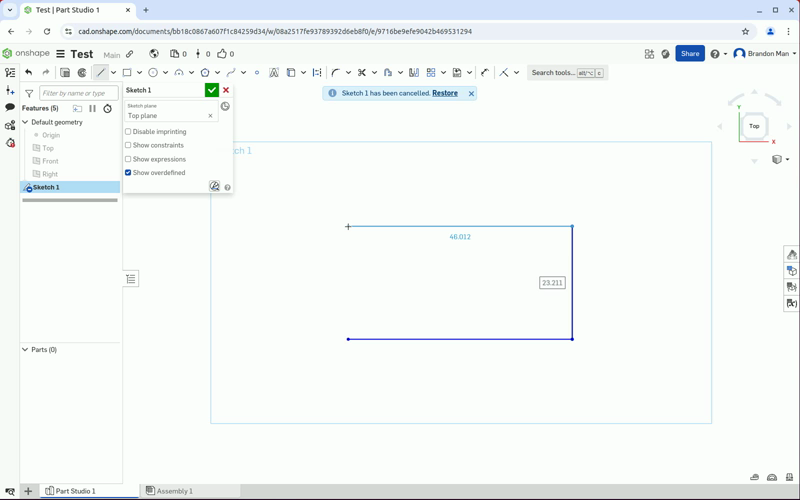
click(348, 226)
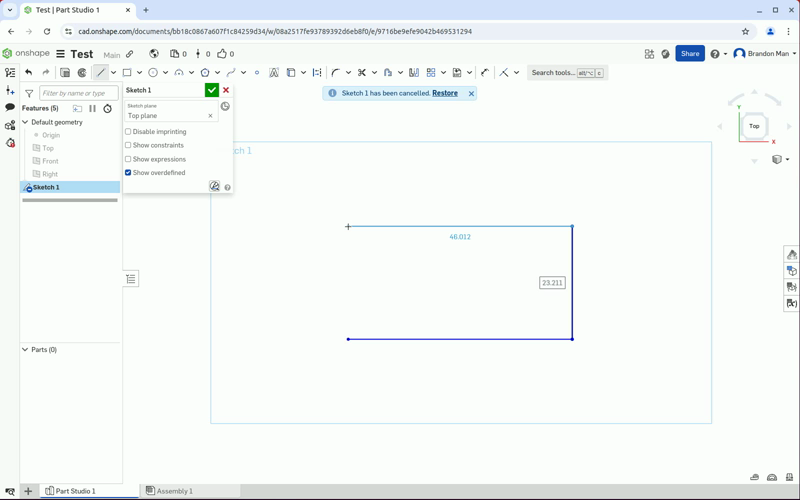
key_up(shift)
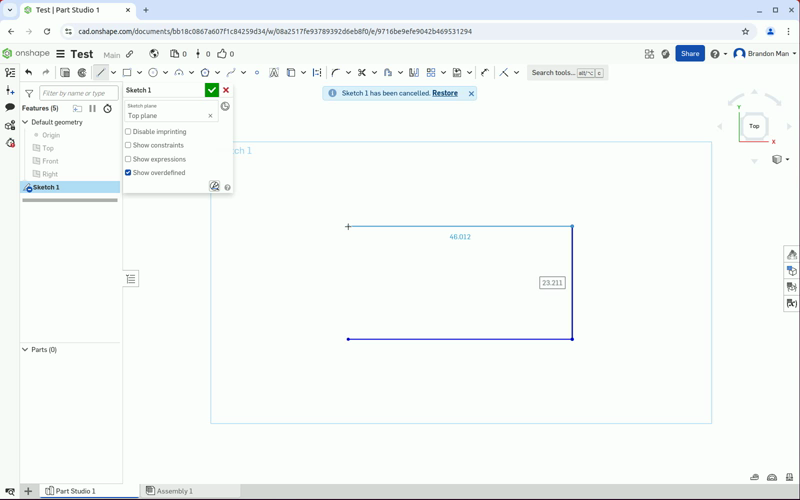
key_down(shift)
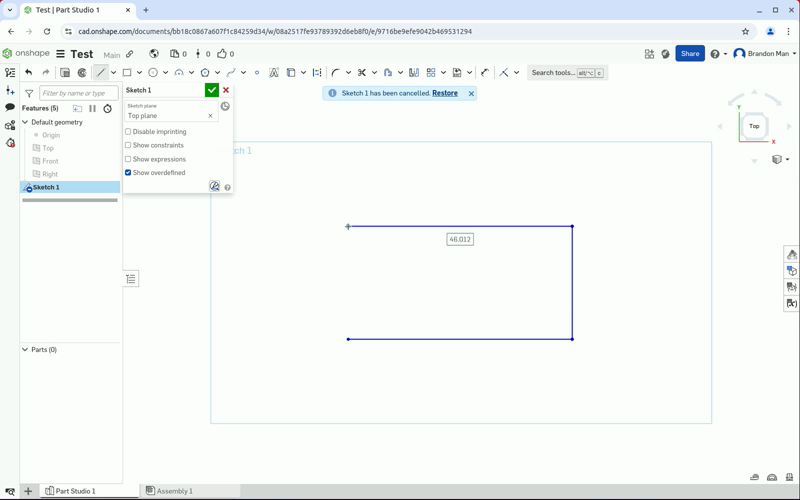
mouse_move(348, 339)
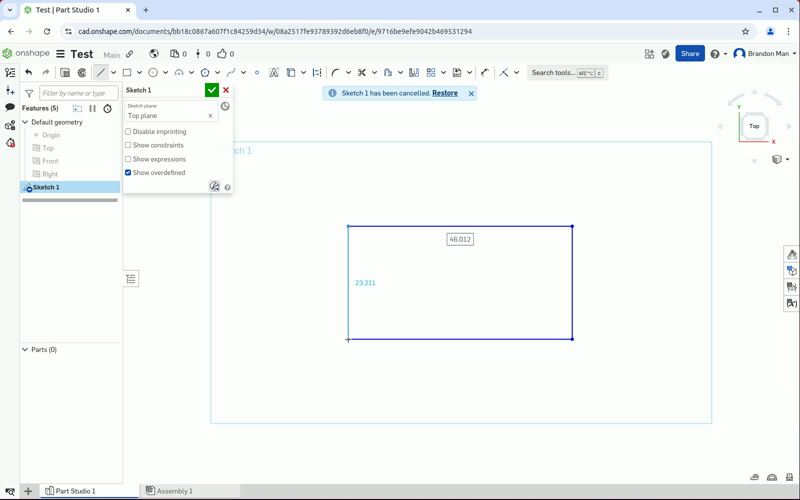
key_up(shift)
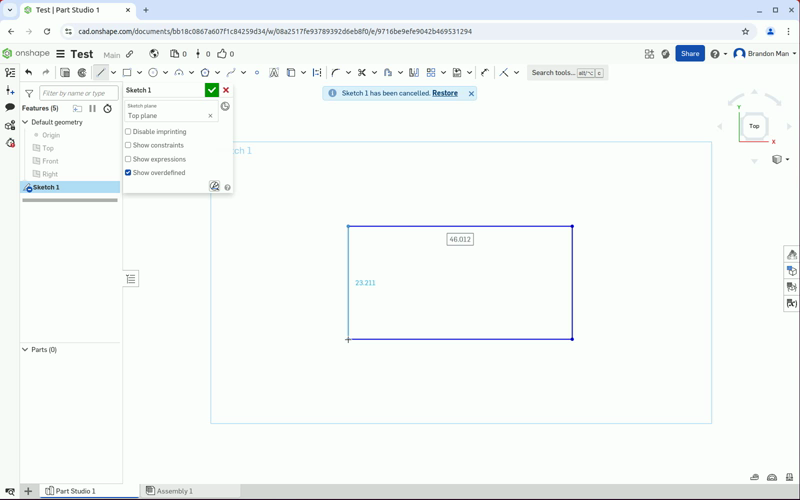
click(348, 339)
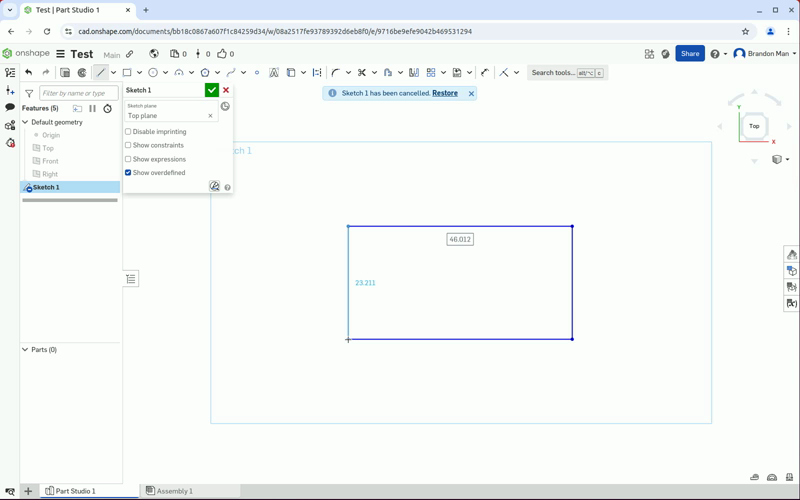
key(esc)
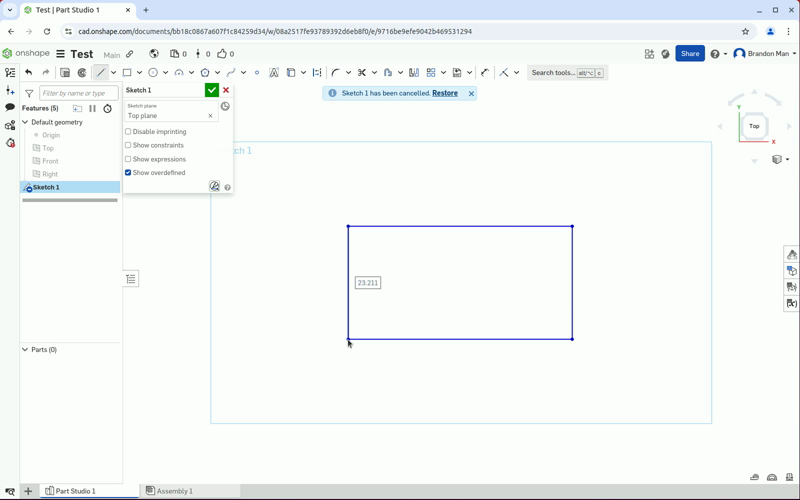
mouse_move(500, 254)
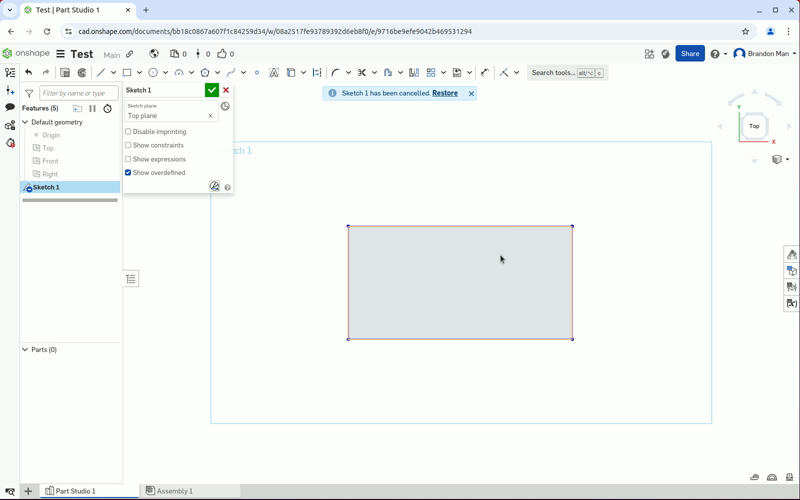
click(500, 254)
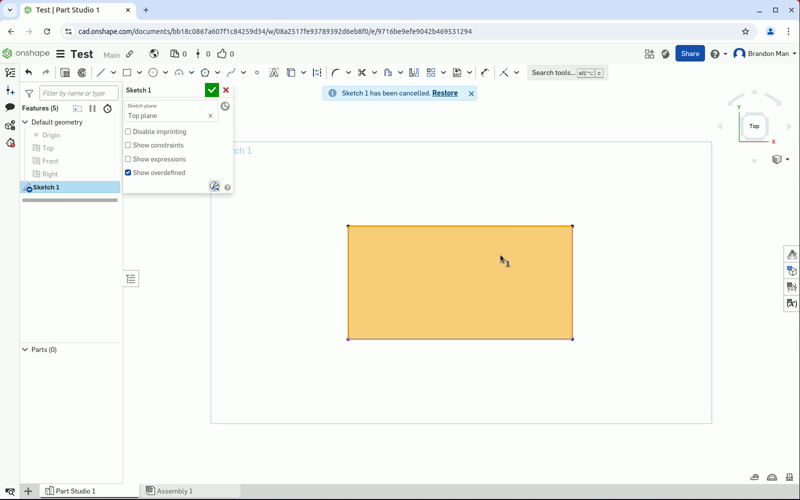
mouse_move(73, 352)
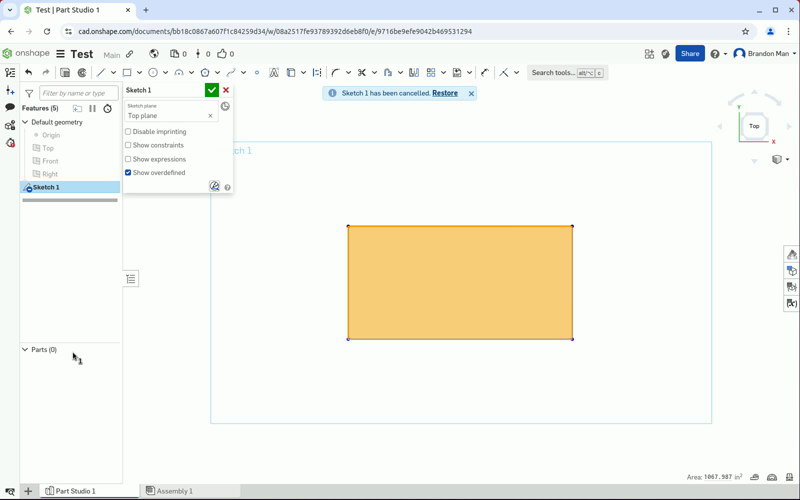
key(shift+y)
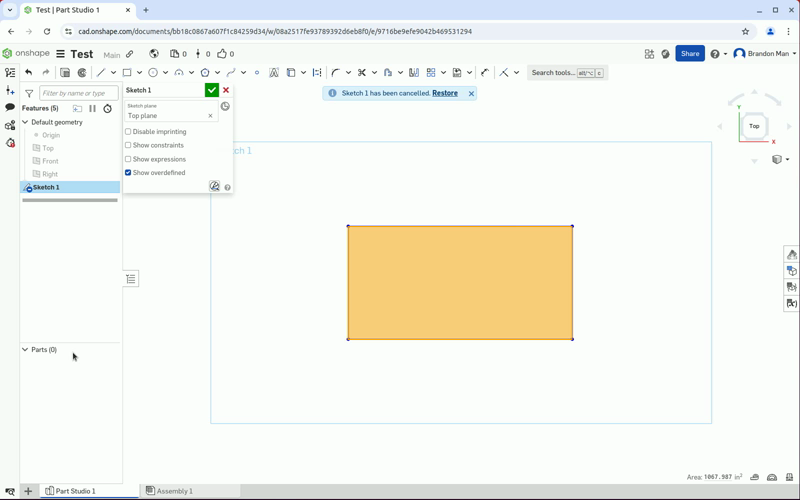
key(shift+e)
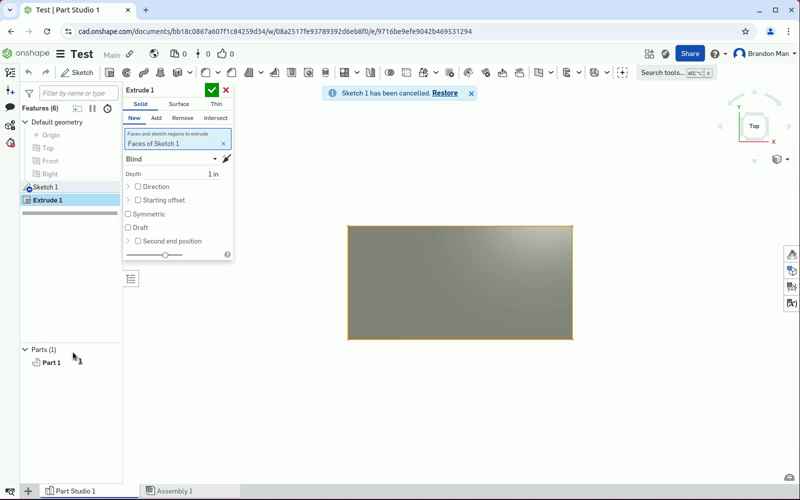
mouse_move(143, 106)
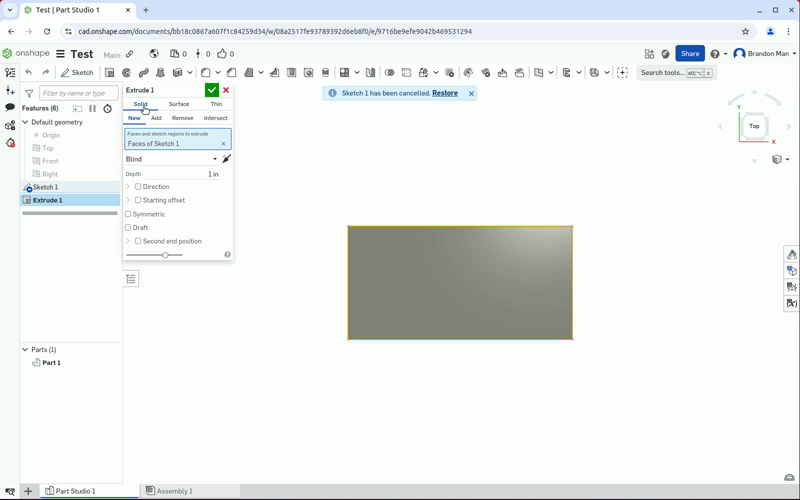
click(143, 106)
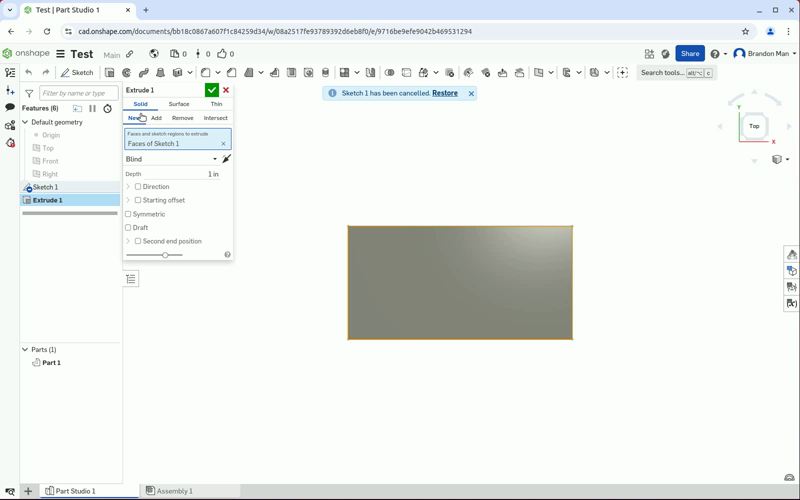
mouse_move(137, 120)
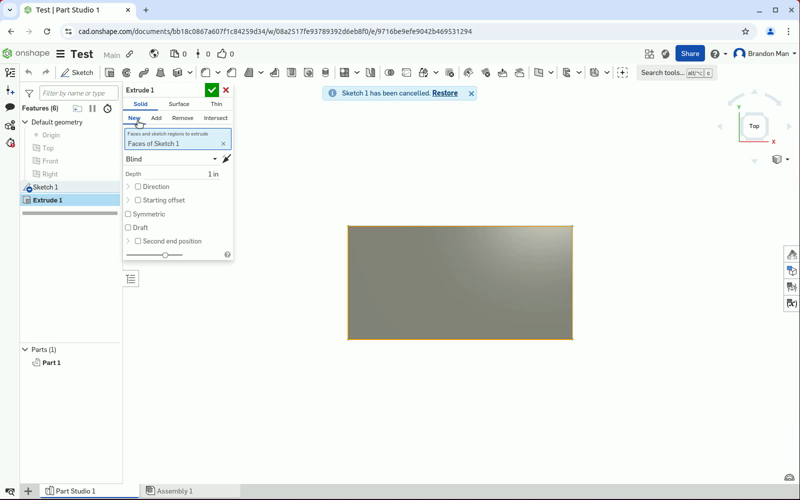
click(137, 120)
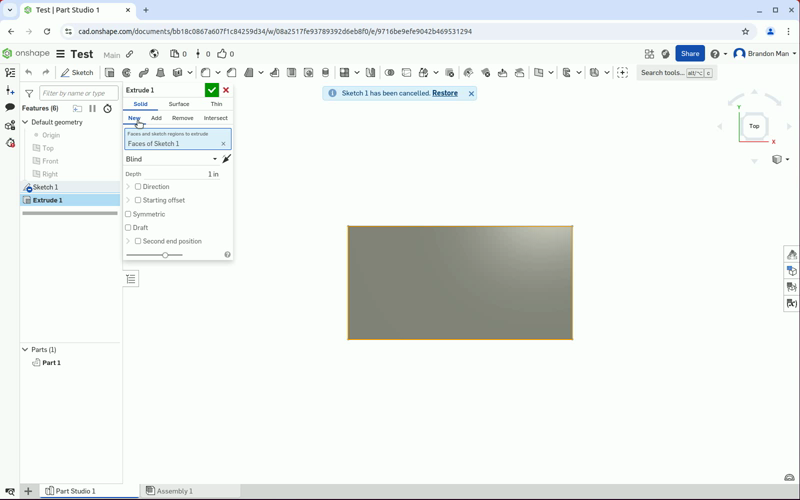
key(tab, 4)
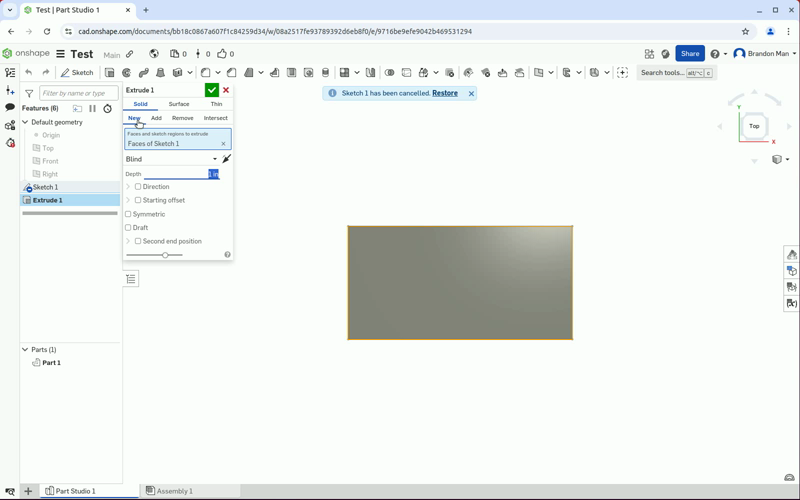
text(2.889)
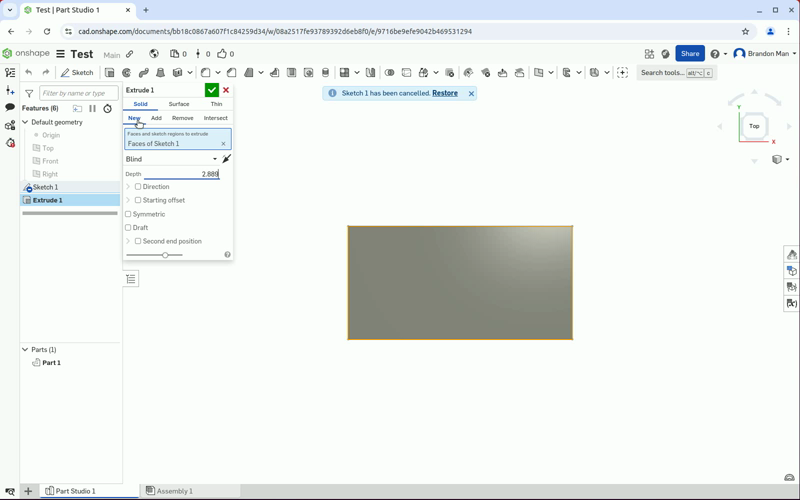
key(enter)
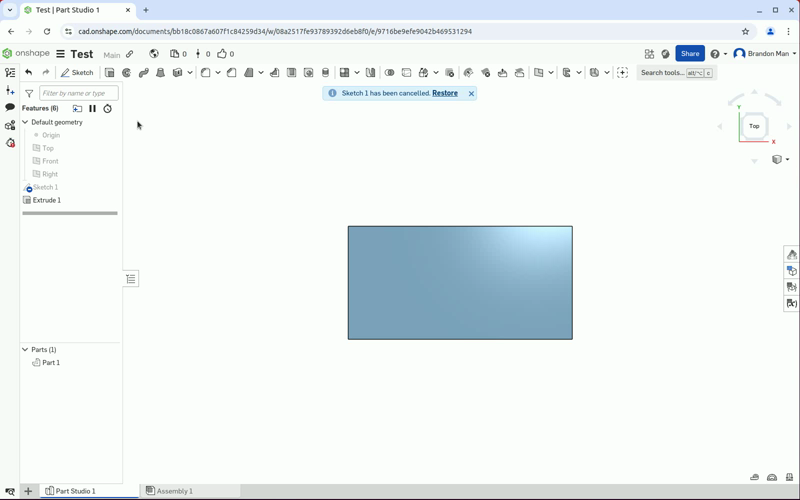
key(shift+h)
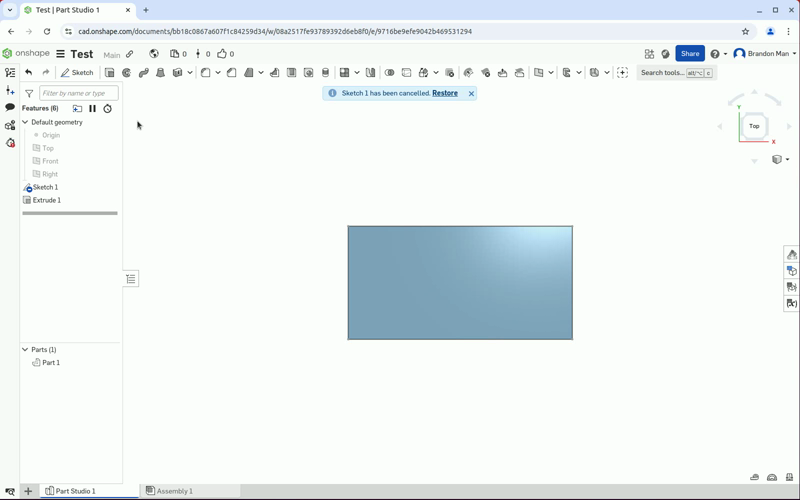
key(shift+h)
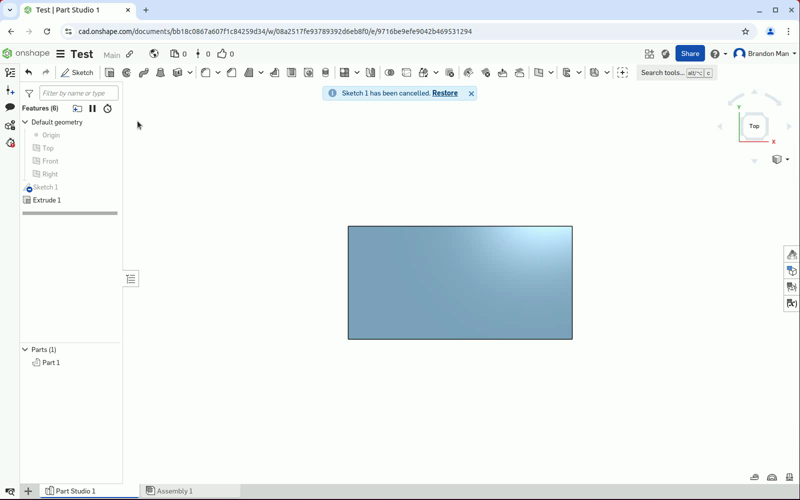
mouse_move(73, 189)
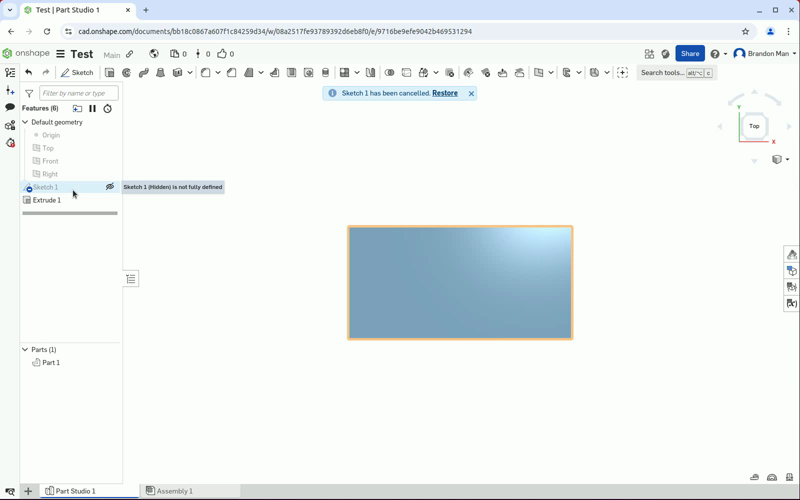
click(73, 189)
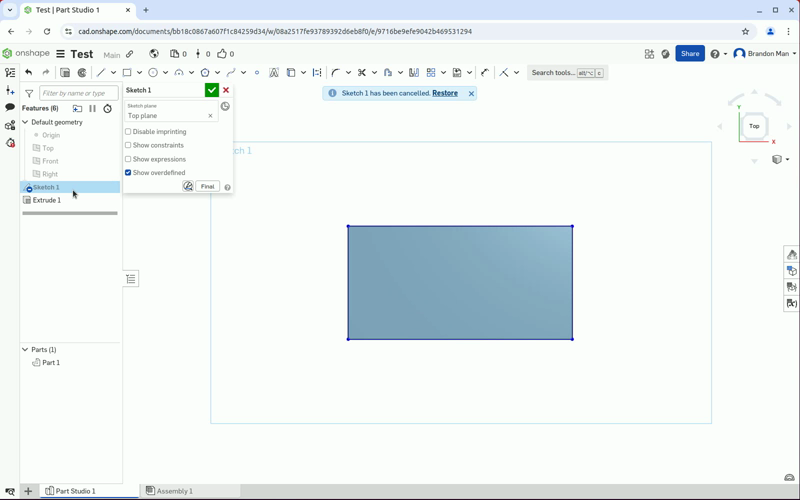
mouse_move(229, 92)
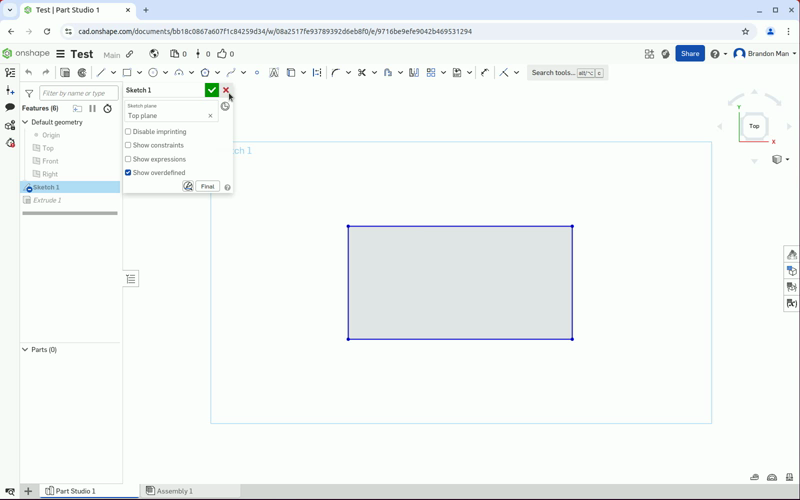
click(229, 92)
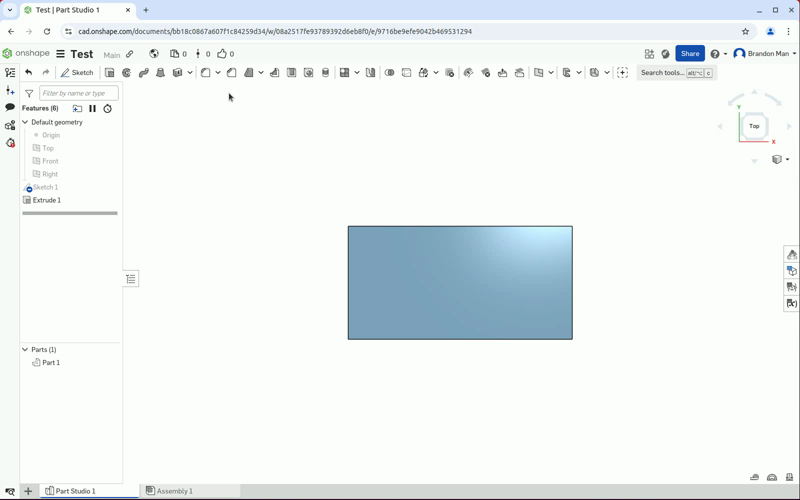
mouse_move(541, 75)
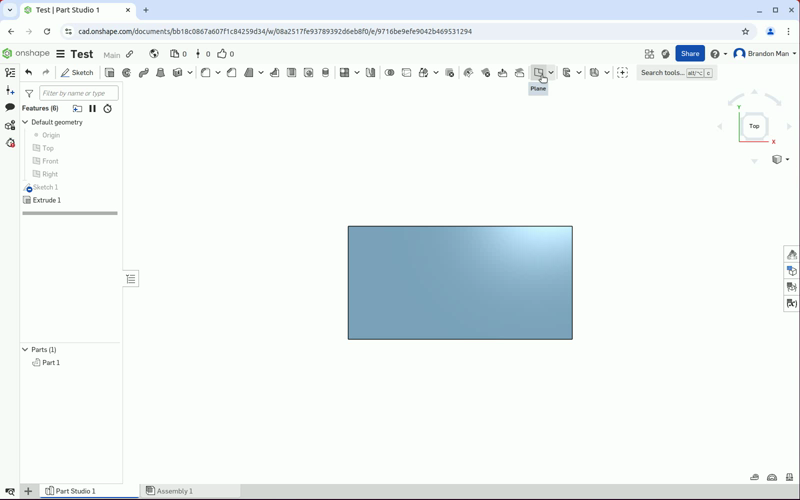
click(541, 75)
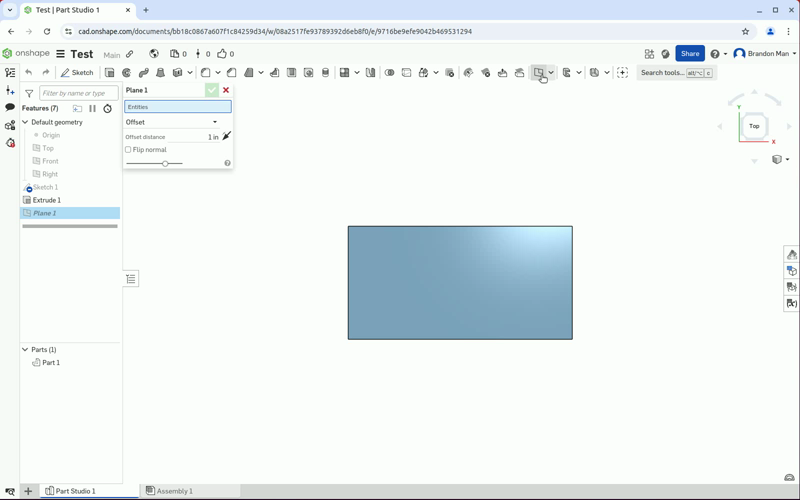
mouse_move(73, 150)
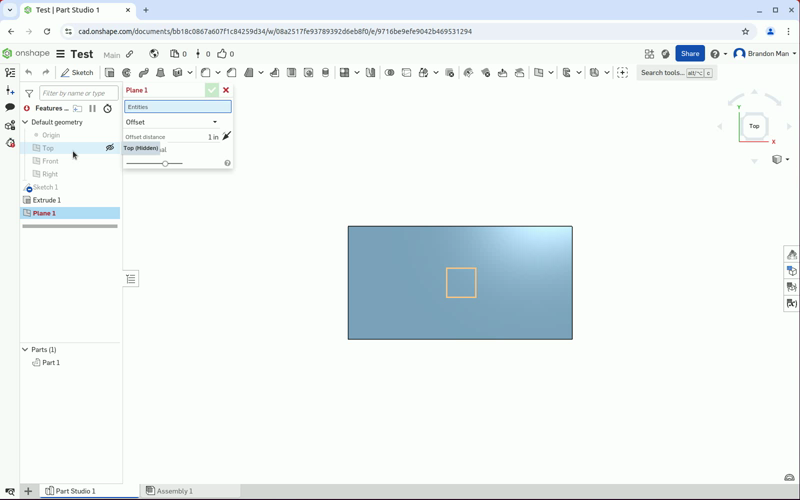
click(73, 150)
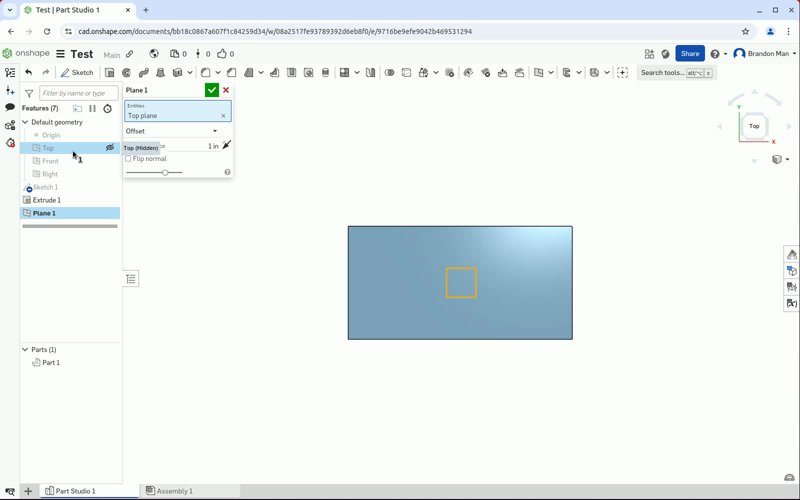
key(tab, 2)
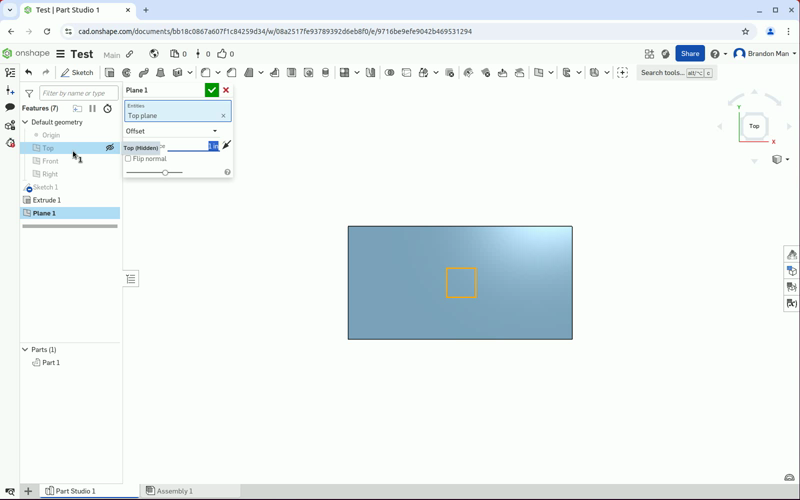
text(2.896)
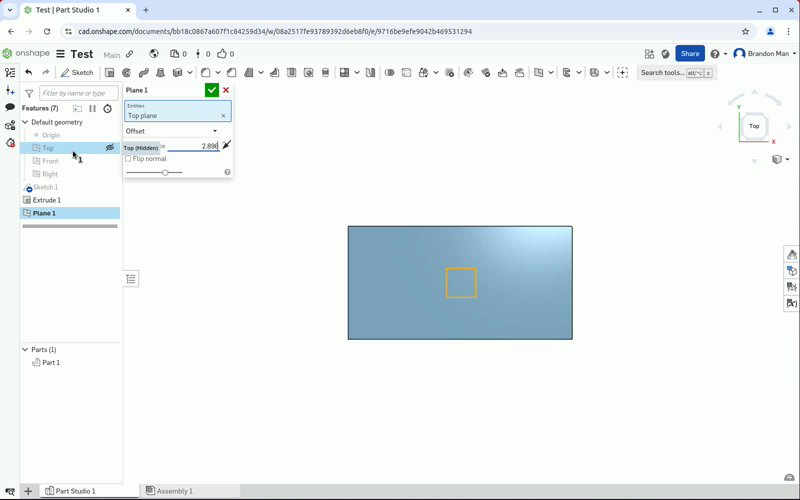
key(enter, 2)
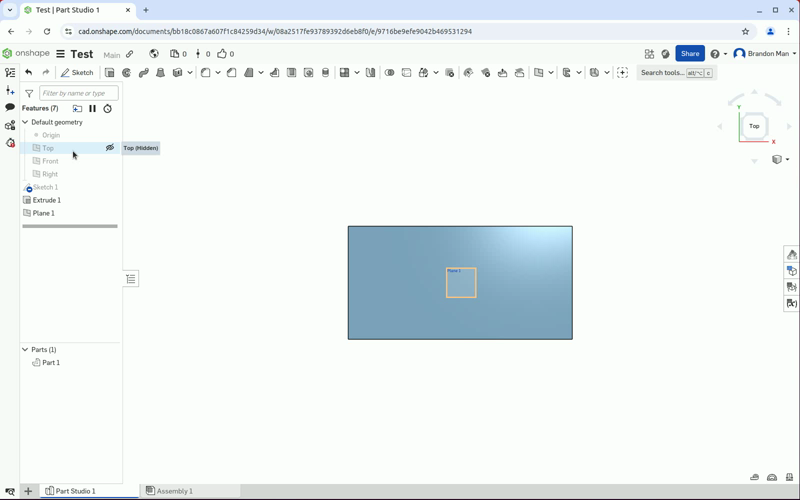
key(shift+s)
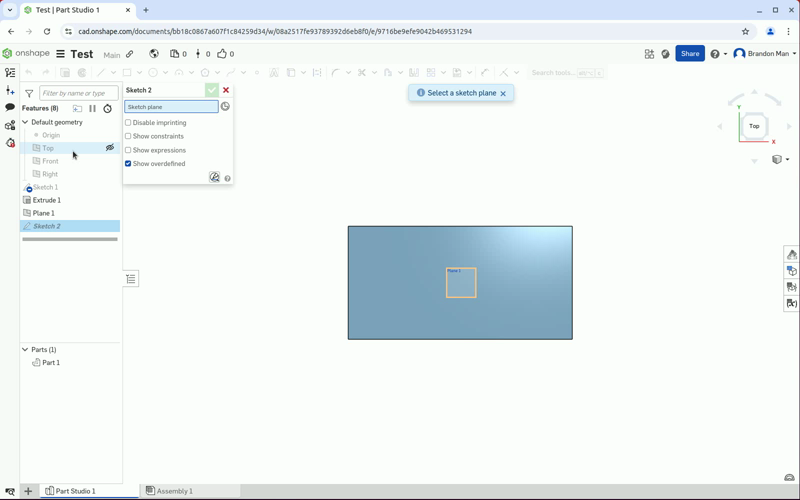
mouse_move(73, 215)
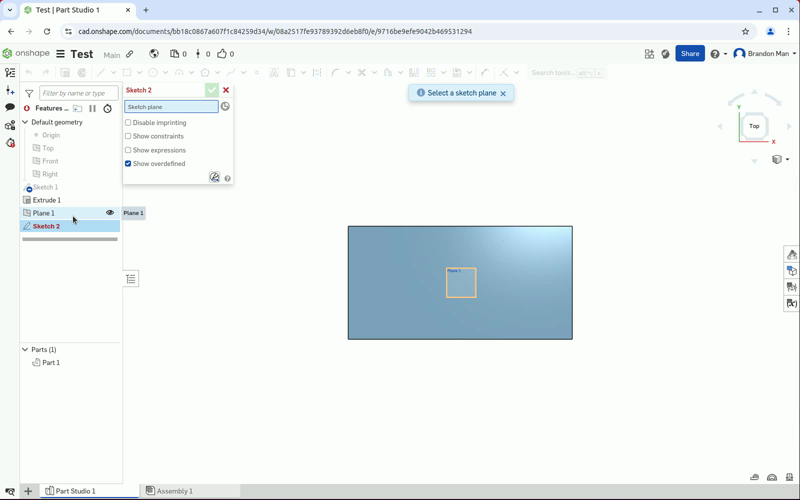
click(73, 215)
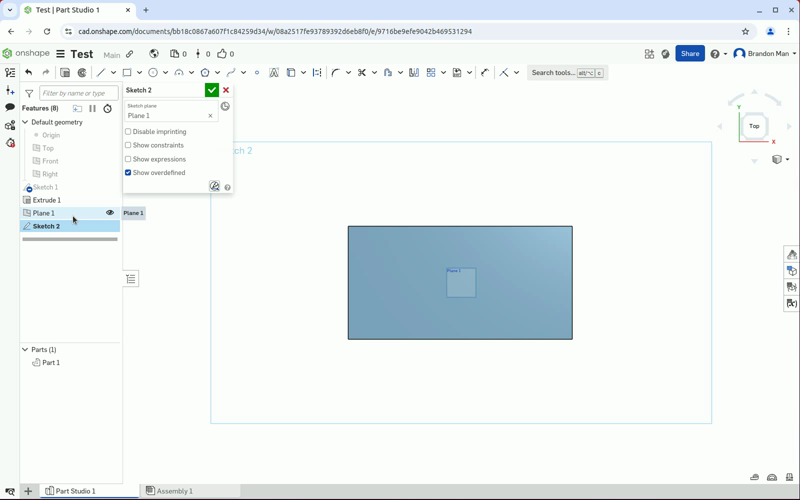
mouse_move(73, 352)
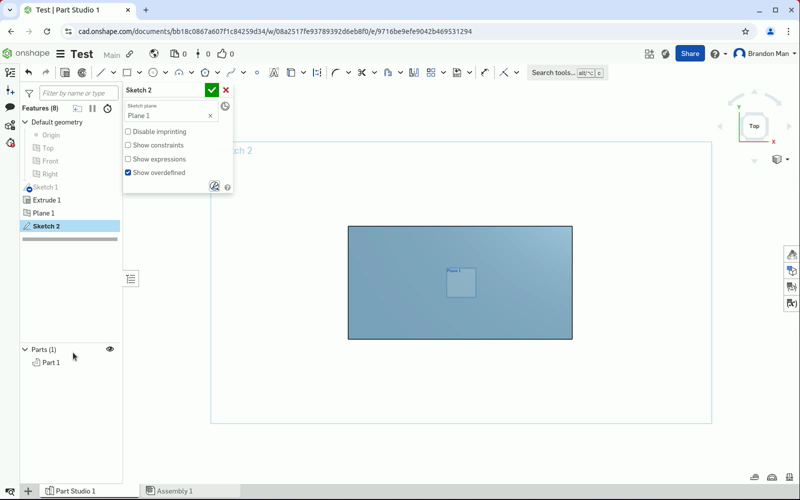
key(y)
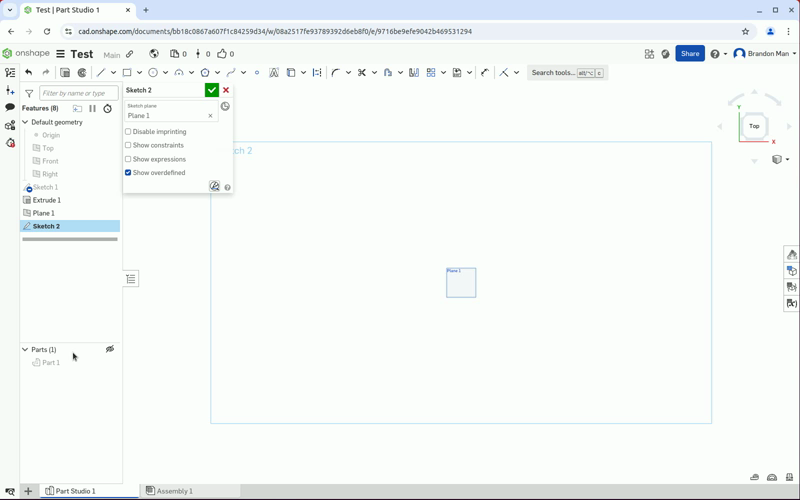
key(l)
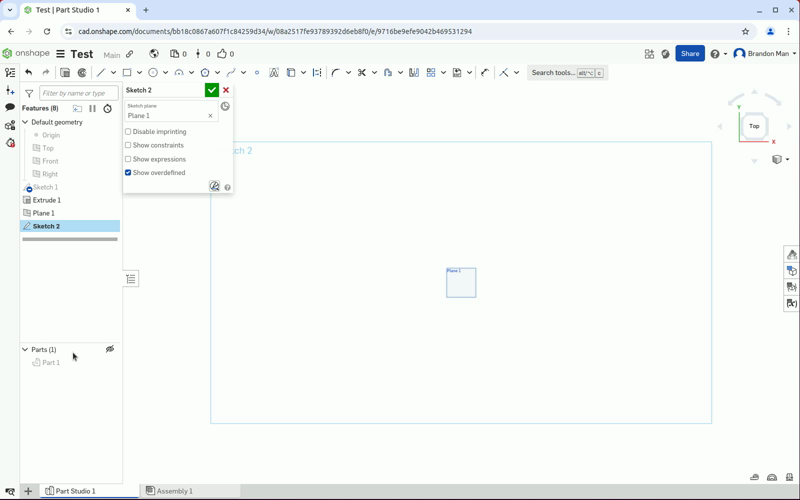
key_down(shift)
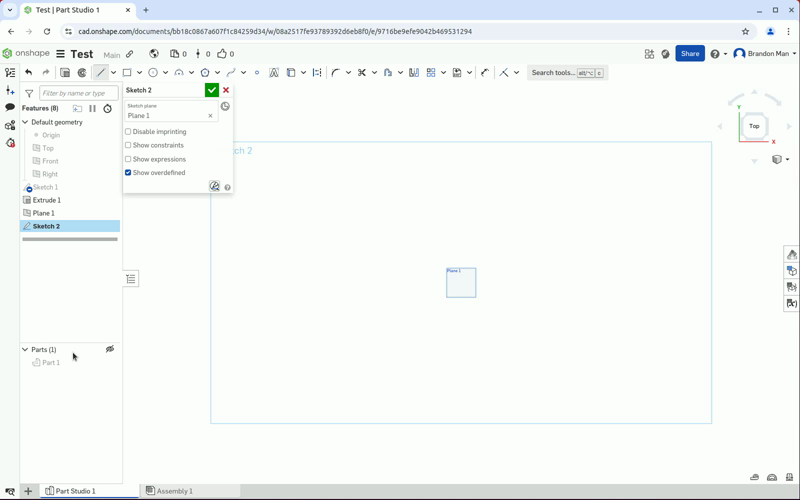
mouse_move(348, 339)
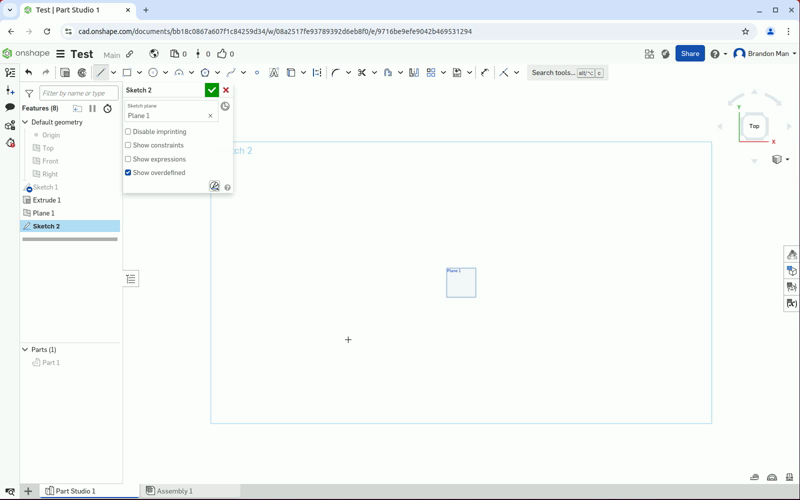
click(348, 339)
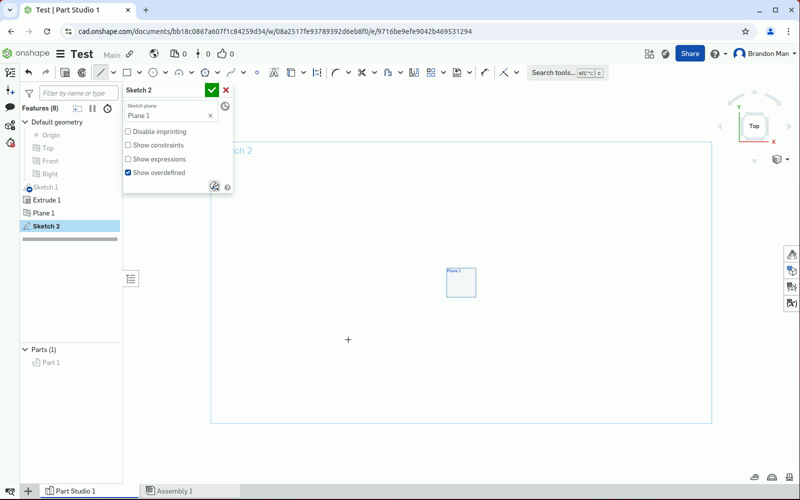
key_up(shift)
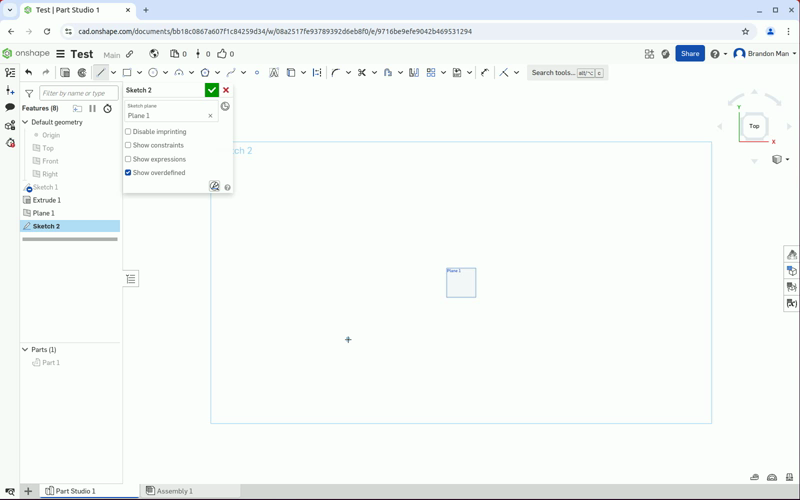
key_down(shift)
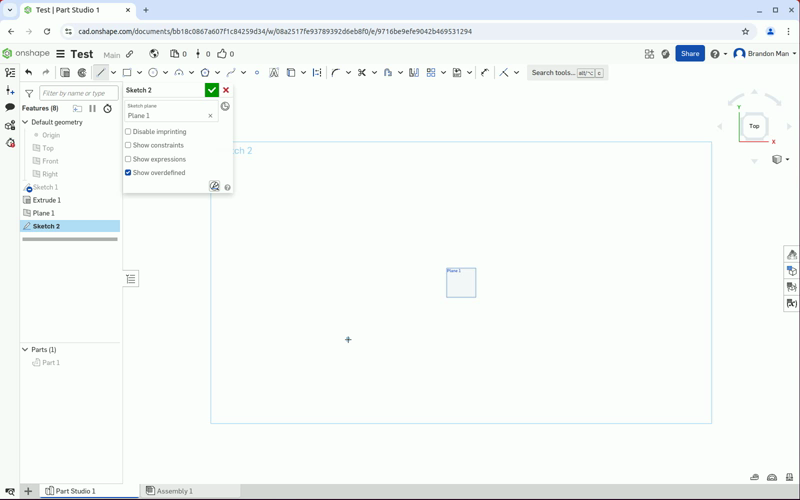
mouse_move(432, 339)
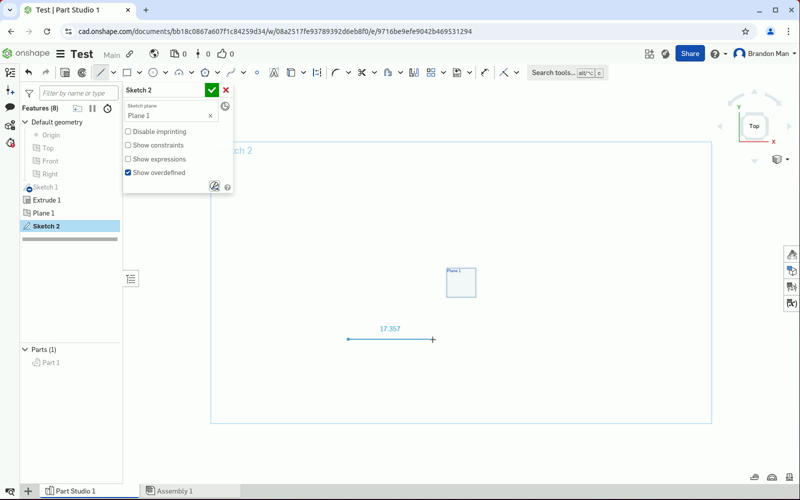
click(432, 339)
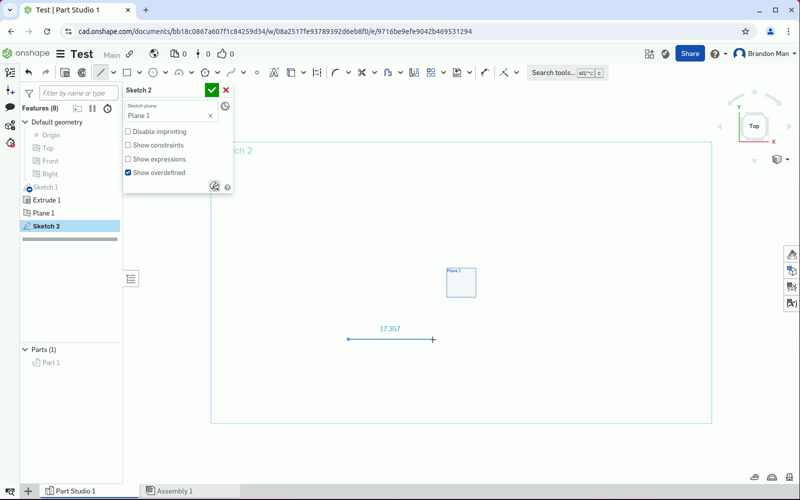
key_up(shift)
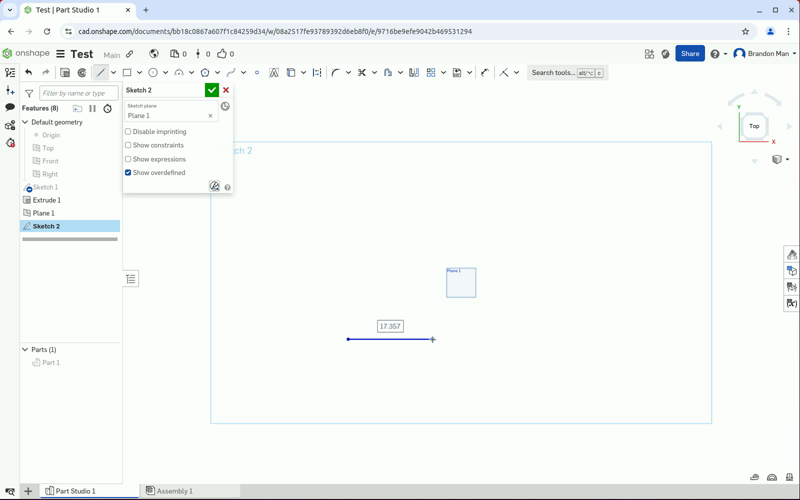
key_down(shift)
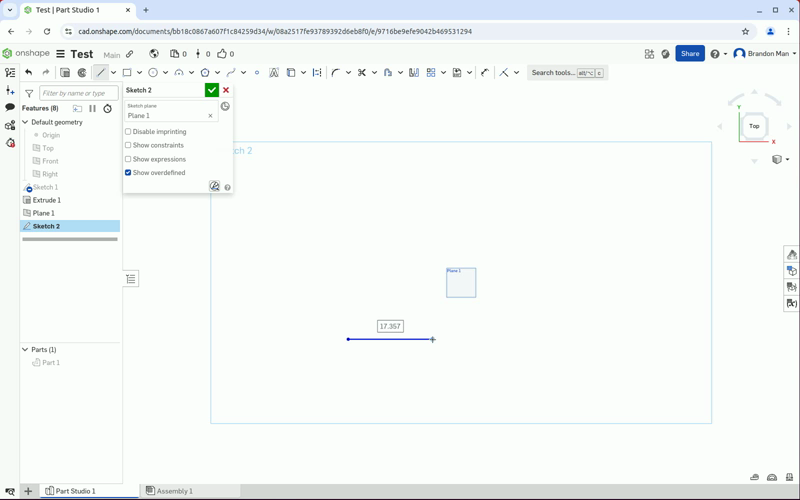
mouse_move(462, 339)
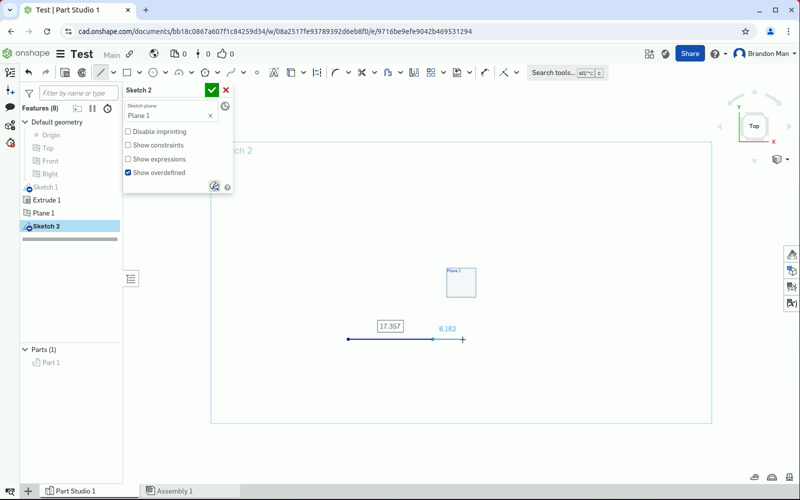
mouse_move(432, 324)
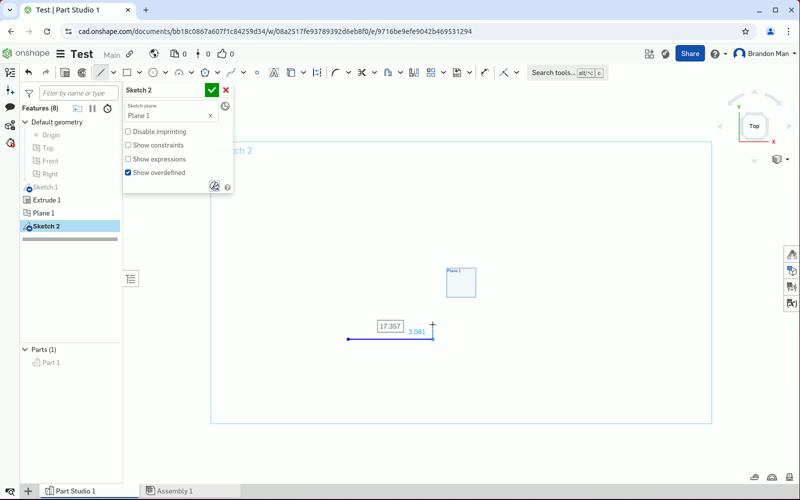
click(432, 324)
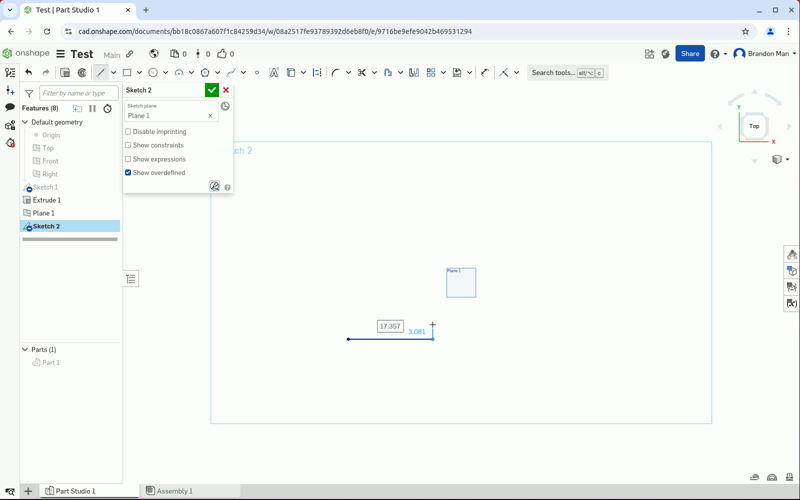
key_up(shift)
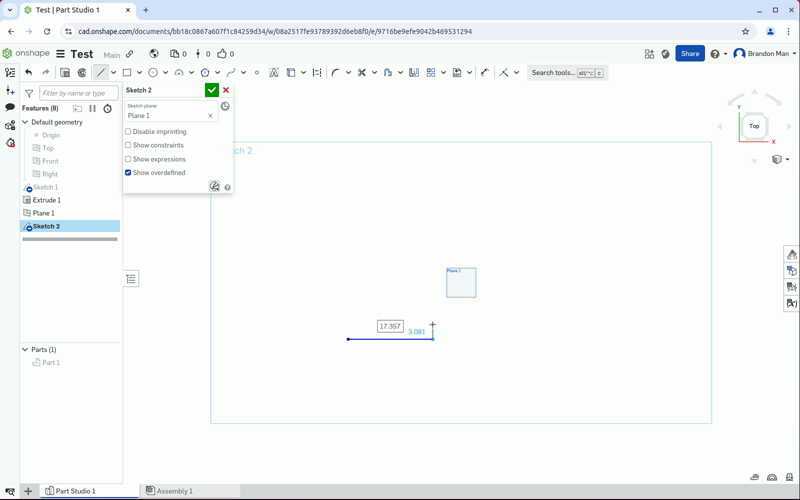
key_down(shift)
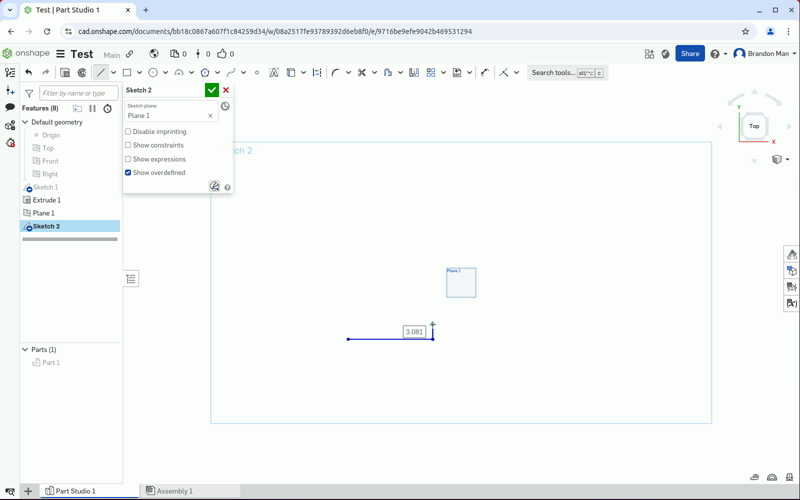
mouse_move(348, 324)
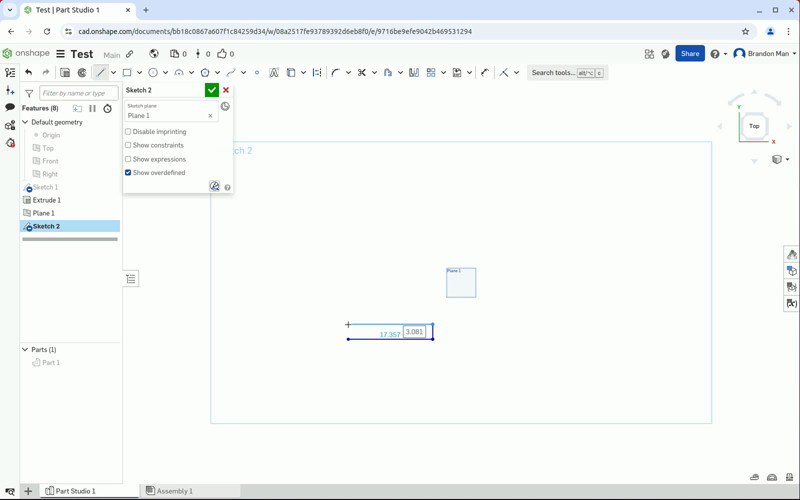
click(348, 324)
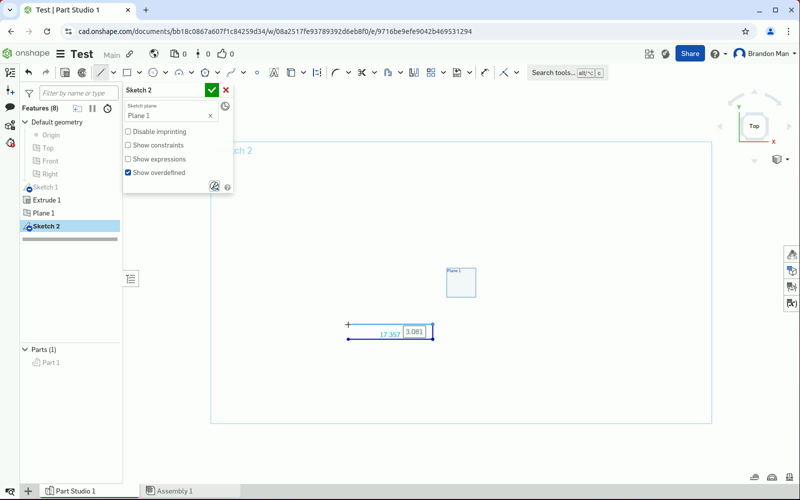
key_up(shift)
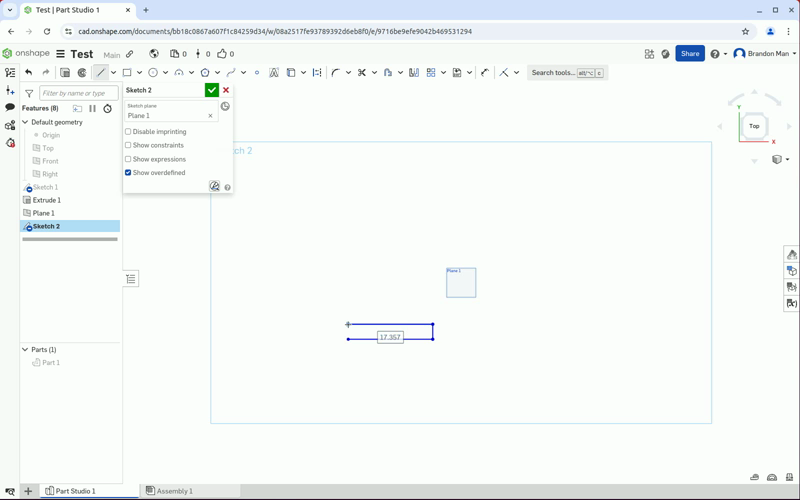
mouse_move(378, 324)
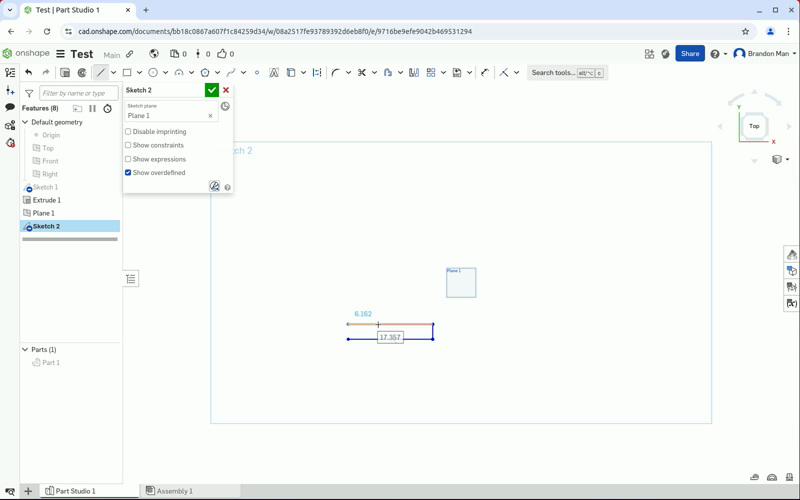
key_down(shift)
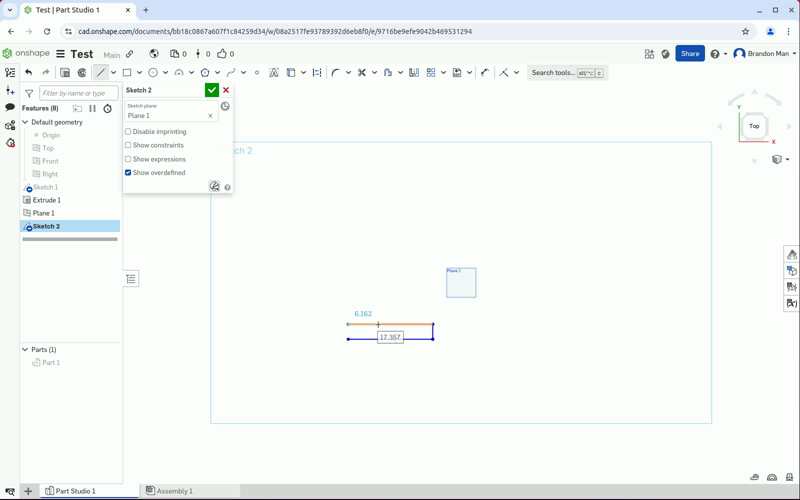
mouse_move(348, 339)
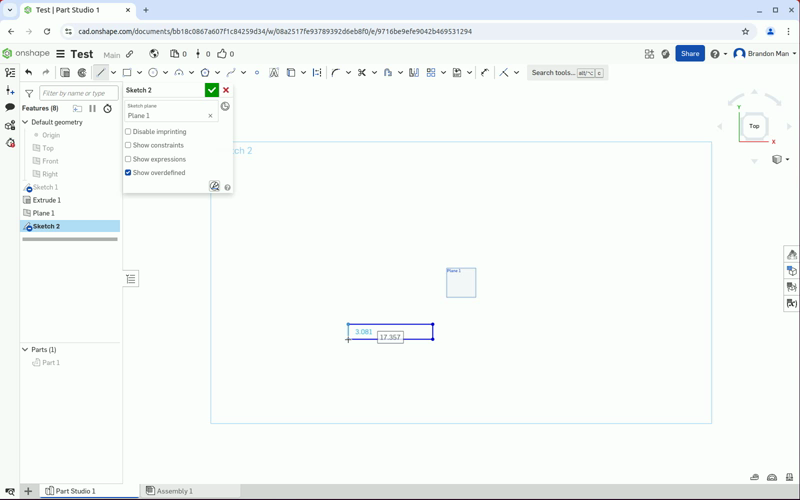
key_up(shift)
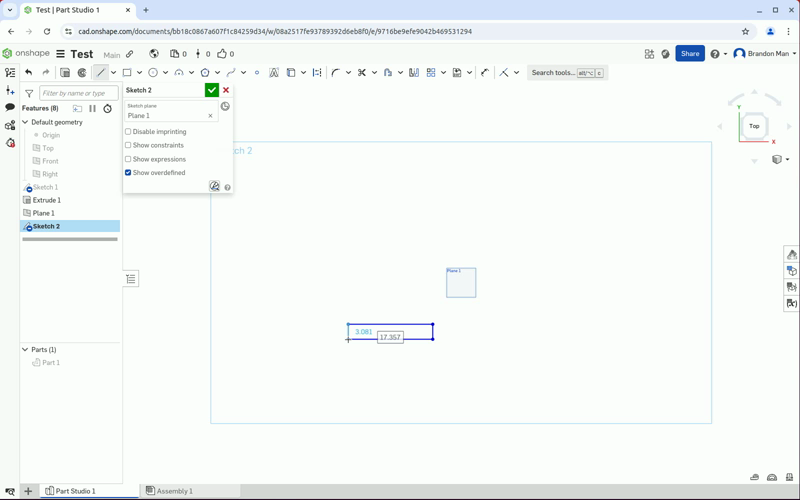
click(348, 339)
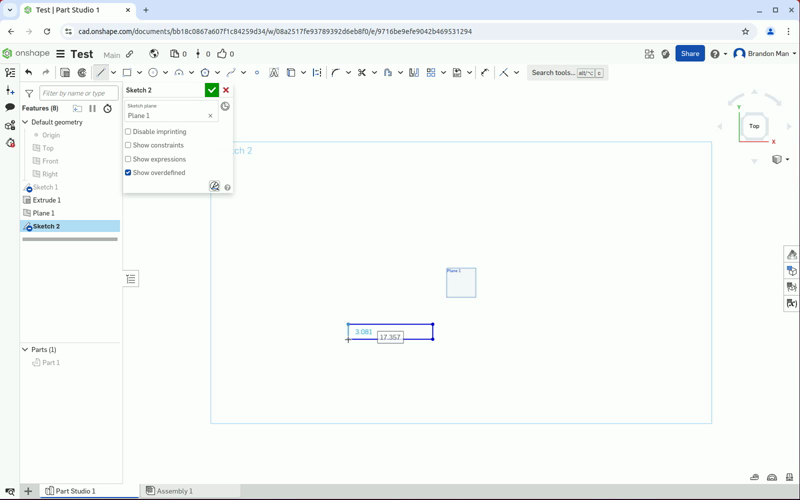
key(esc)
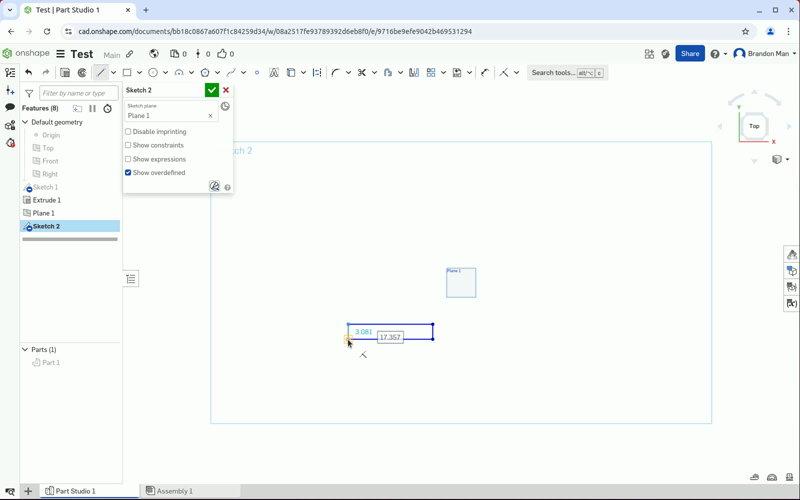
mouse_move(367, 329)
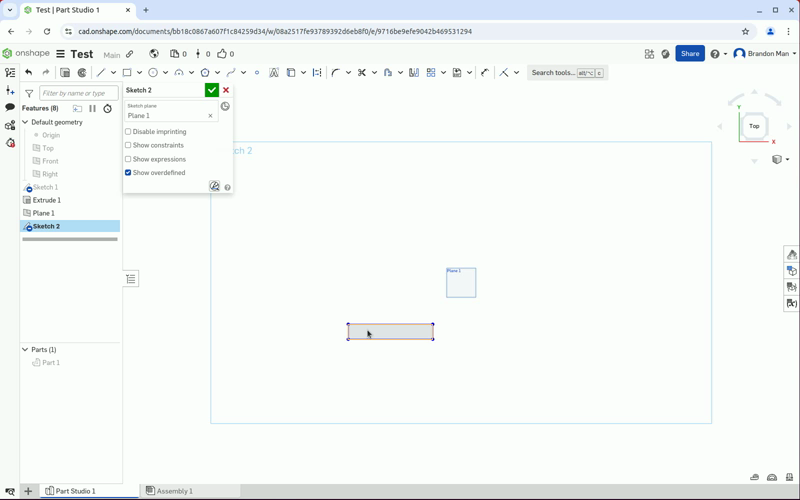
scroll(6)
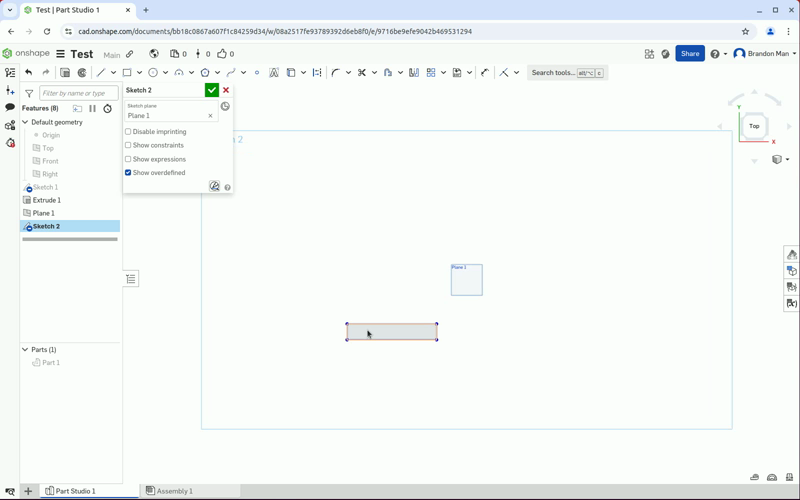
scroll(6)
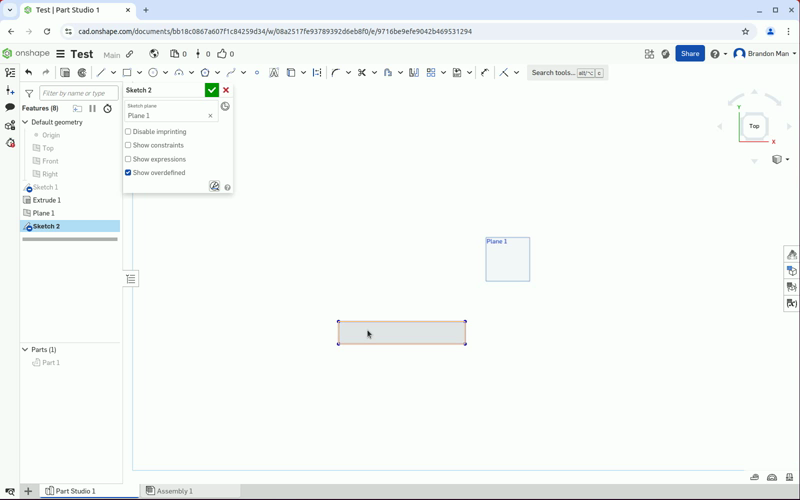
scroll(6)
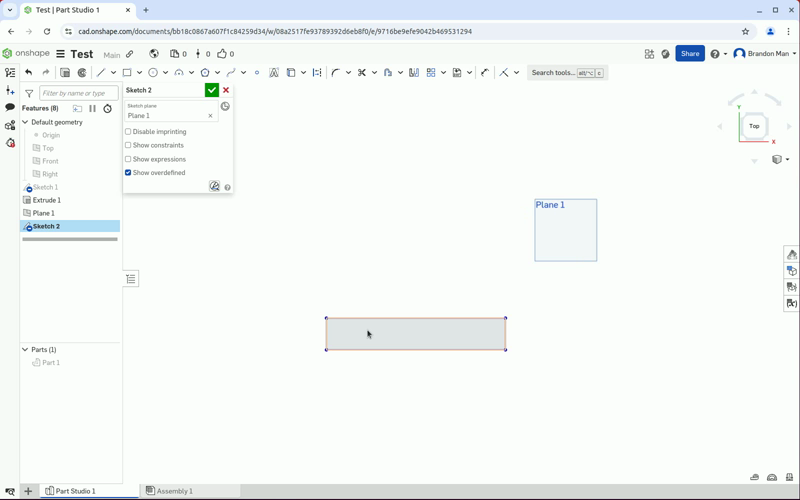
scroll(6)
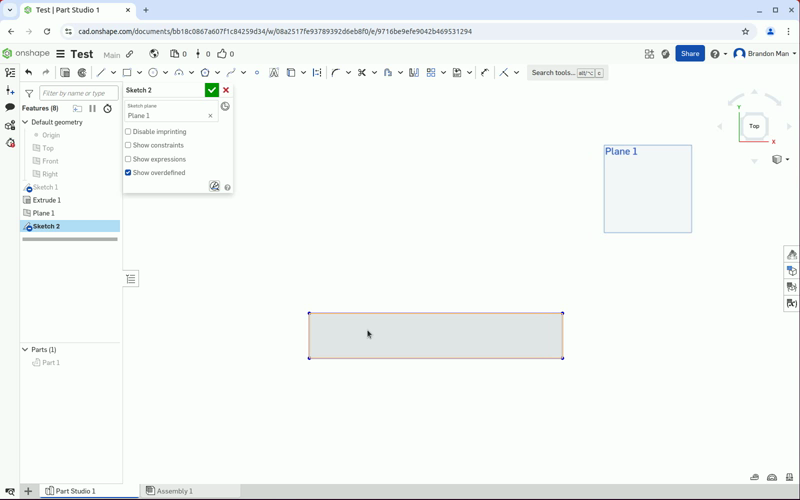
scroll(6)
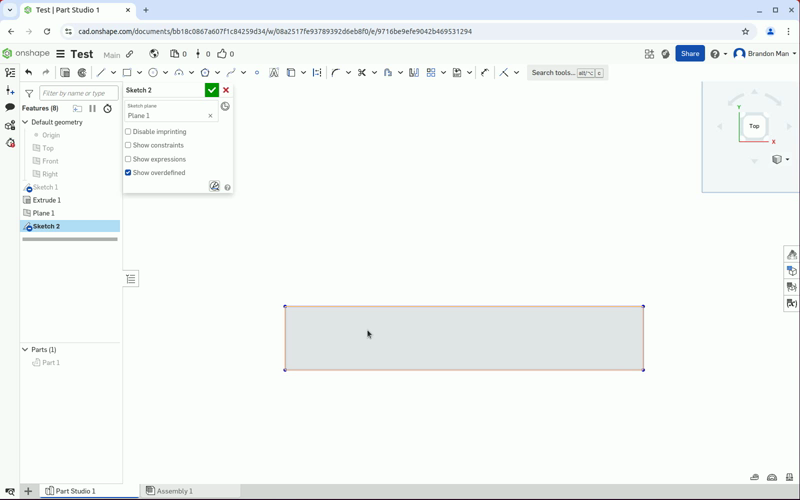
scroll(6)
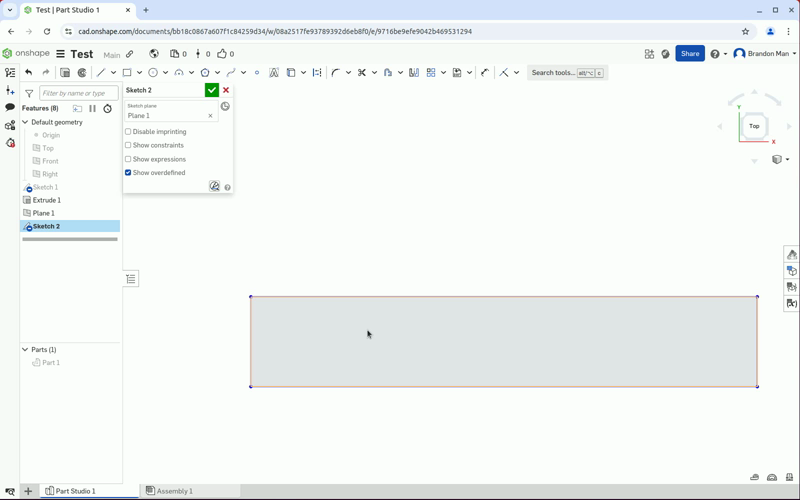
scroll(6)
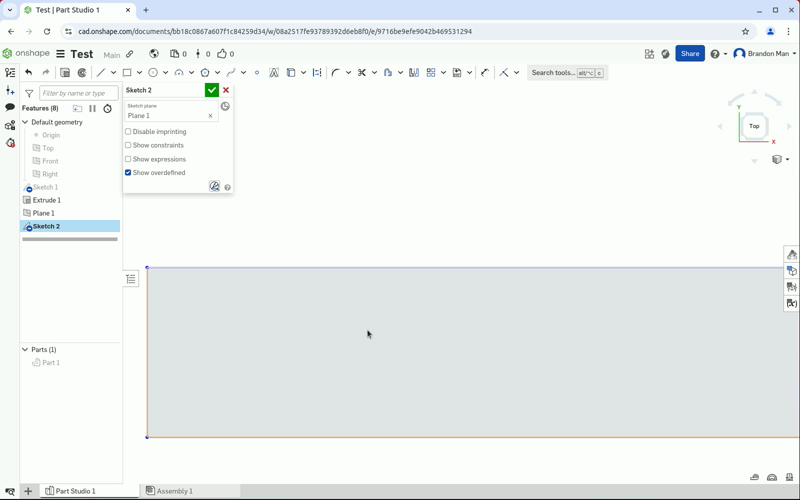
click(367, 329)
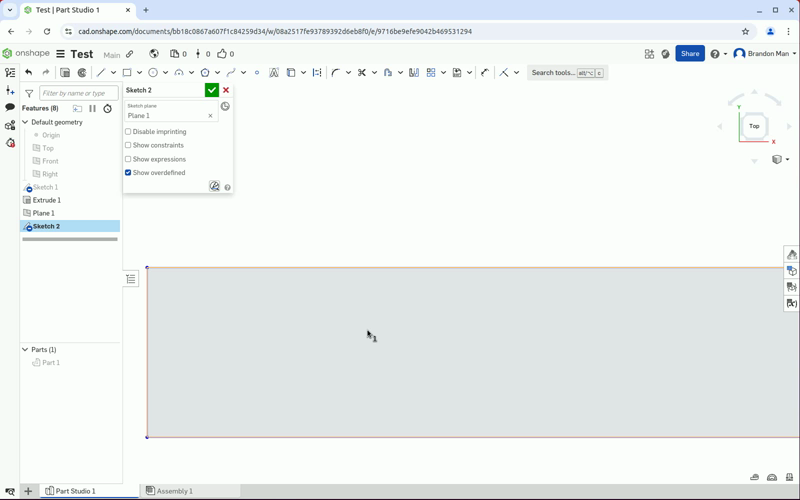
scroll(-6)
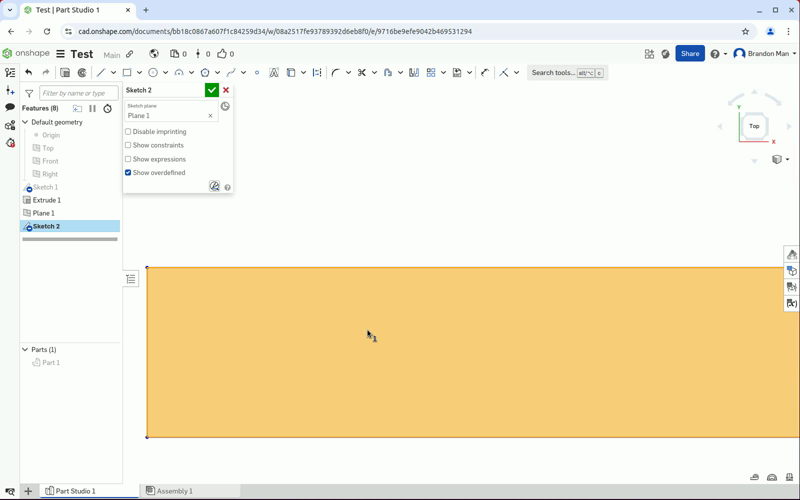
scroll(-6)
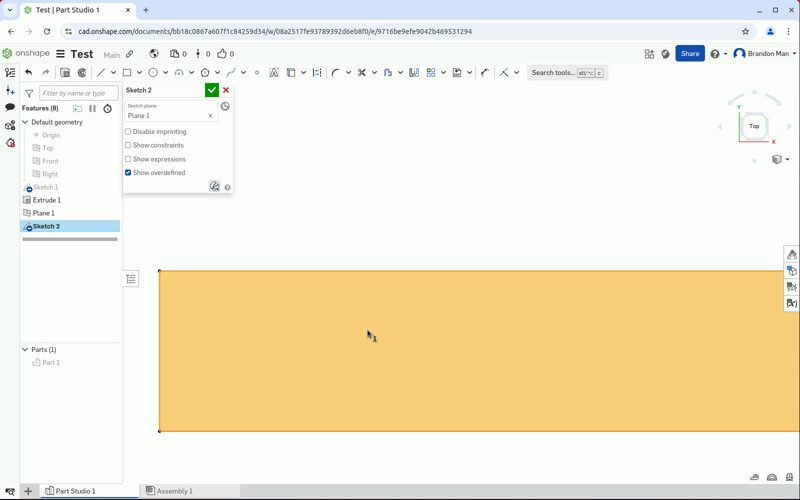
scroll(-6)
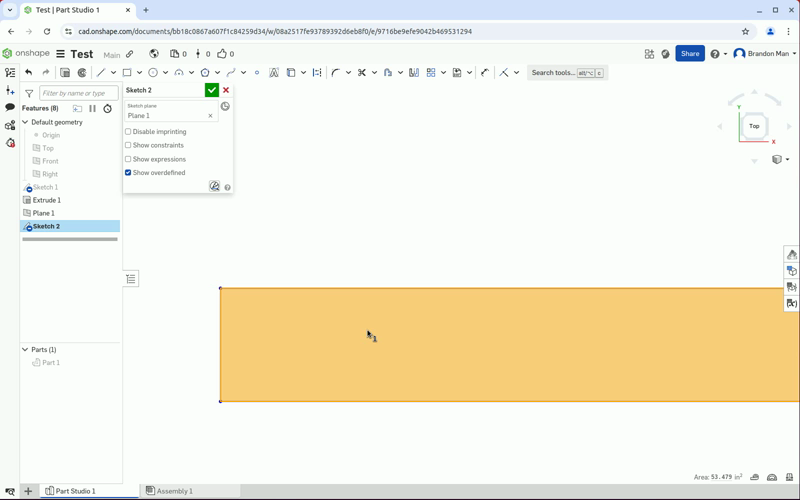
scroll(-6)
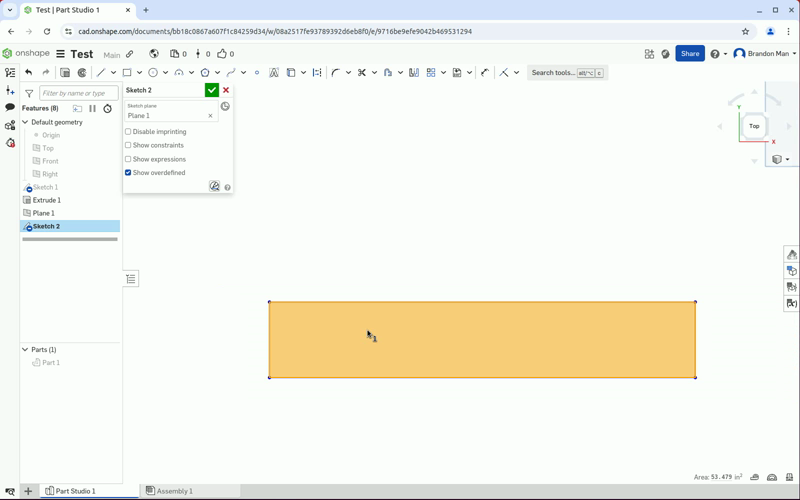
scroll(-6)
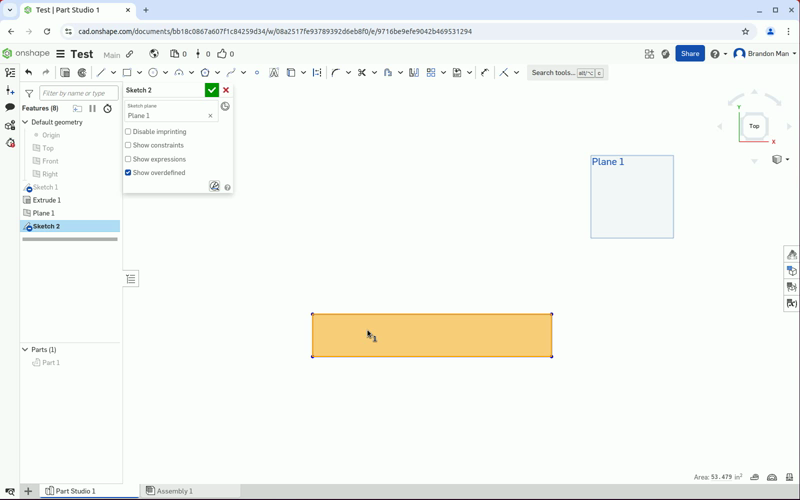
scroll(-6)
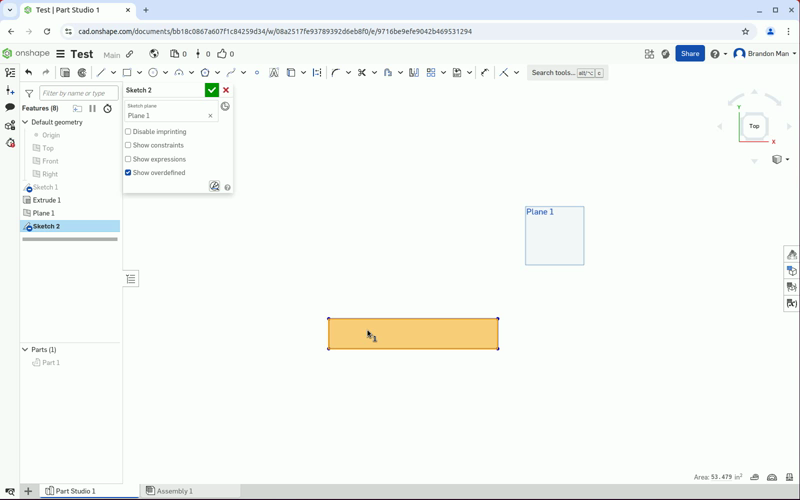
scroll(-6)
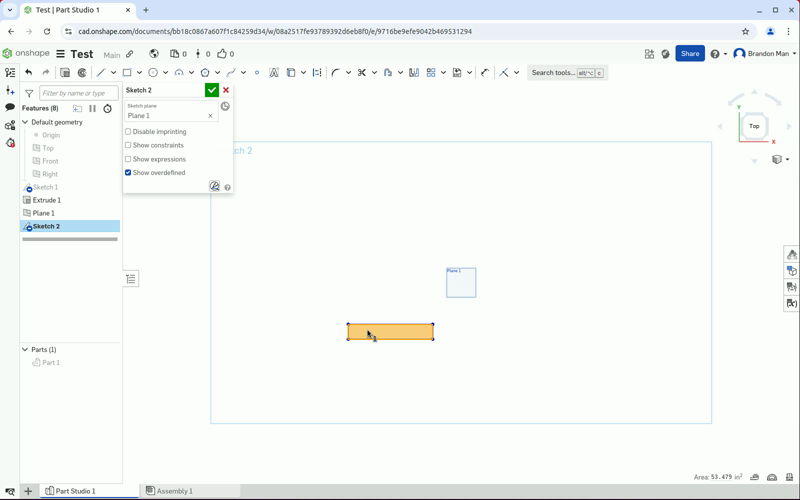
mouse_move(73, 352)
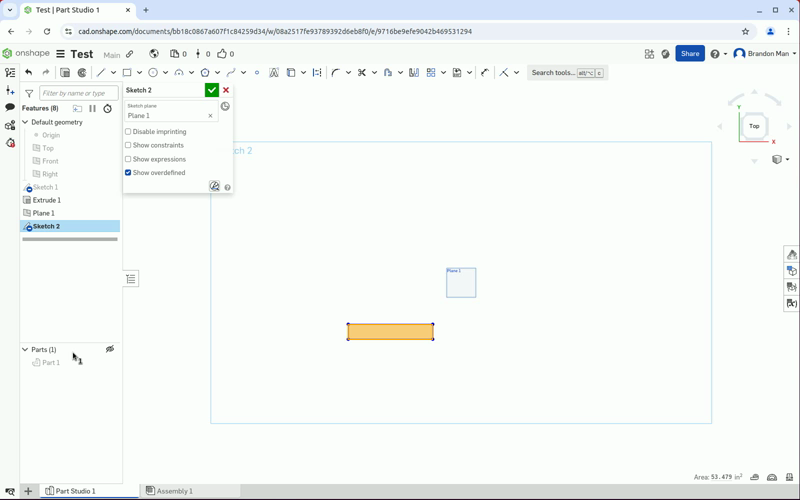
key(shift+y)
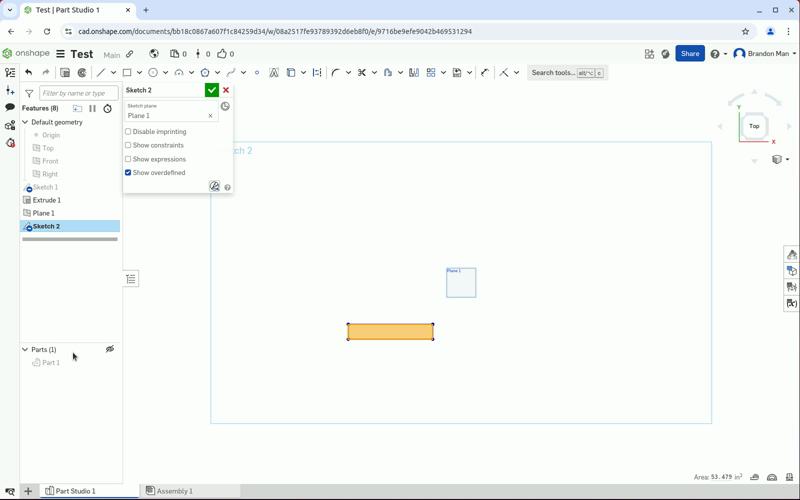
key(shift+e)
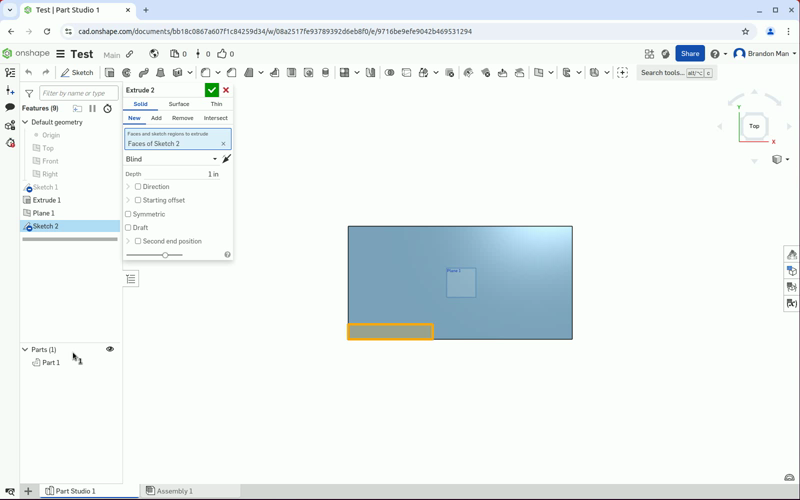
mouse_move(143, 106)
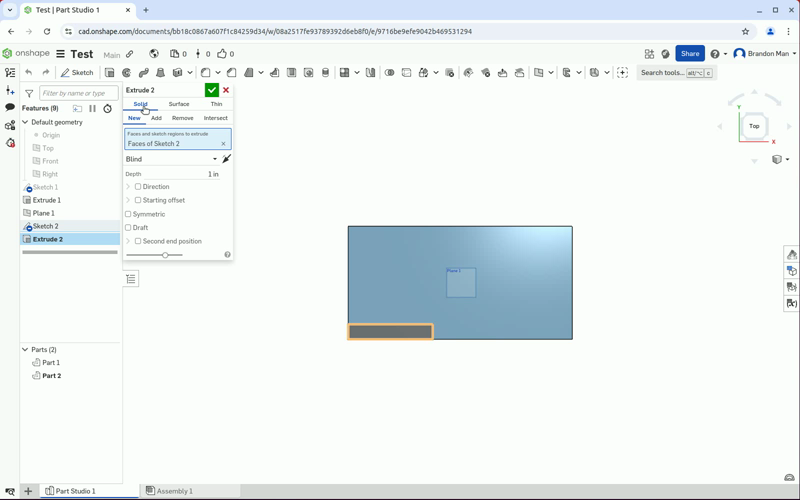
click(143, 106)
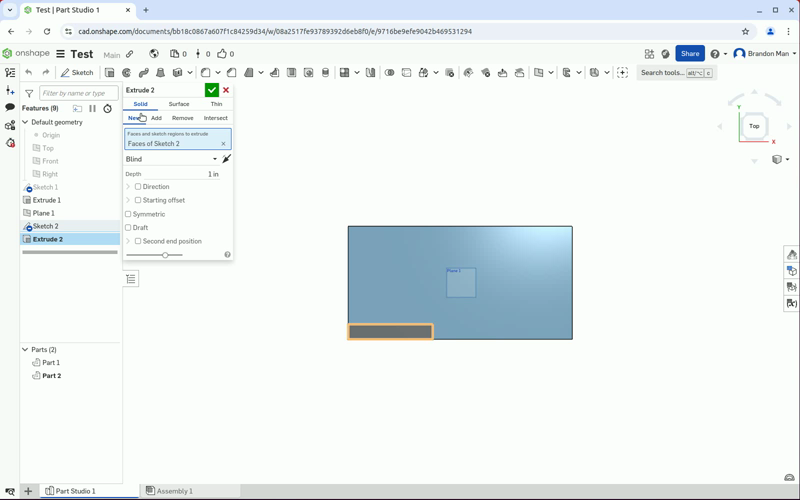
mouse_move(137, 120)
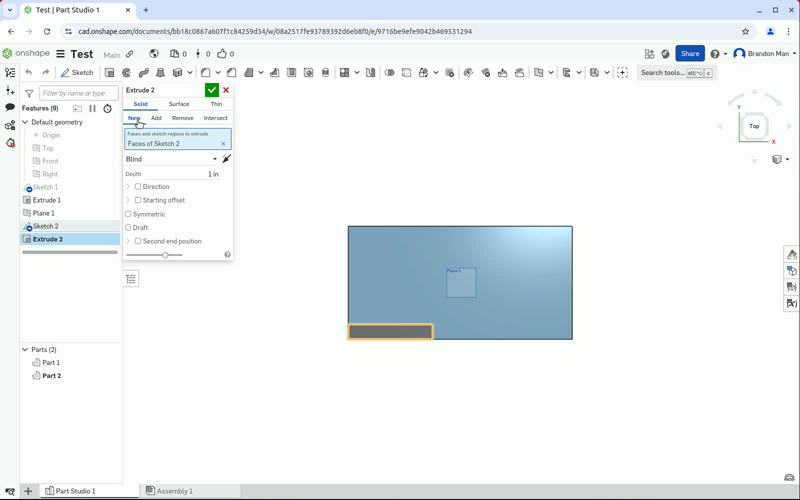
click(137, 120)
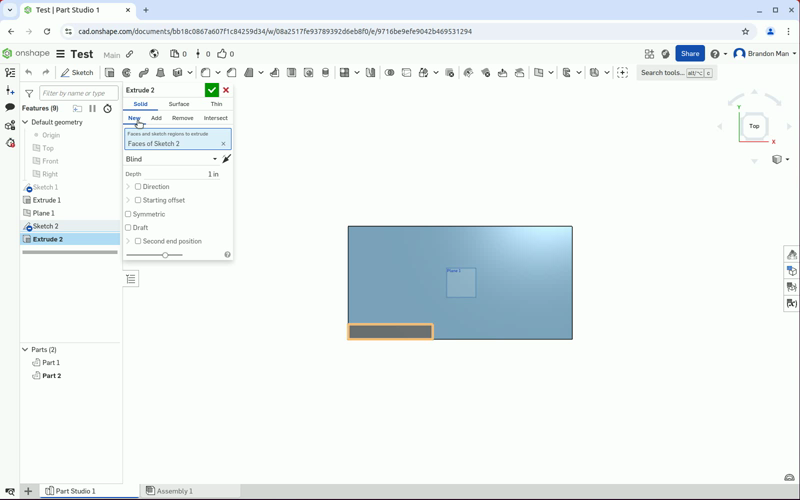
key(tab, 4)
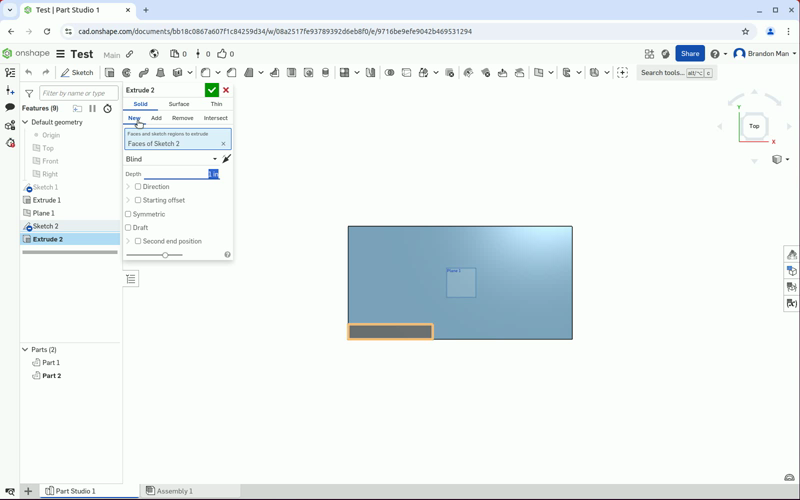
text(11.554)
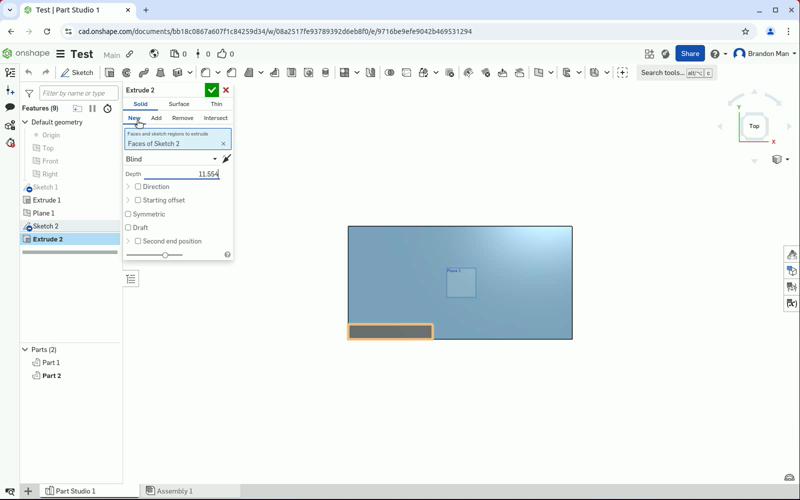
key(enter)
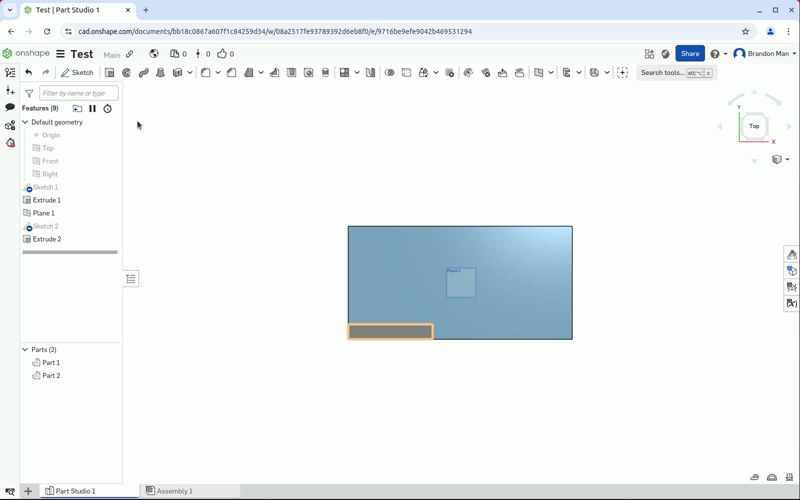
key(shift+h)
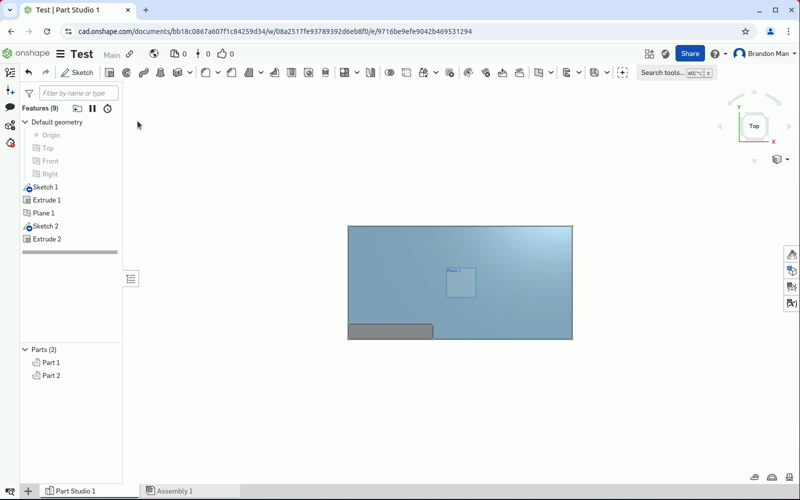
key(shift+h)
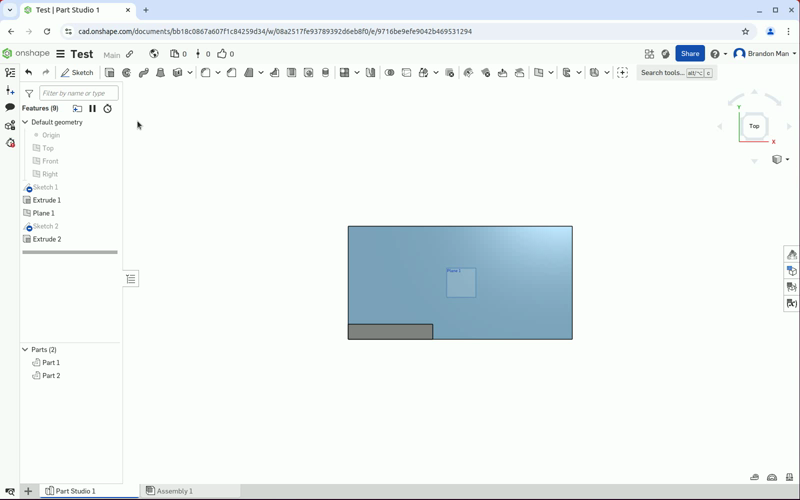
mouse_move(73, 189)
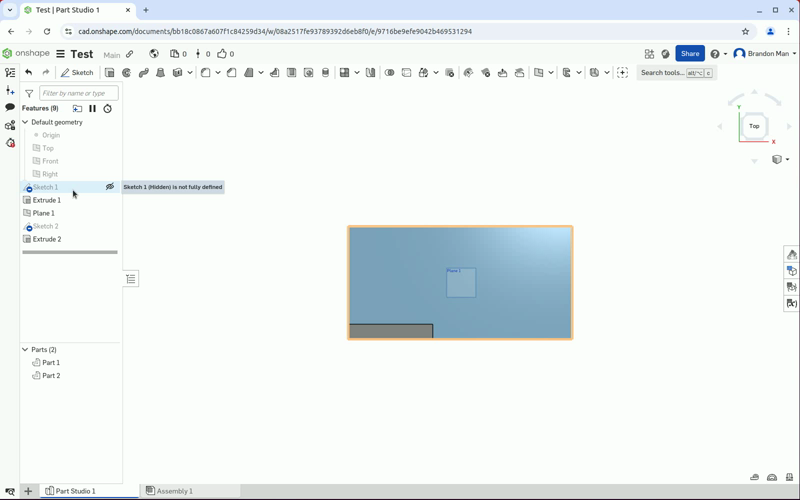
click(73, 189)
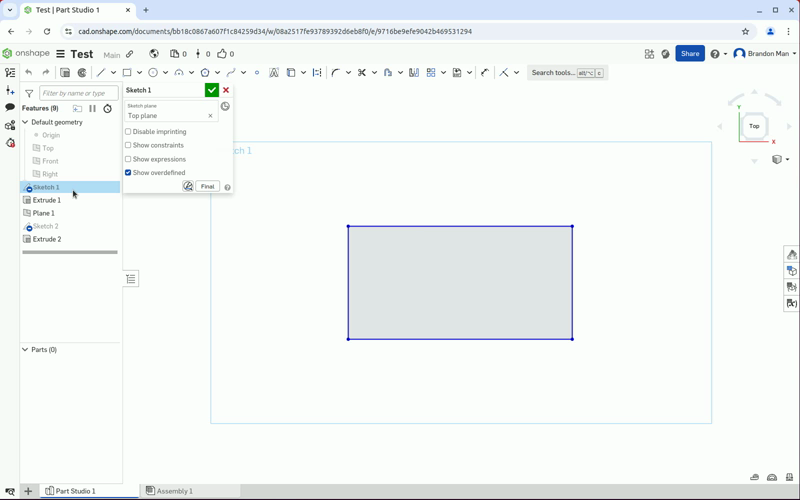
mouse_move(229, 92)
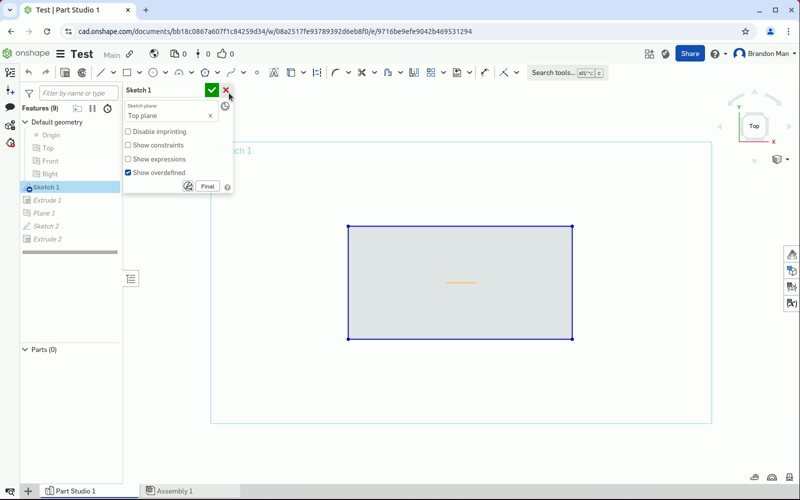
click(229, 92)
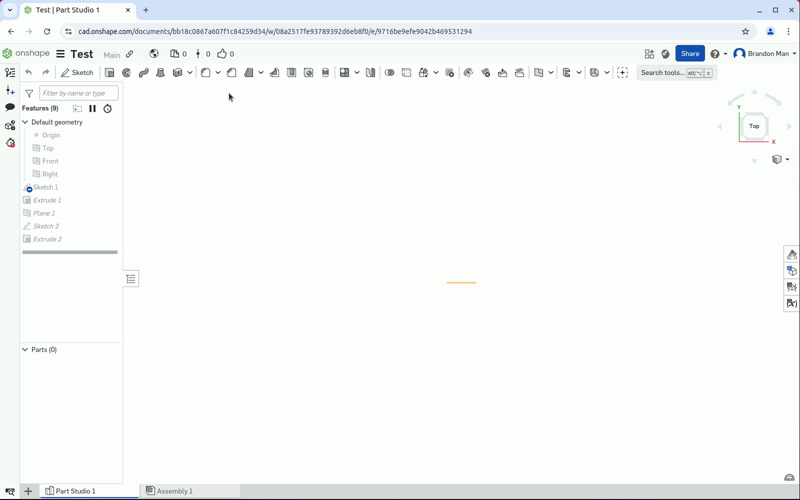
key(shift+s)
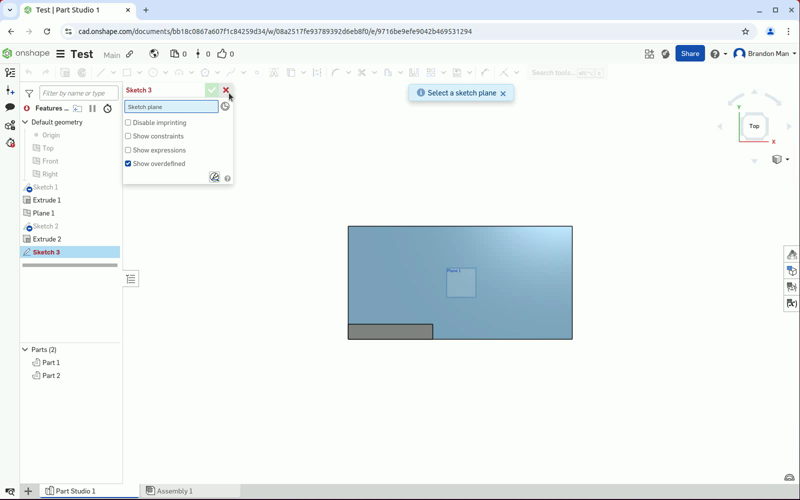
mouse_move(73, 215)
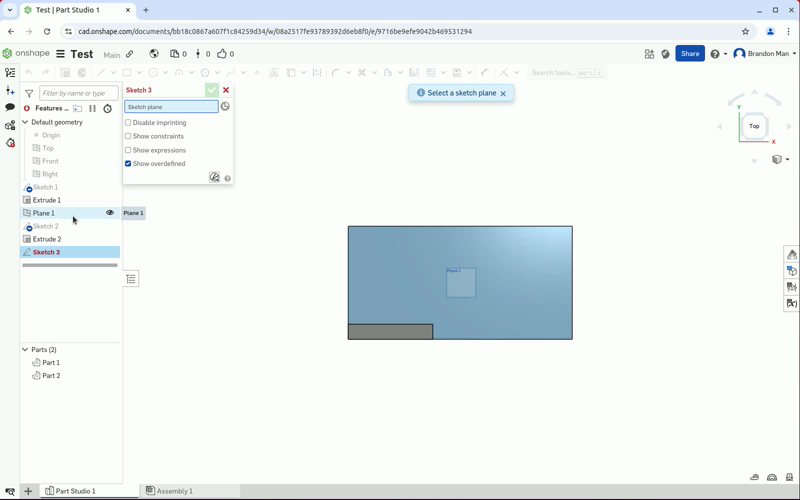
click(73, 215)
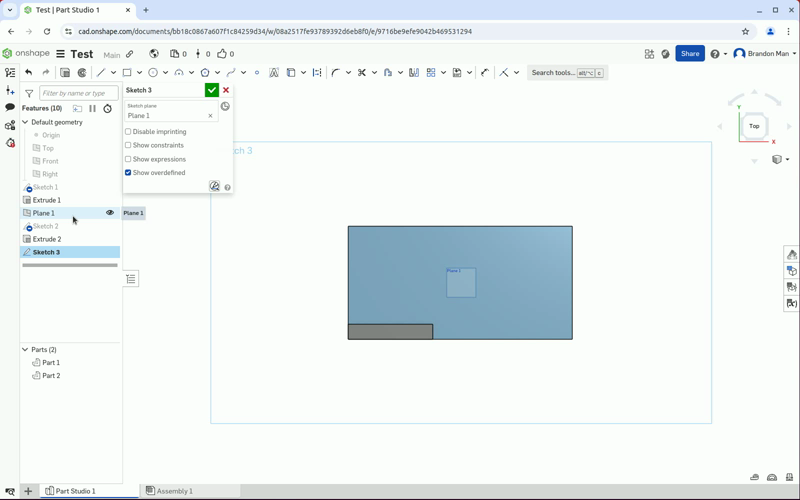
mouse_move(73, 352)
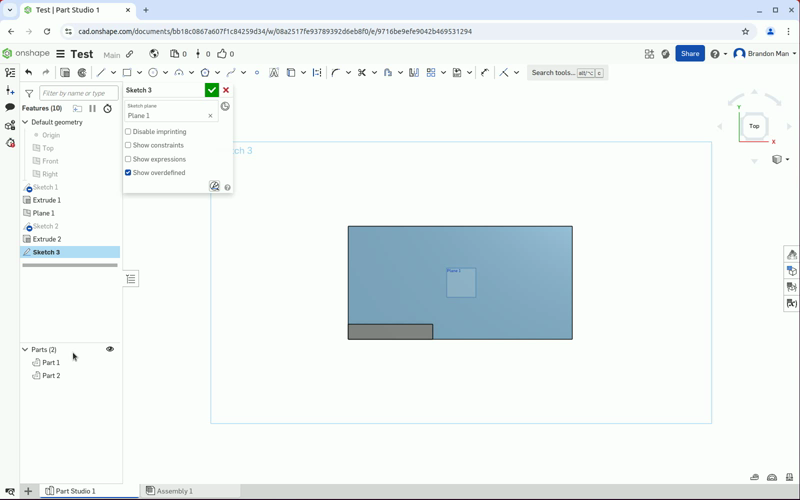
key(y)
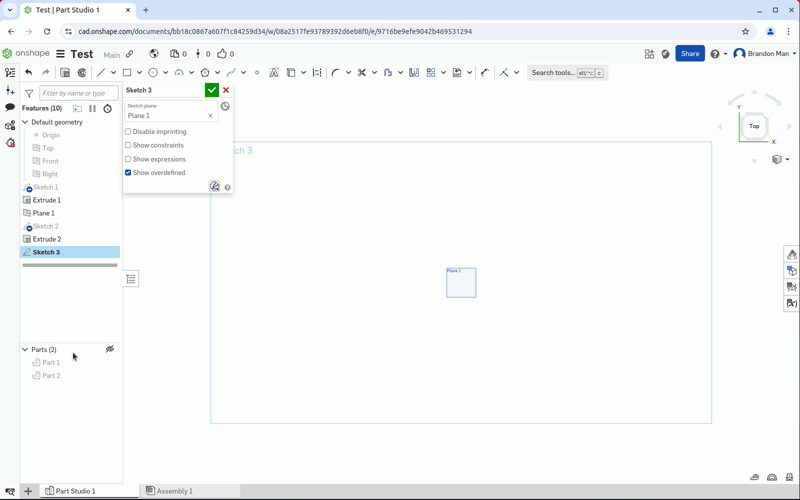
key(l)
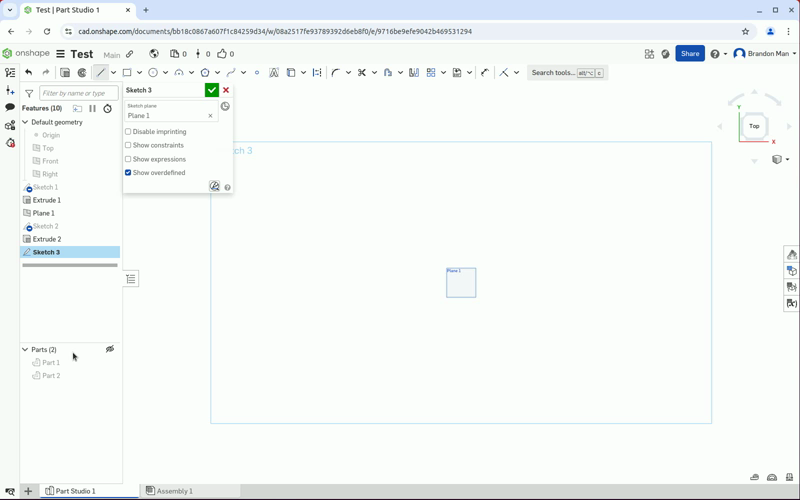
key_down(shift)
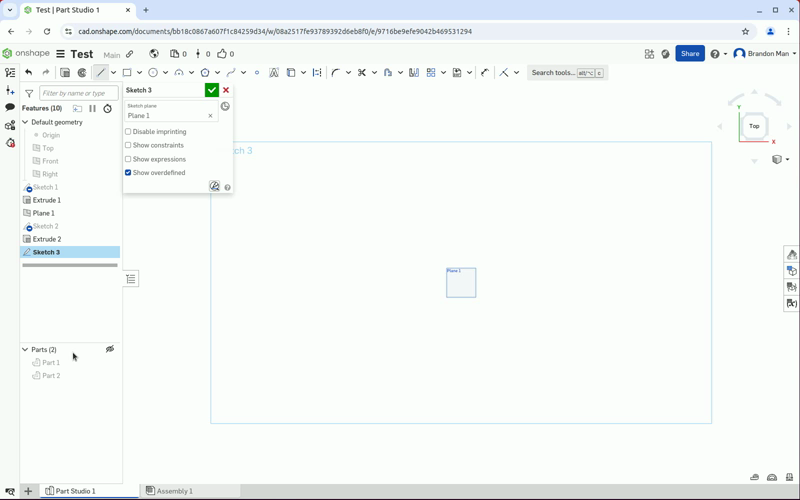
mouse_move(348, 241)
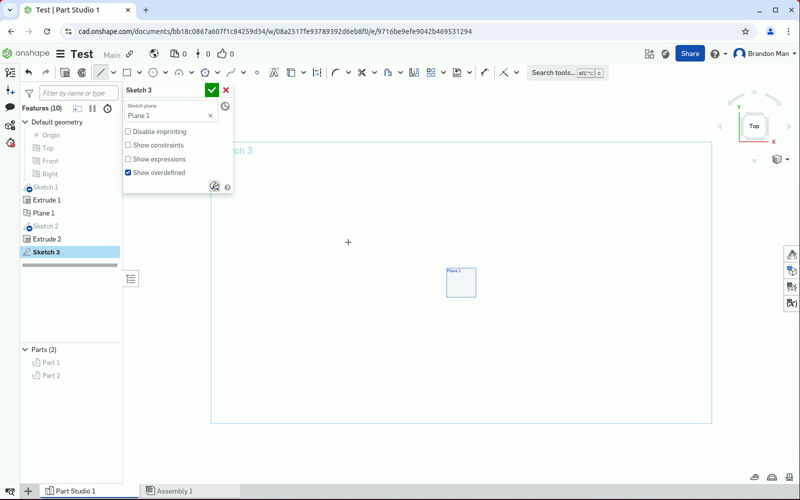
click(348, 241)
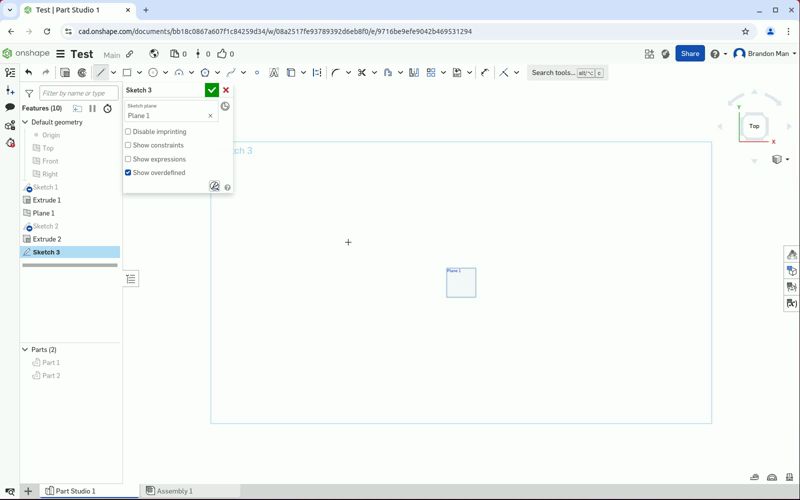
key_up(shift)
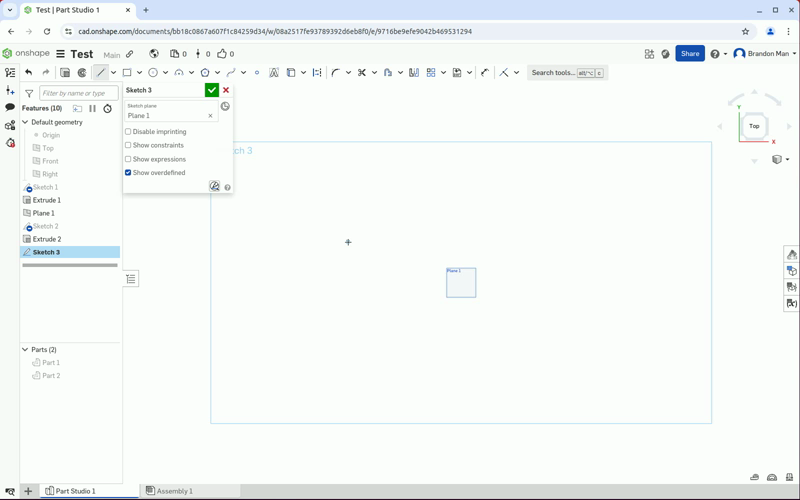
key_down(shift)
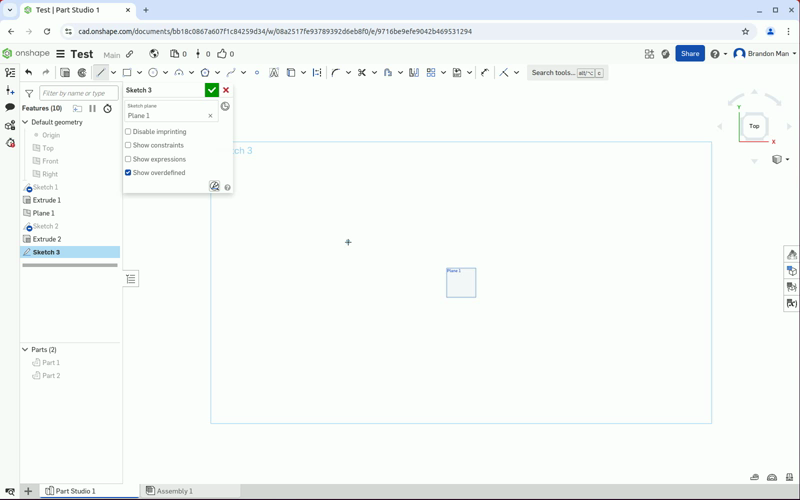
mouse_move(432, 241)
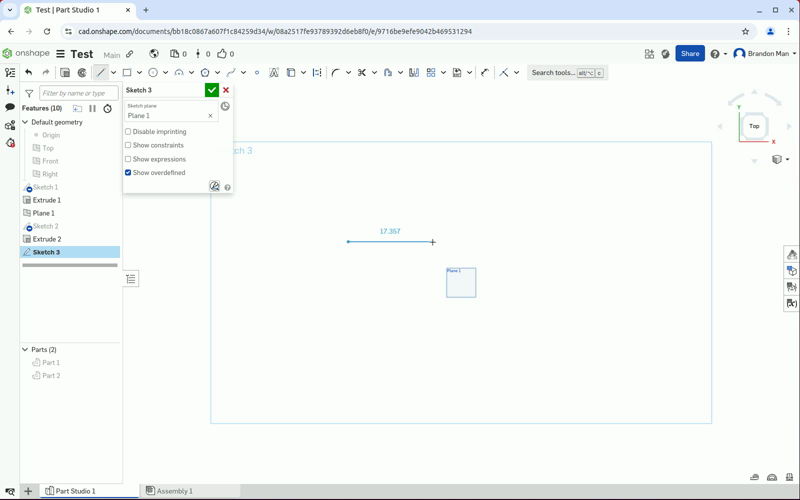
click(432, 241)
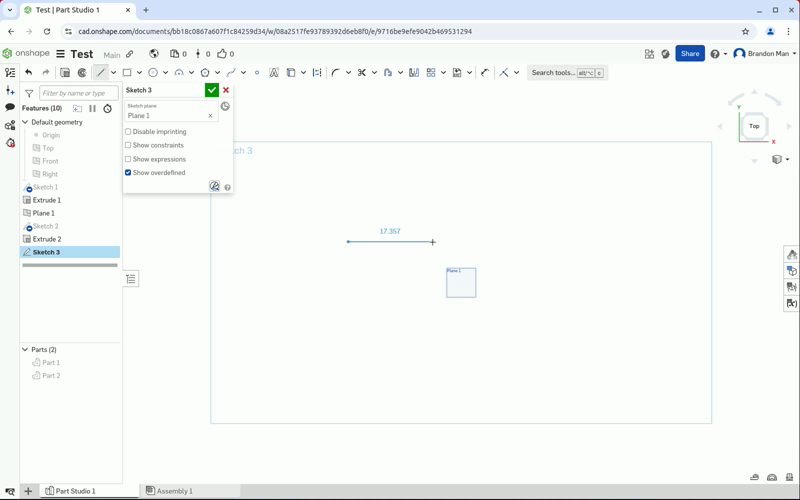
key_up(shift)
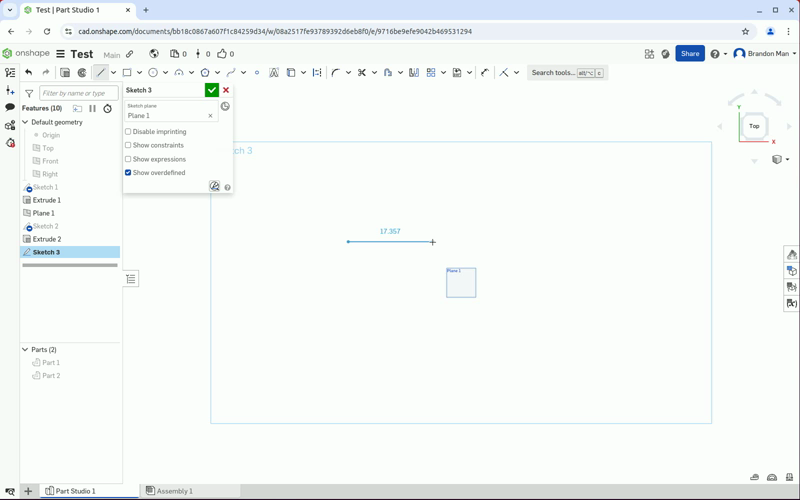
key_down(shift)
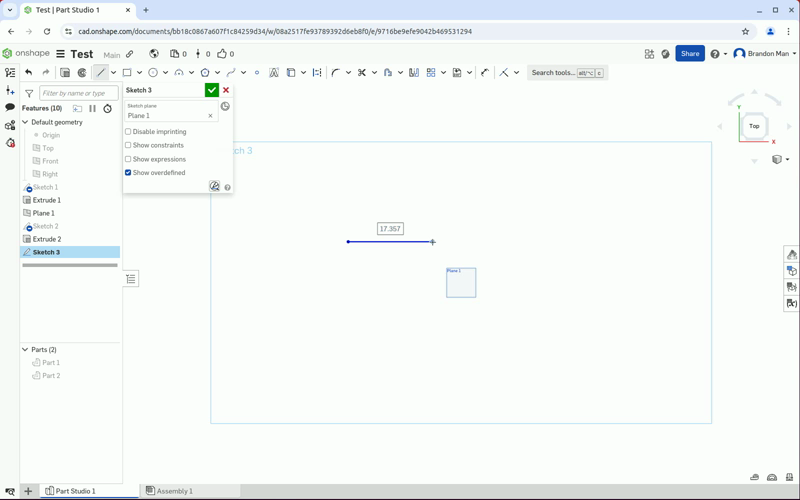
mouse_move(462, 241)
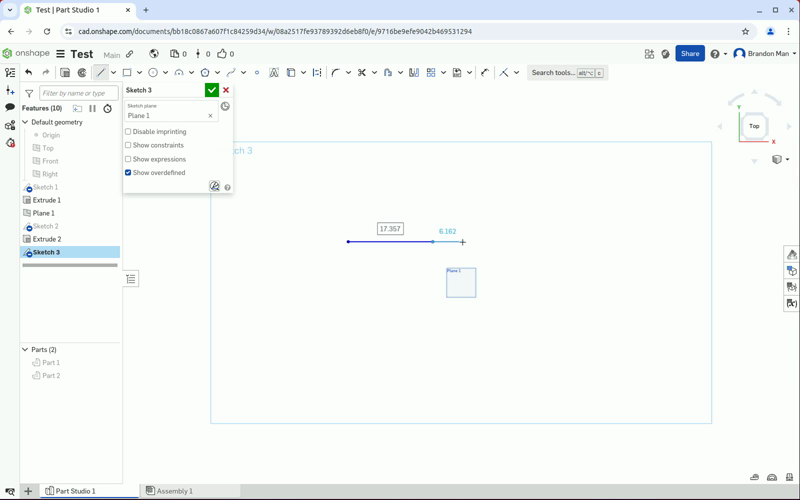
mouse_move(432, 226)
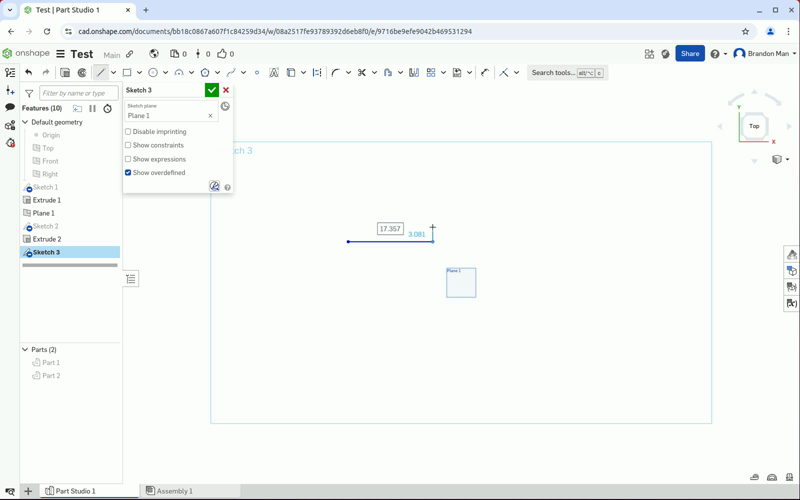
click(432, 226)
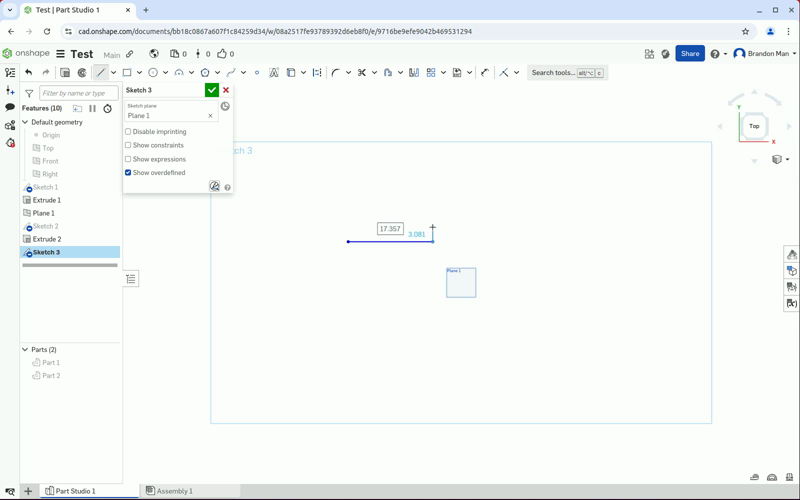
key_up(shift)
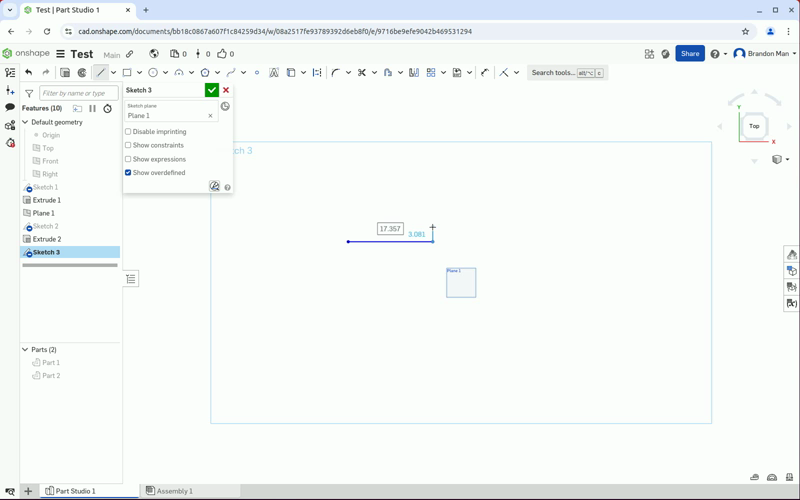
key_down(shift)
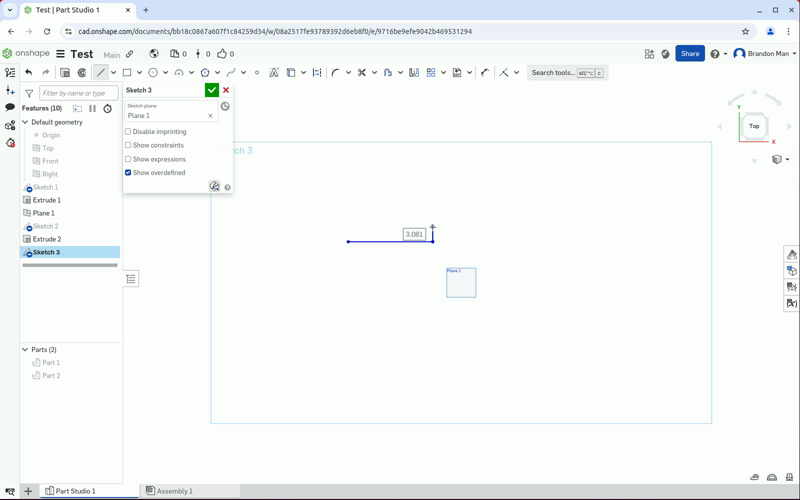
mouse_move(348, 226)
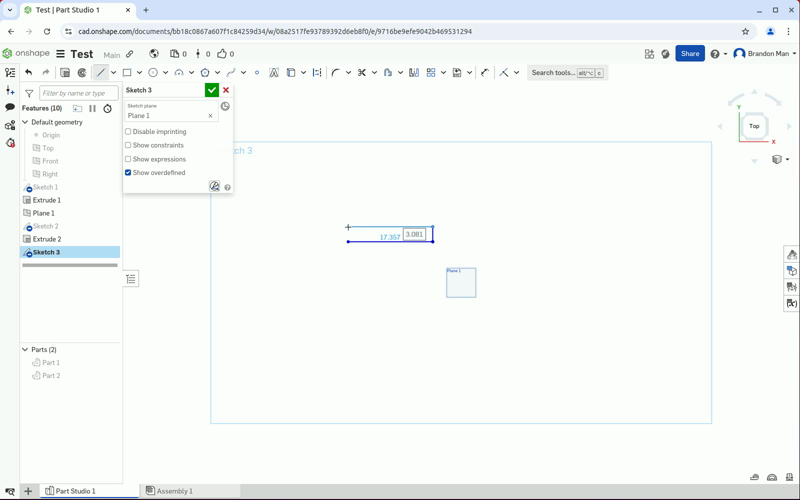
click(348, 226)
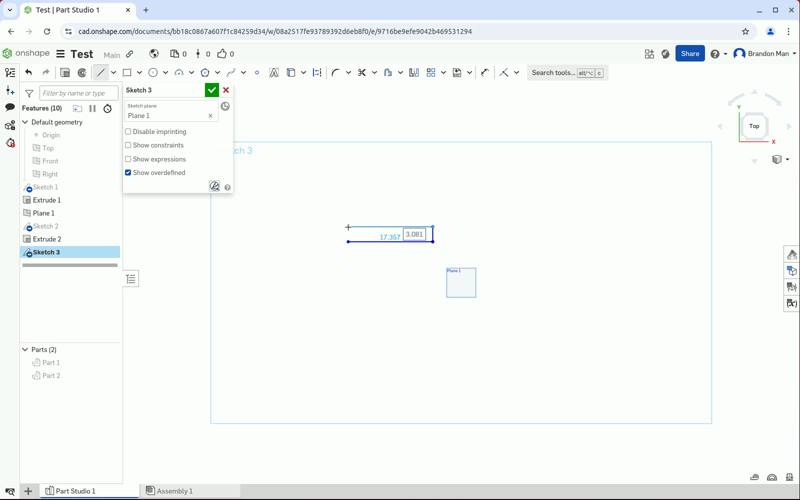
key_up(shift)
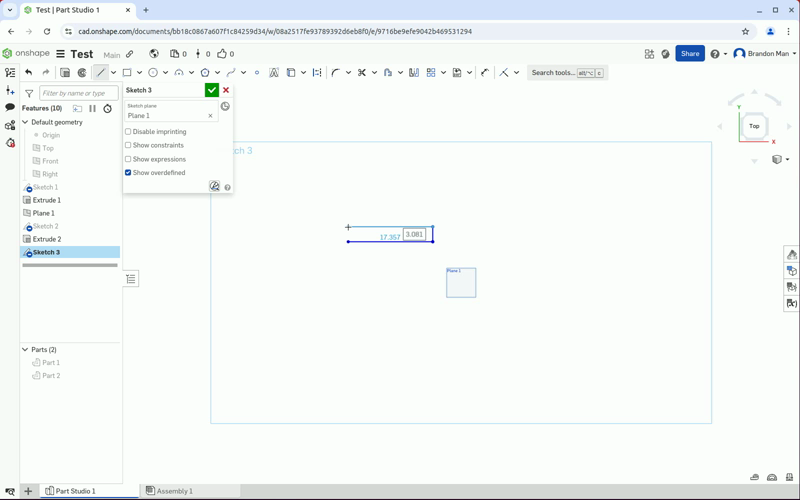
mouse_move(378, 226)
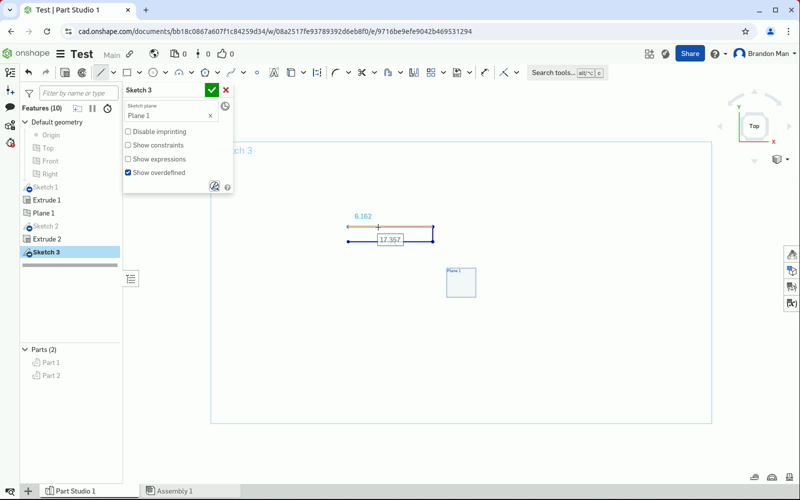
key_down(shift)
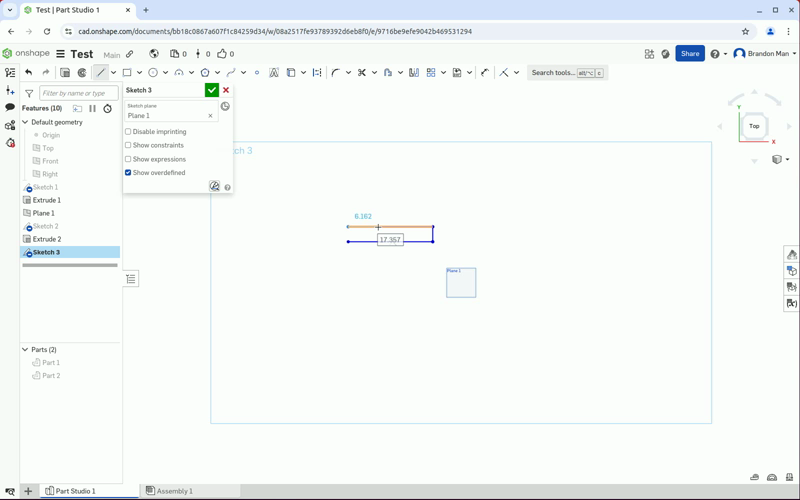
mouse_move(348, 241)
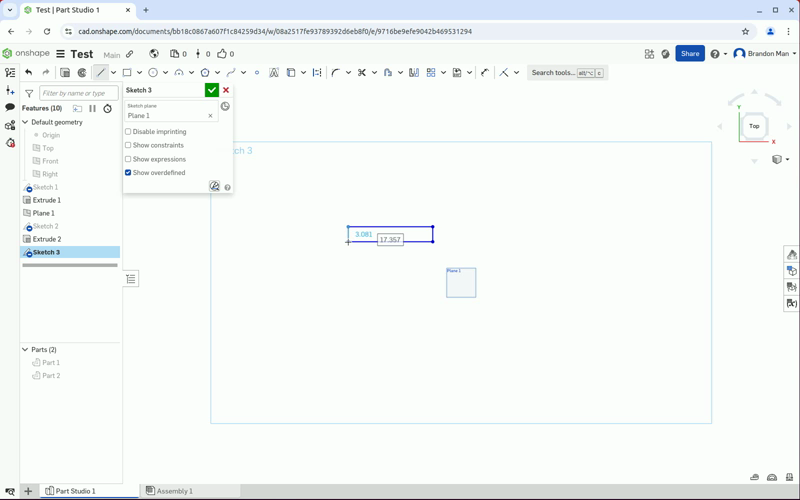
key_up(shift)
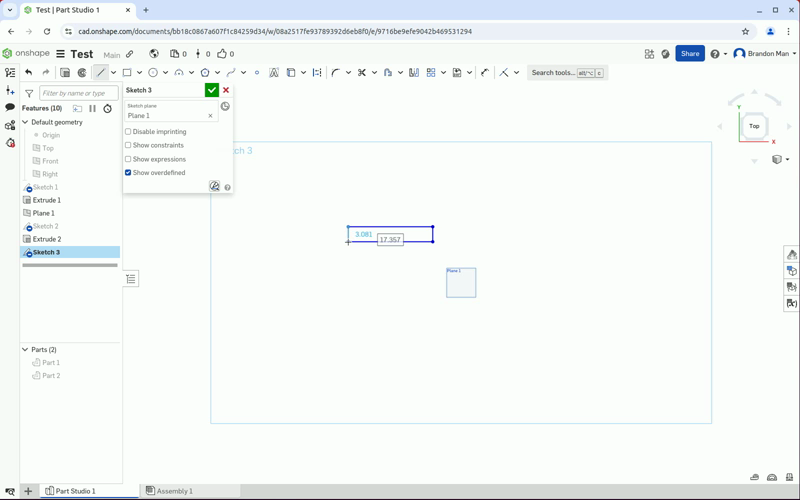
click(348, 241)
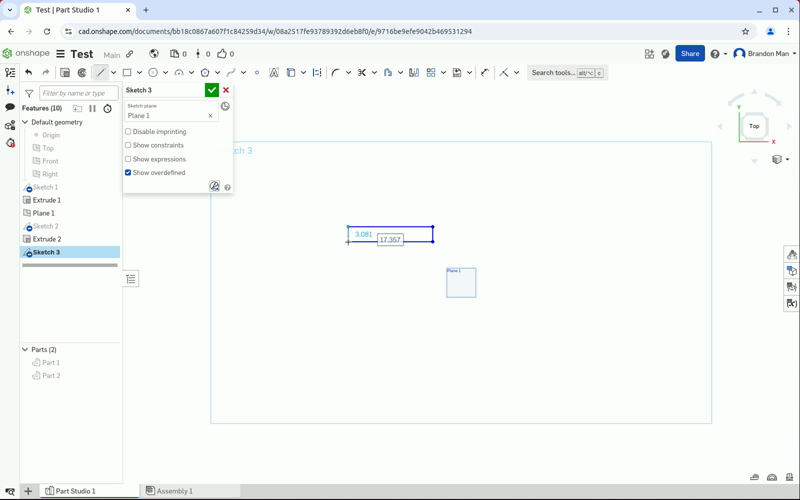
key(esc)
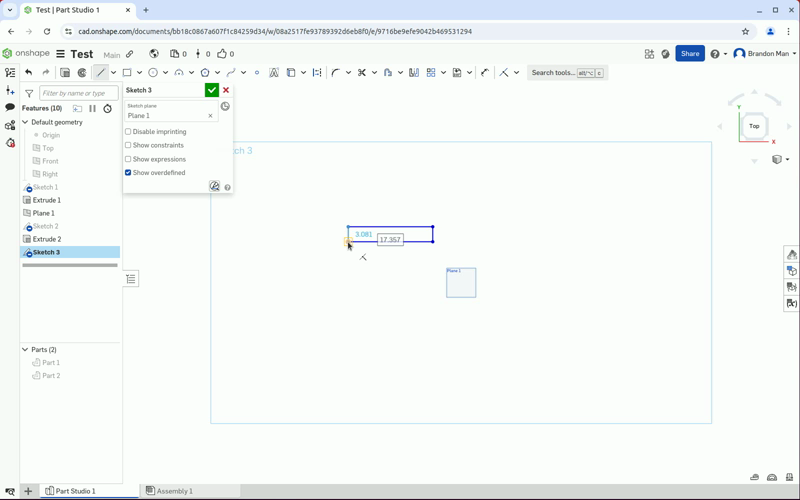
mouse_move(422, 239)
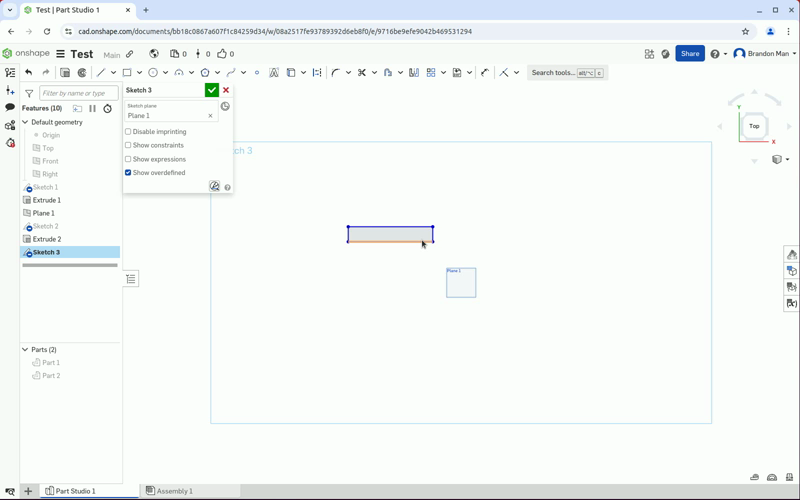
scroll(6)
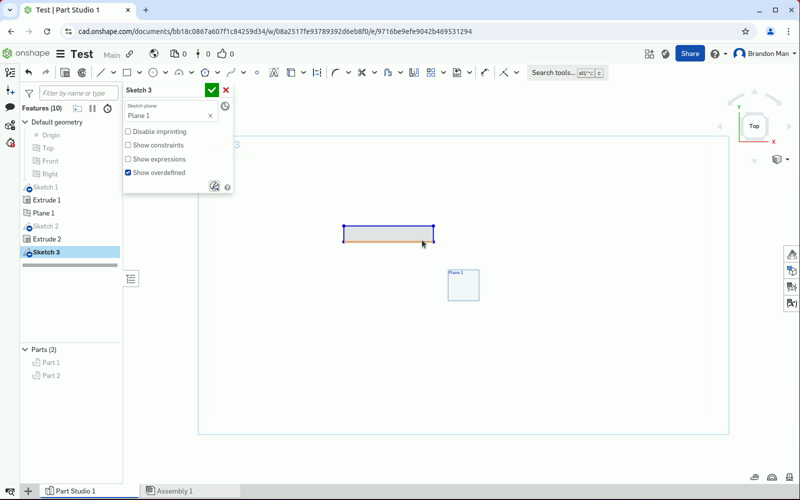
scroll(6)
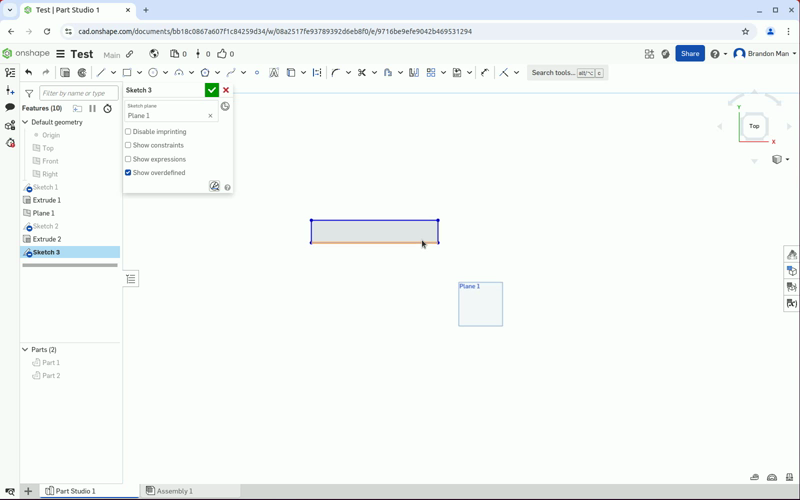
scroll(6)
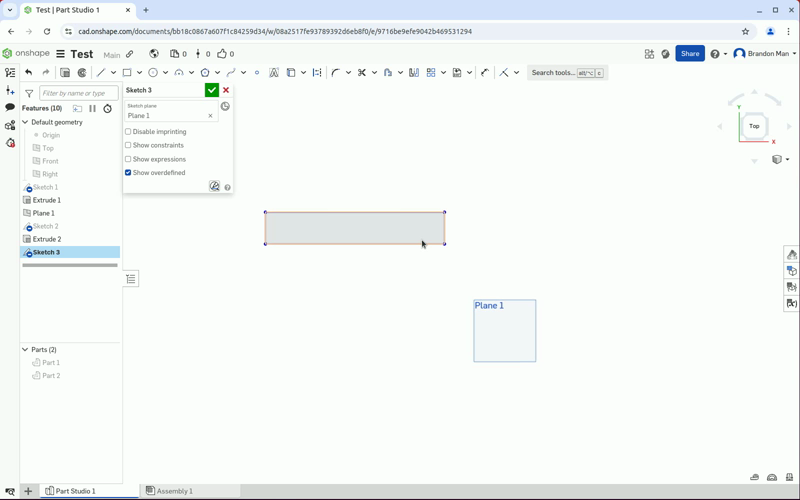
scroll(6)
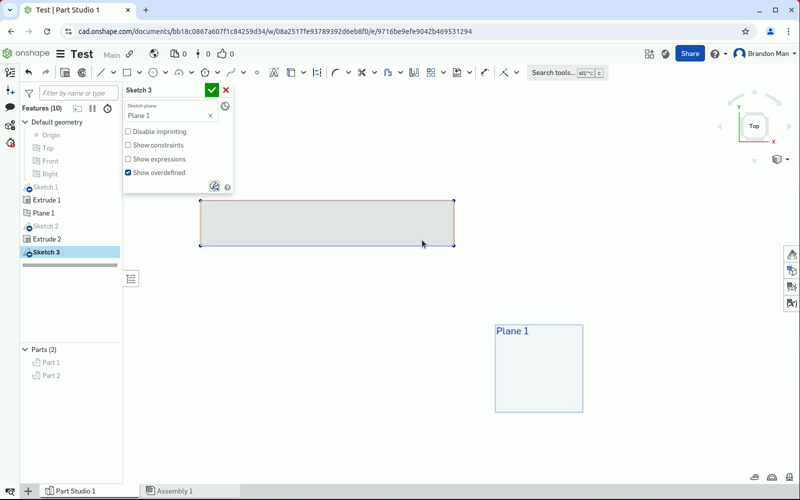
scroll(6)
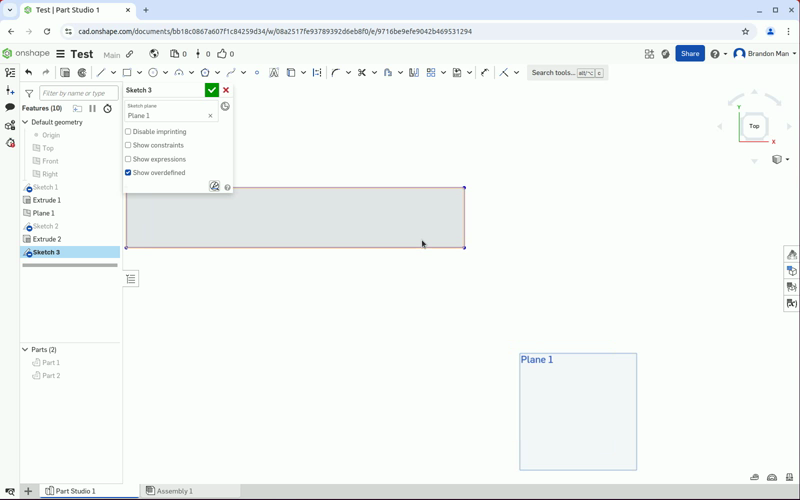
scroll(6)
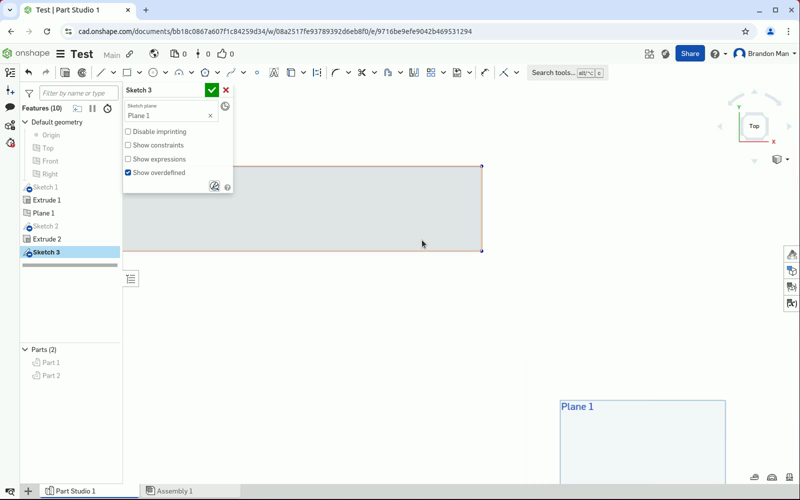
scroll(6)
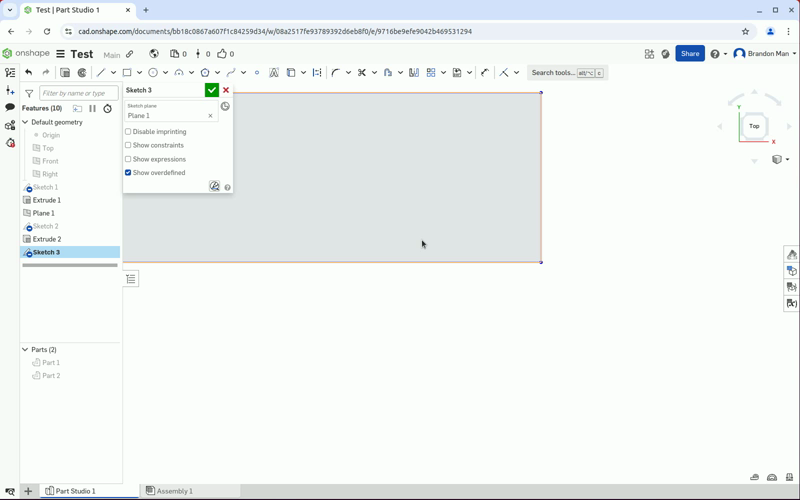
click(422, 239)
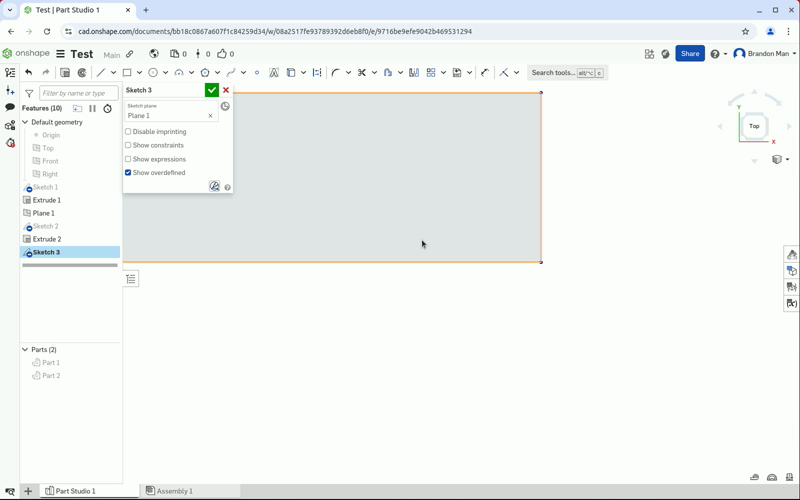
scroll(-6)
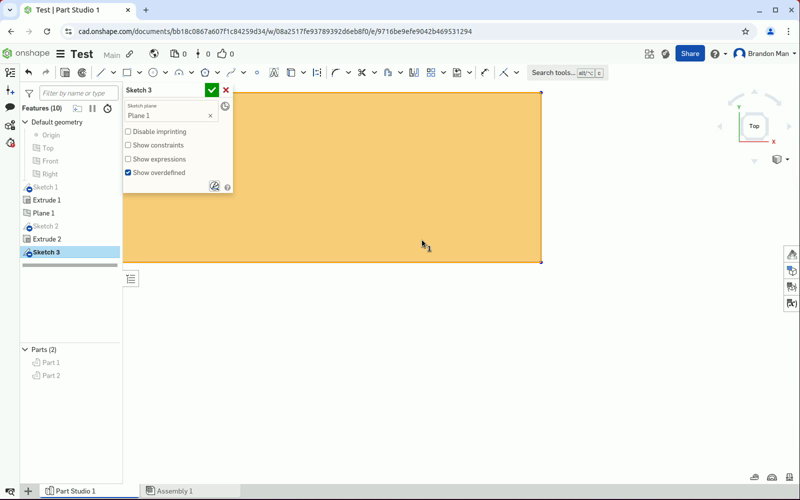
scroll(-6)
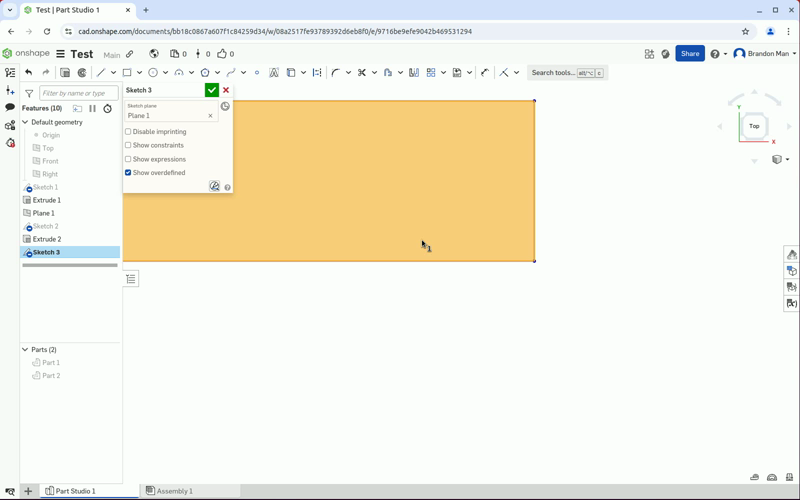
scroll(-6)
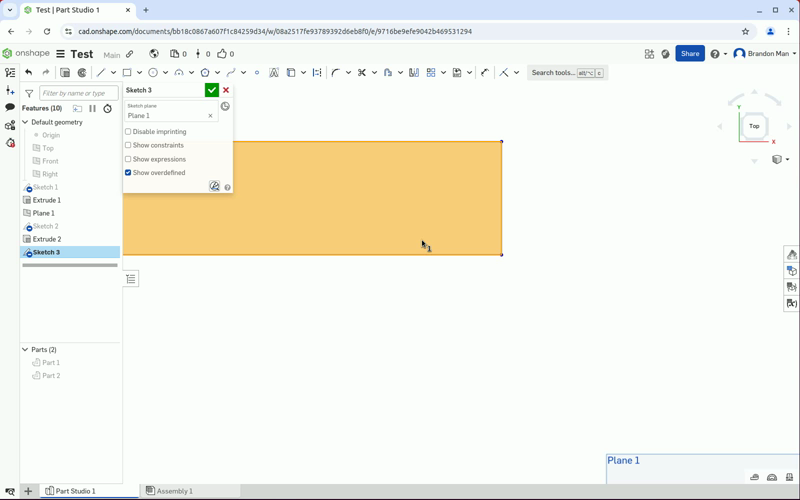
scroll(-6)
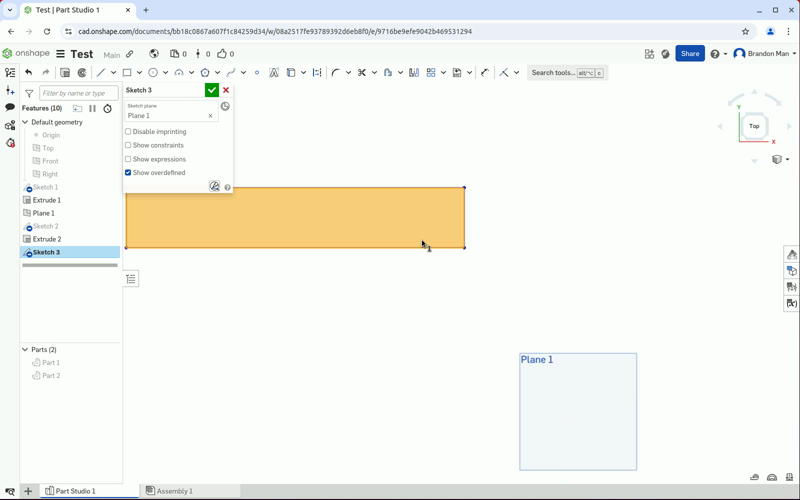
scroll(-6)
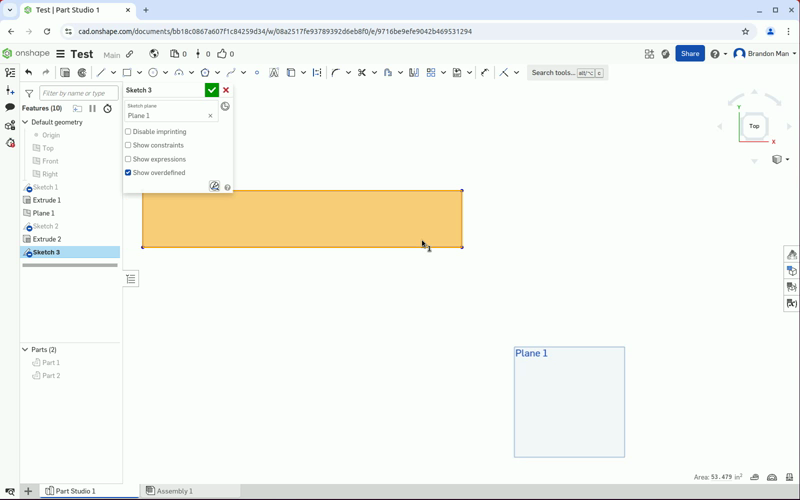
scroll(-6)
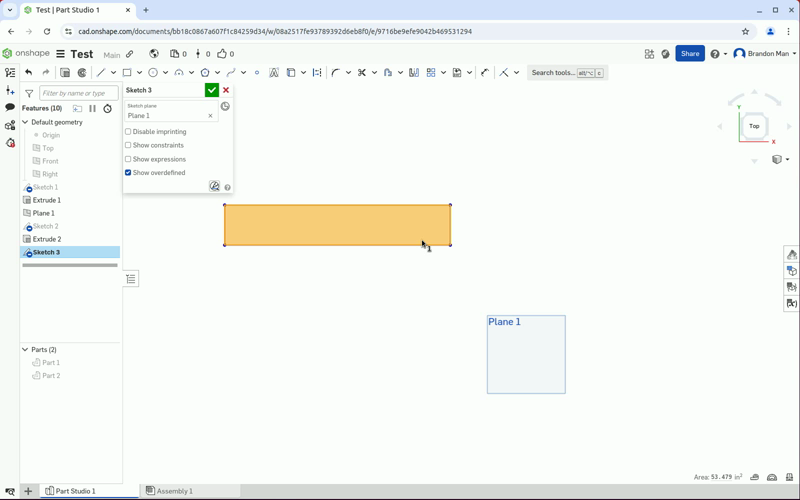
scroll(-6)
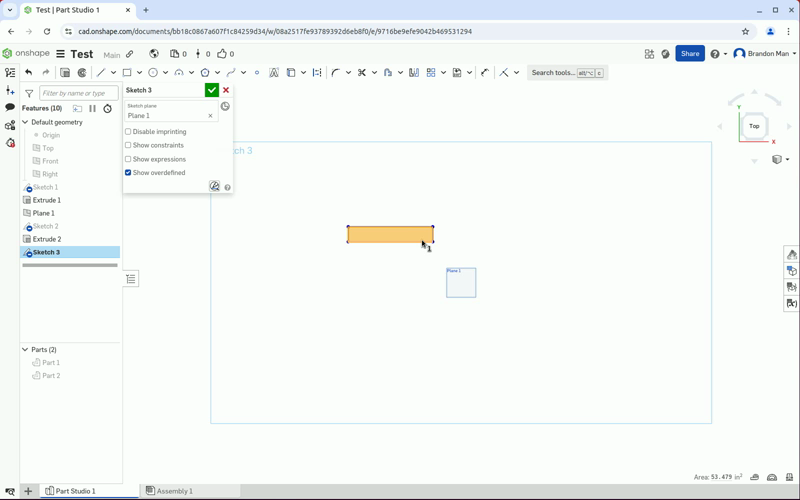
mouse_move(73, 352)
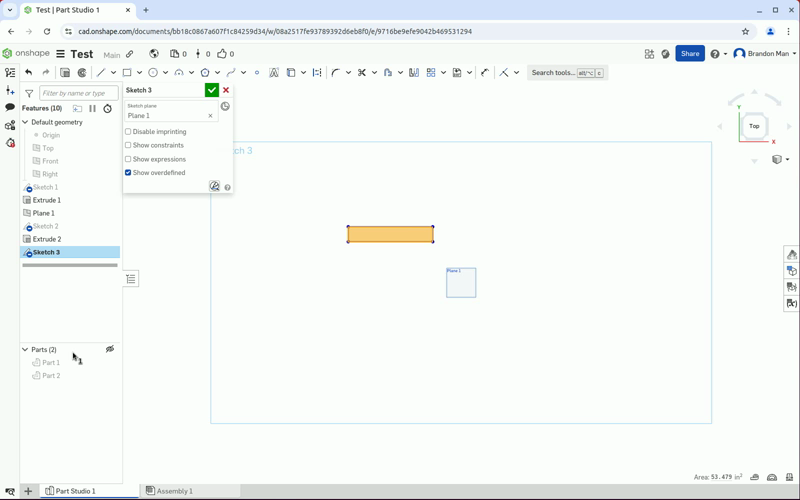
key(shift+y)
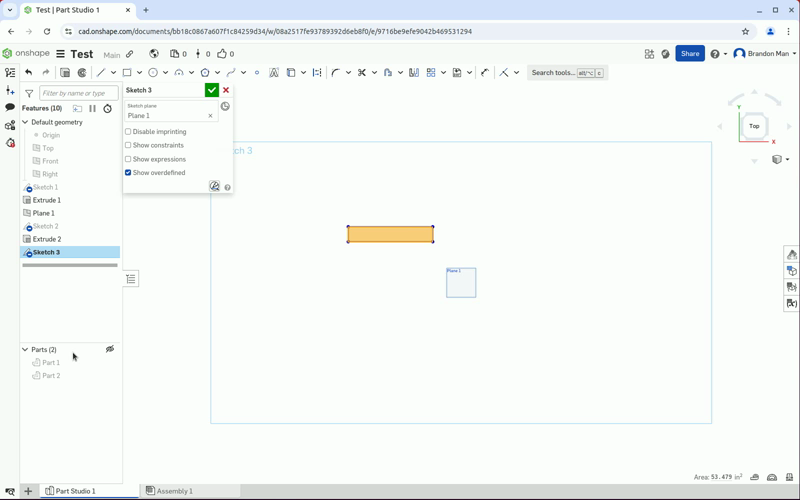
key(shift+e)
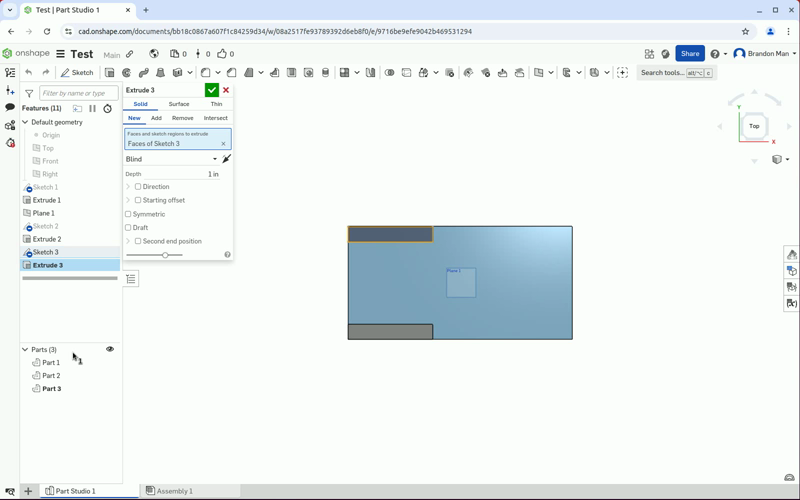
mouse_move(143, 106)
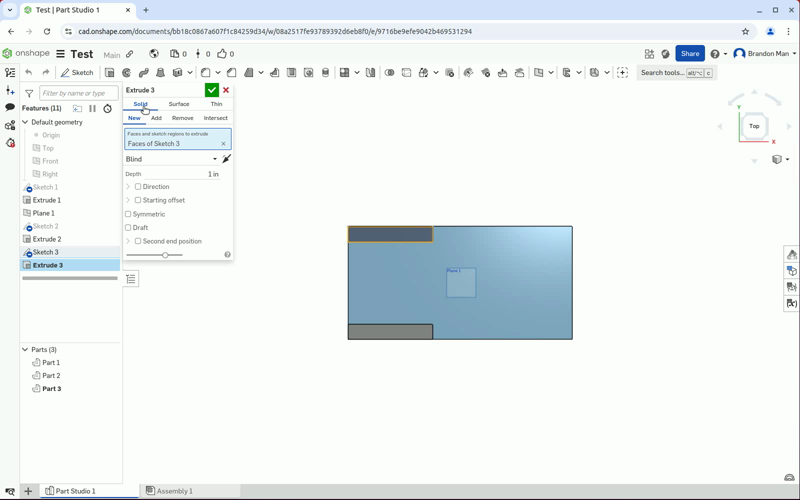
click(143, 106)
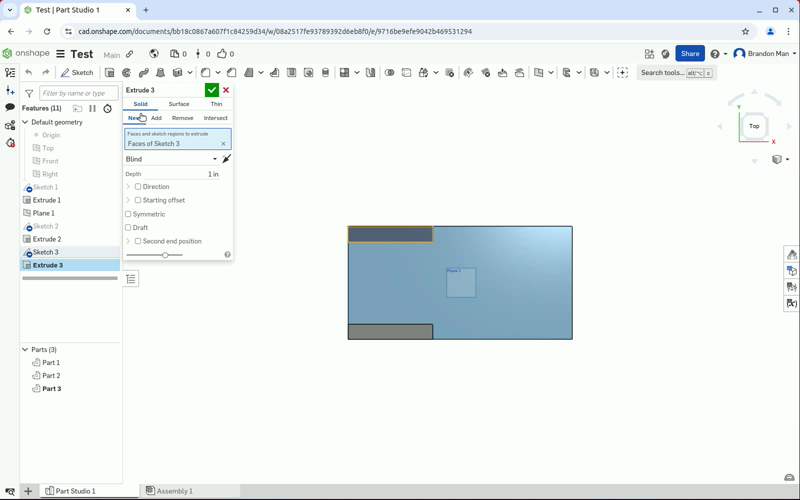
mouse_move(137, 120)
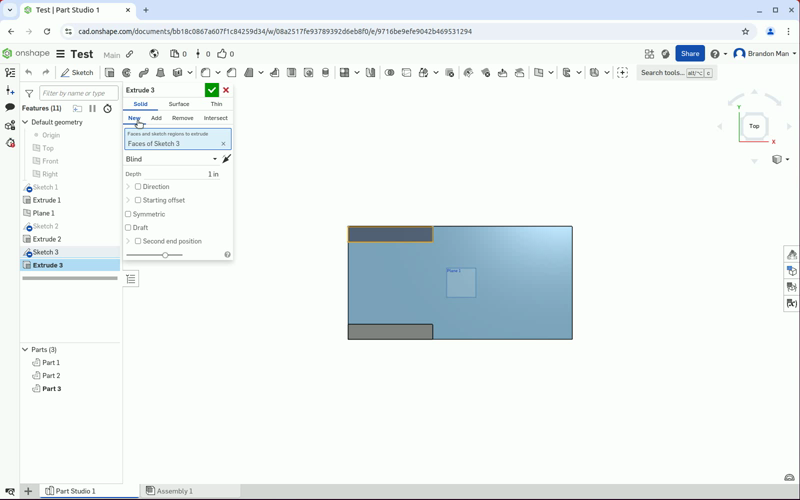
click(137, 120)
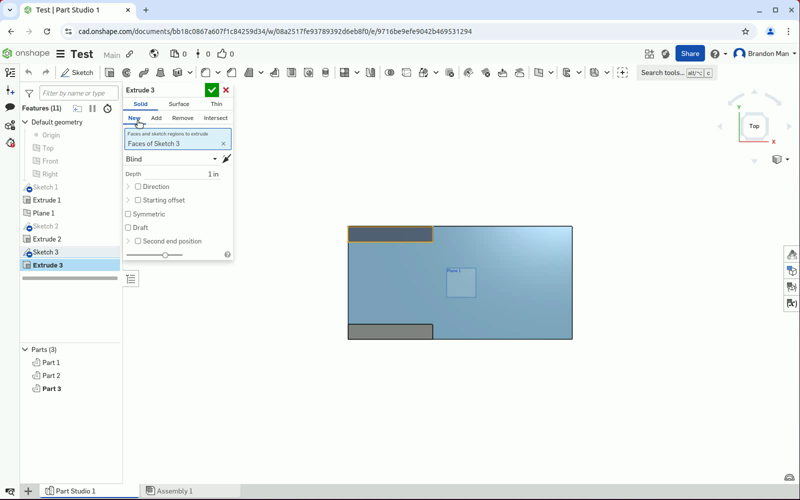
key(tab, 4)
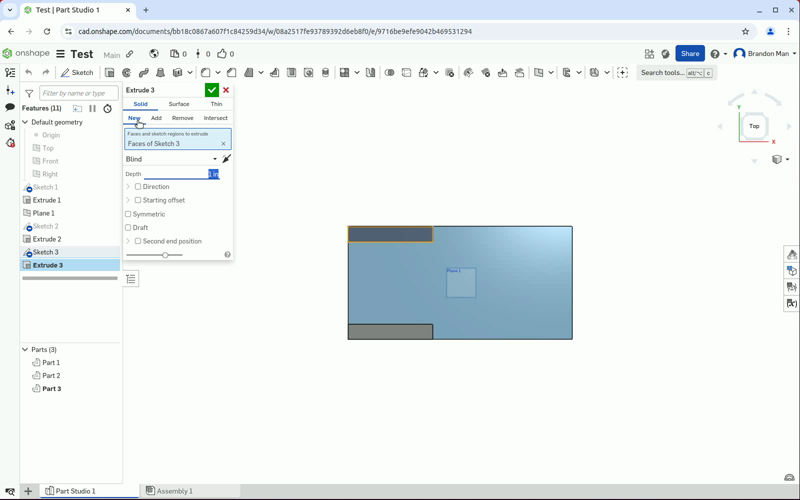
text(11.554)
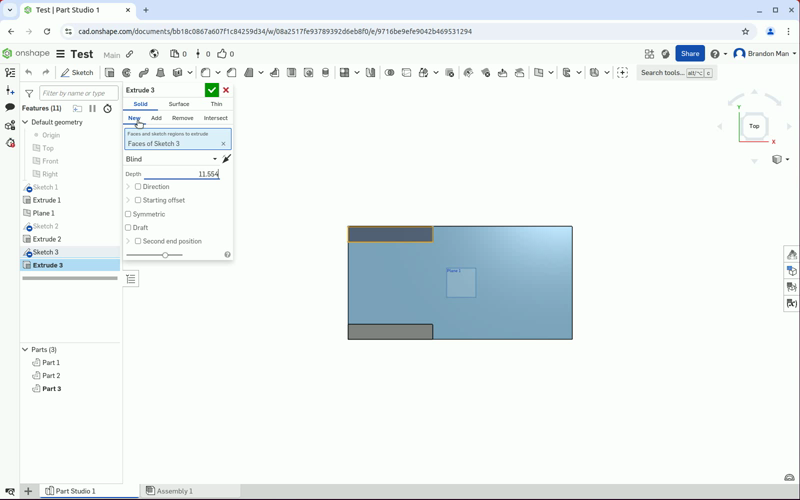
key(enter)
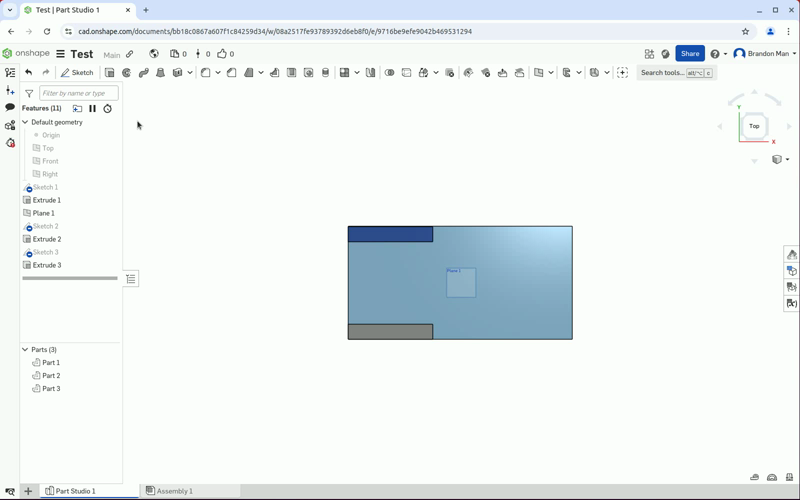
key(shift+h)
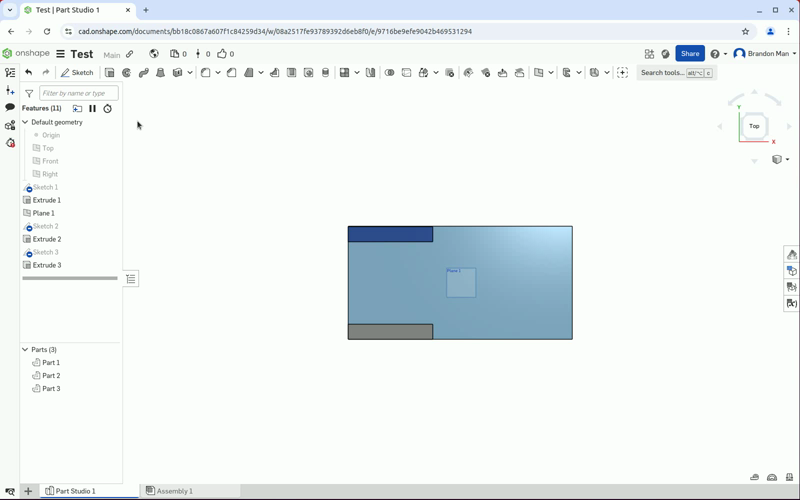
key(shift+h)
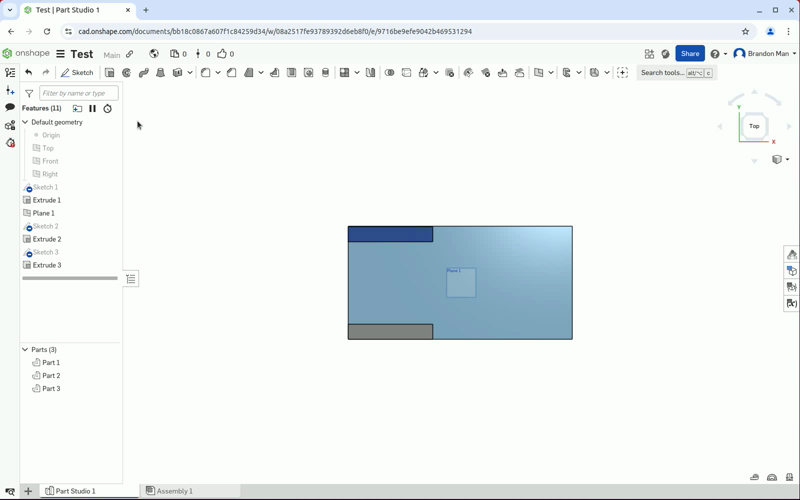
mouse_move(73, 189)
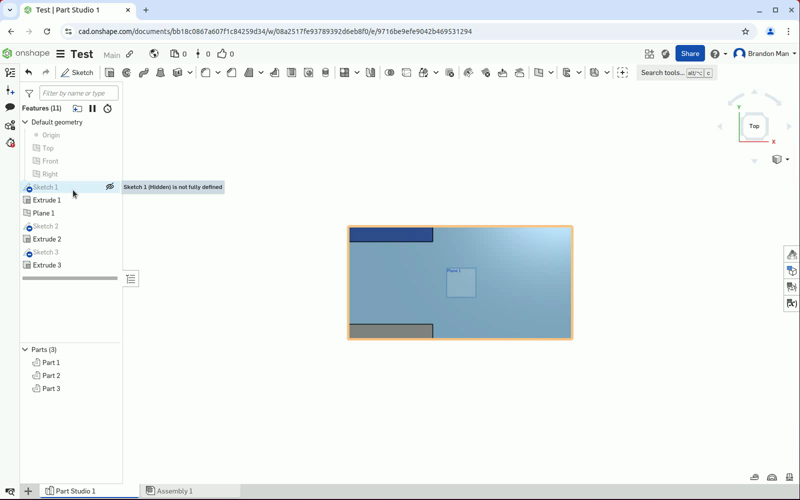
click(73, 189)
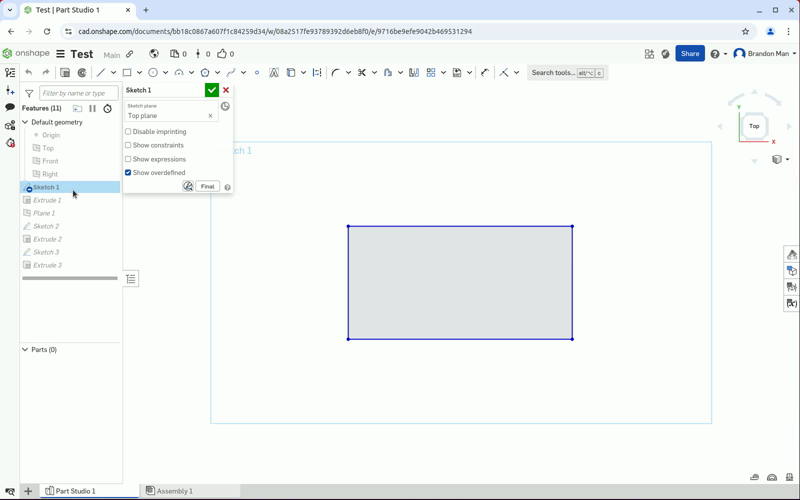
mouse_move(229, 92)
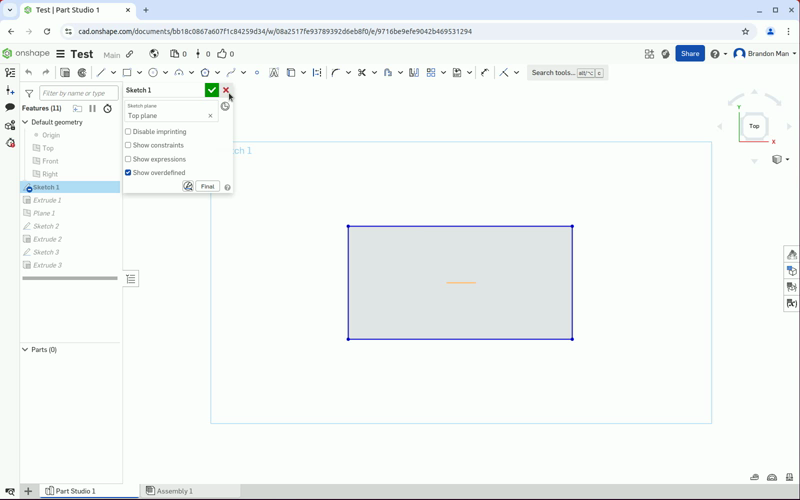
click(229, 92)
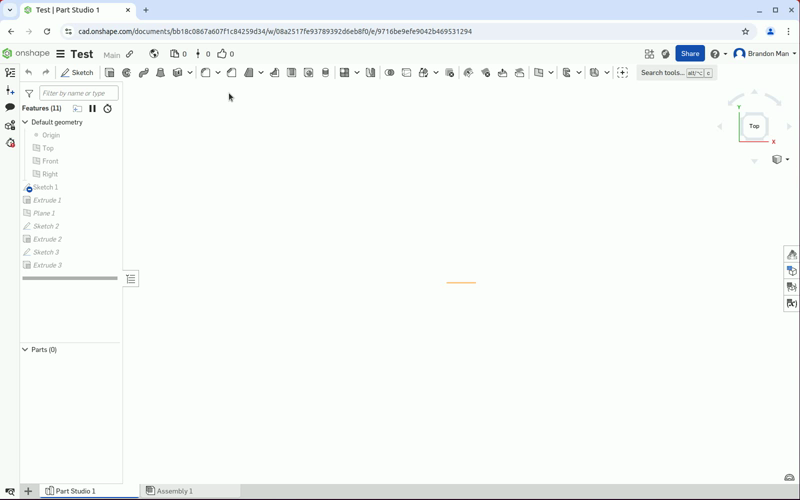
key(shift+s)
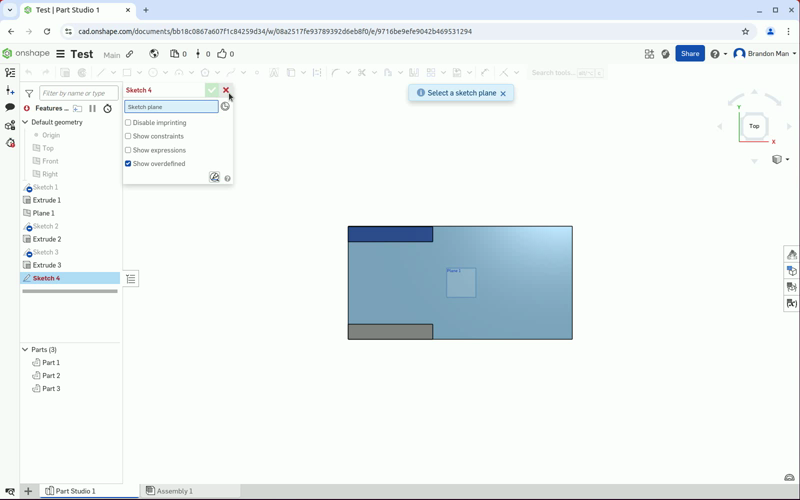
mouse_move(73, 215)
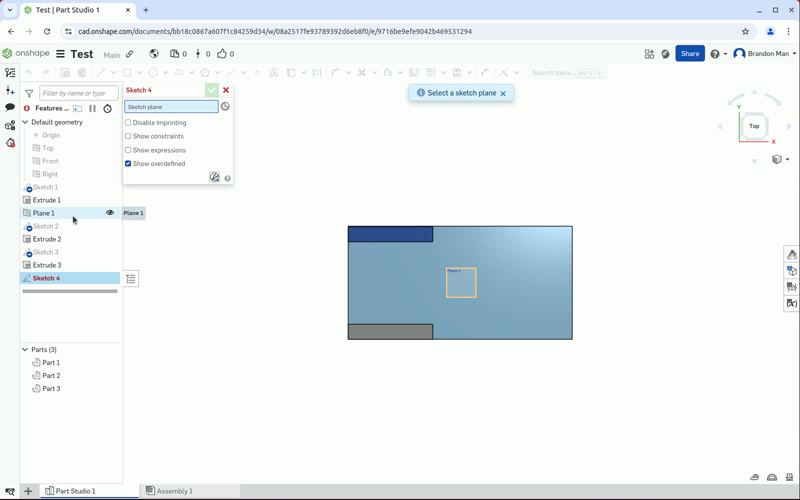
click(73, 215)
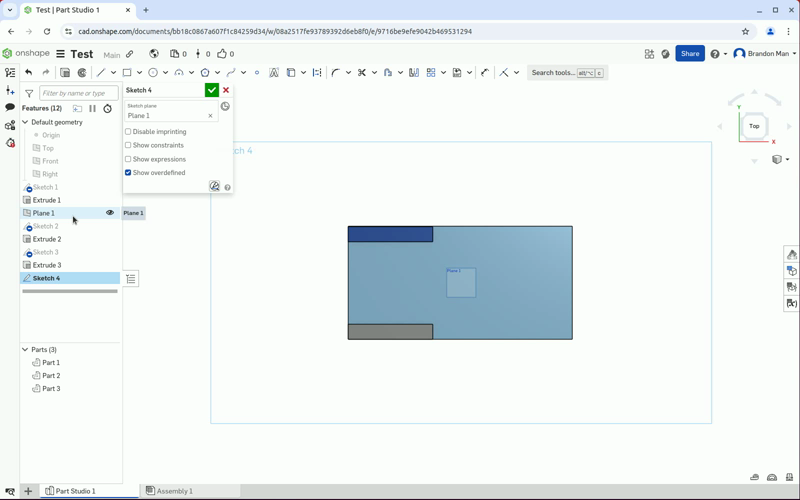
mouse_move(73, 352)
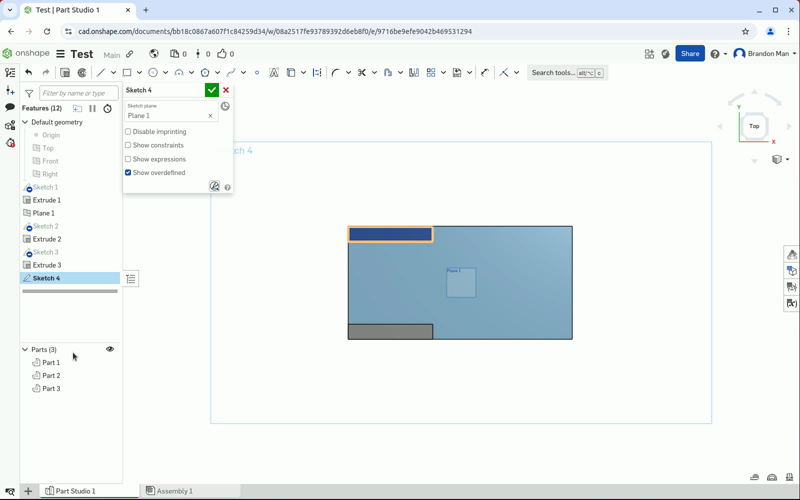
key(y)
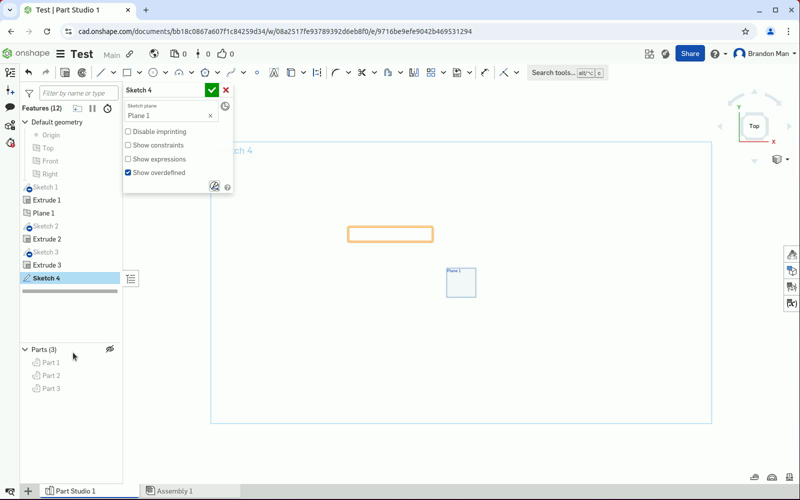
key(l)
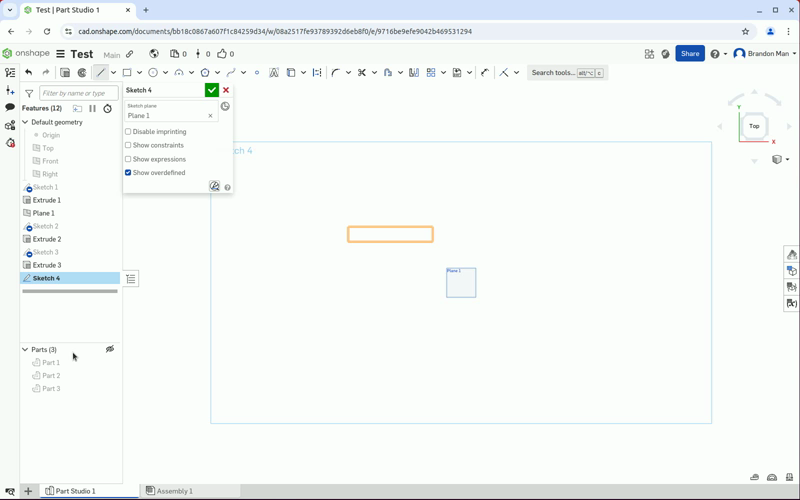
key_down(shift)
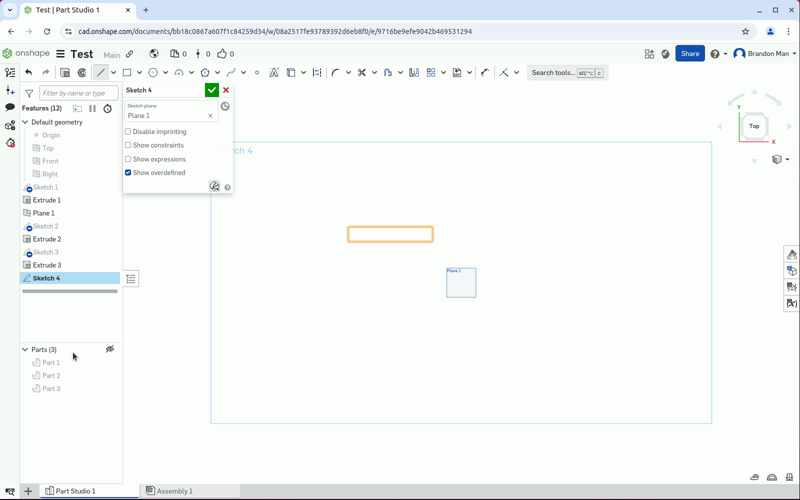
mouse_move(446, 292)
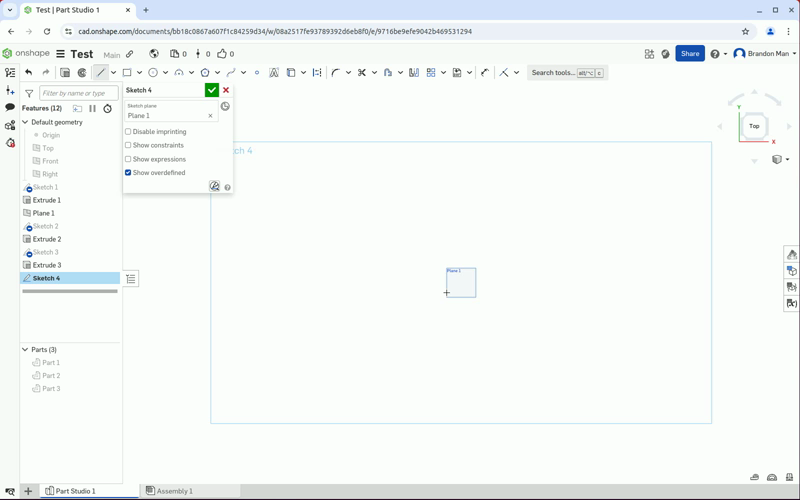
click(446, 292)
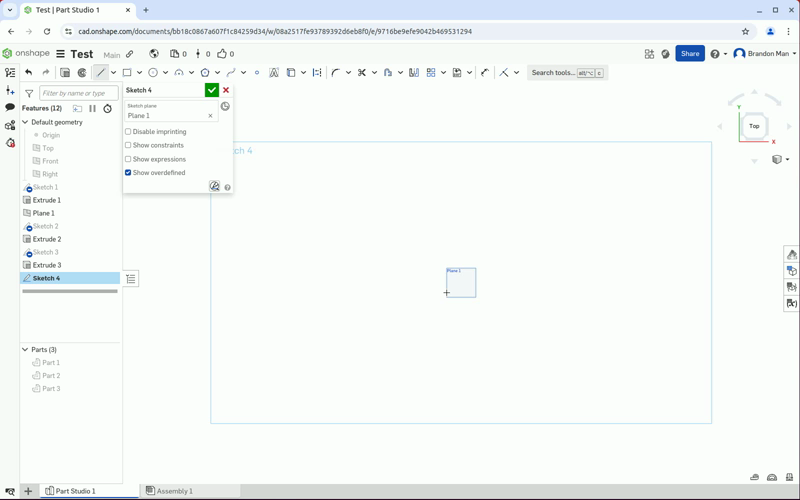
key_up(shift)
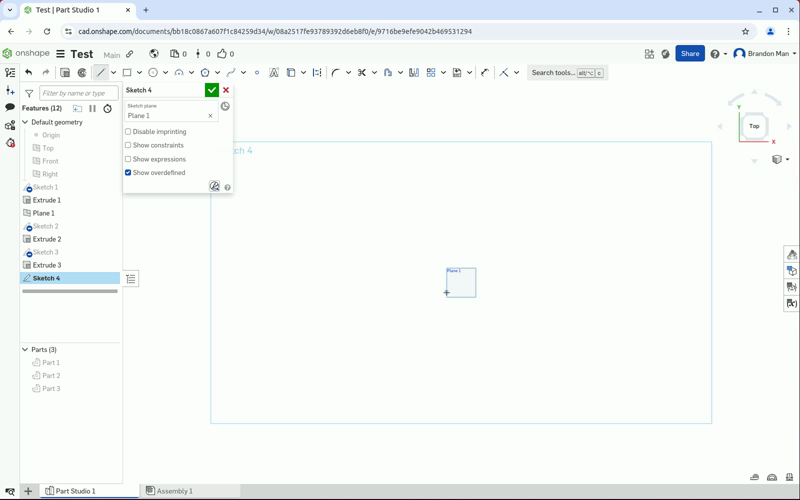
key_down(shift)
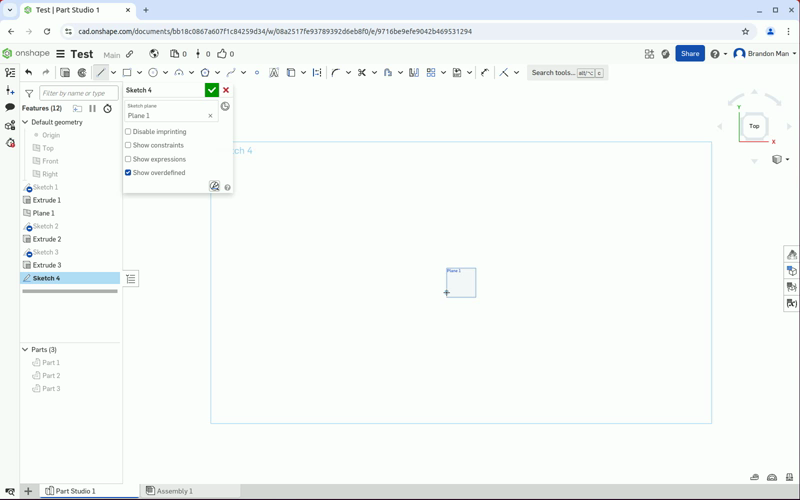
mouse_move(559, 292)
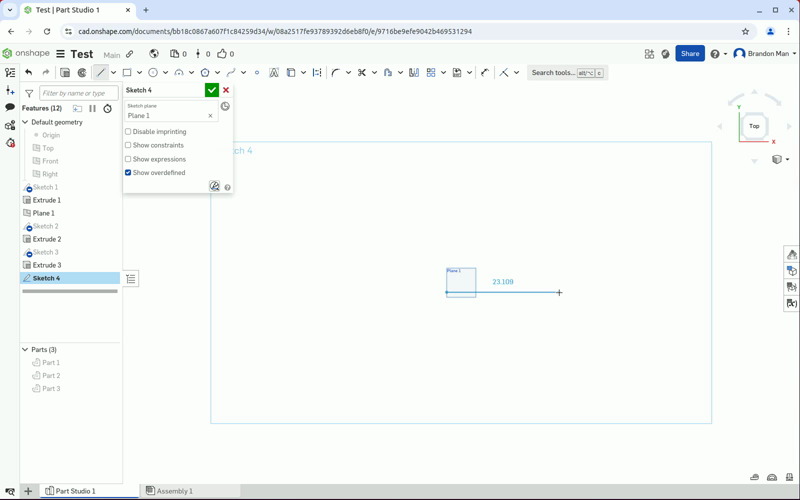
click(559, 292)
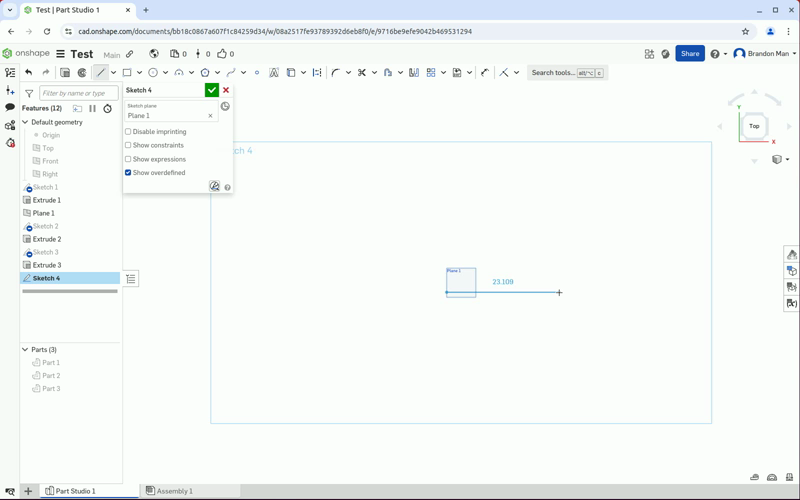
key_up(shift)
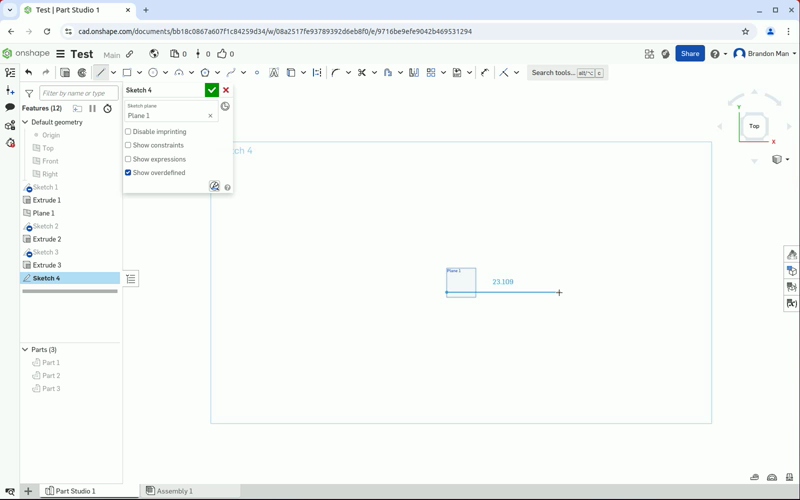
key_down(shift)
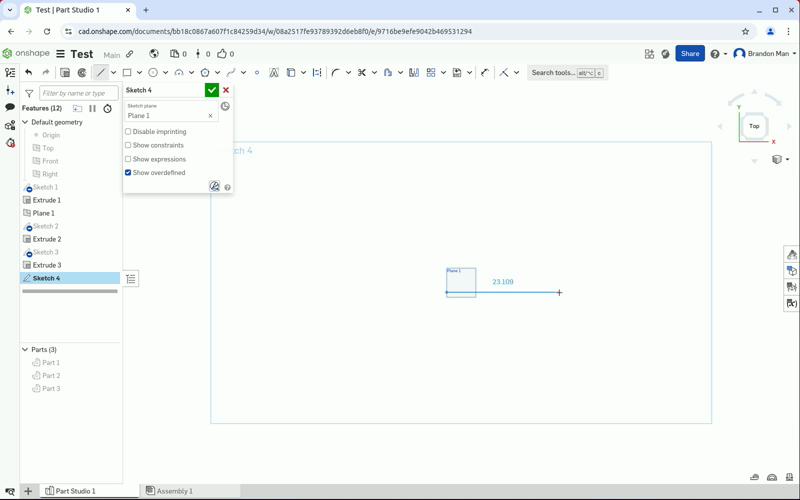
mouse_move(589, 292)
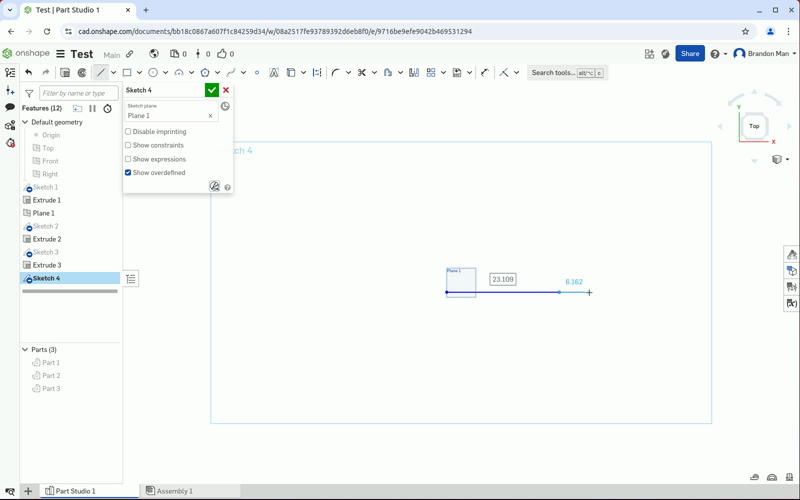
mouse_move(559, 272)
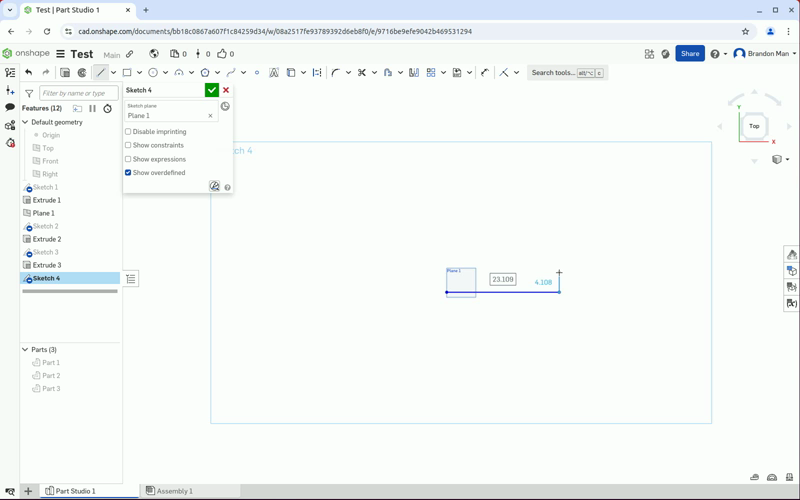
click(559, 272)
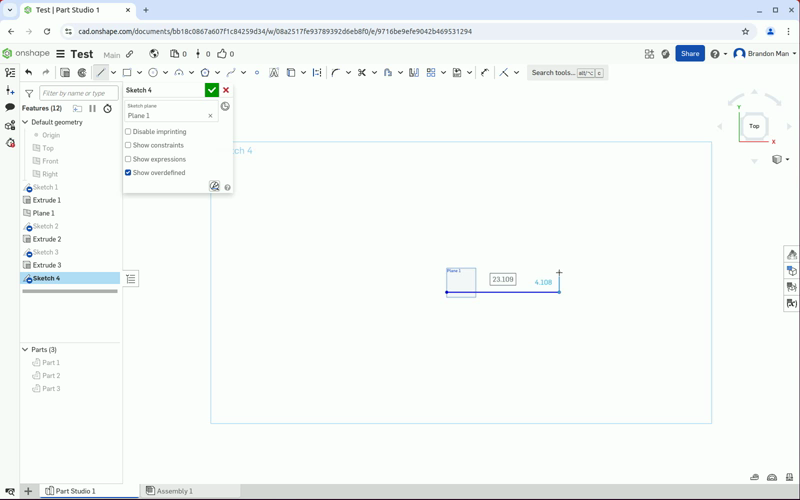
key_up(shift)
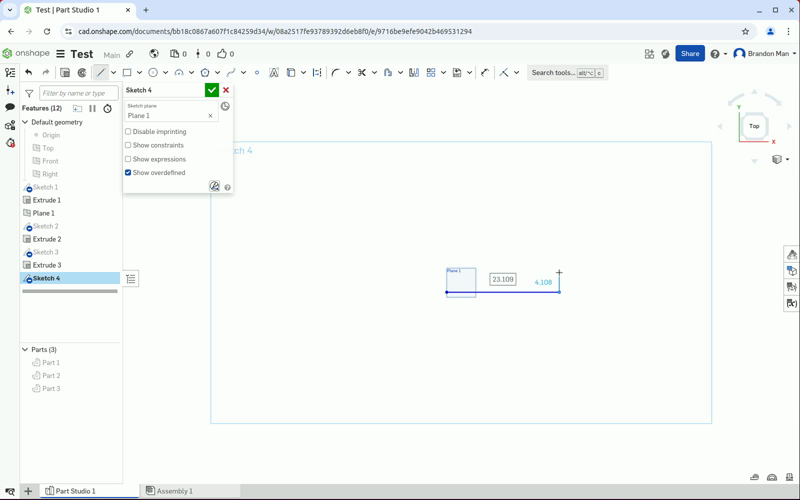
key_down(shift)
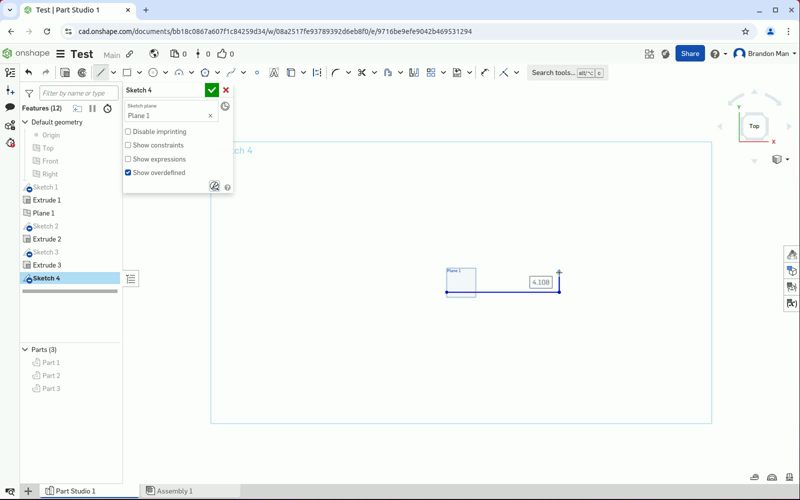
mouse_move(446, 272)
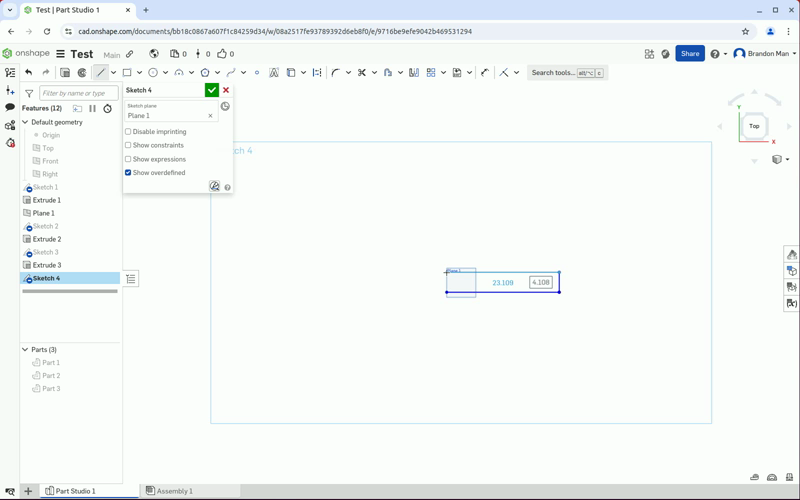
click(446, 272)
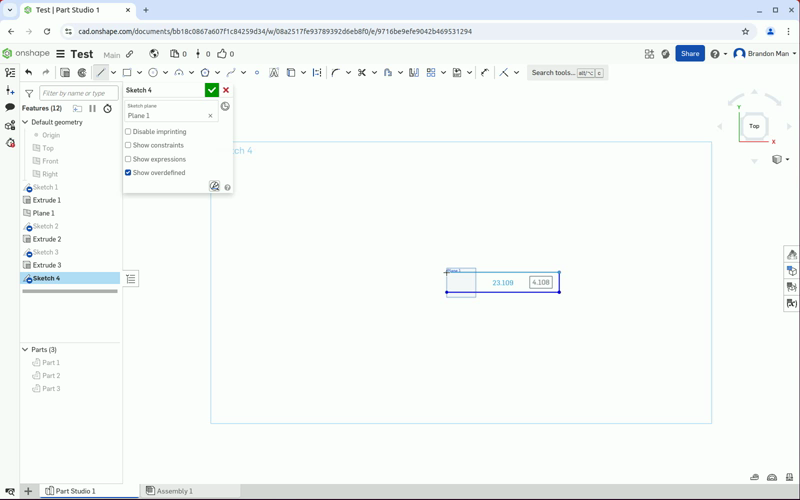
key_up(shift)
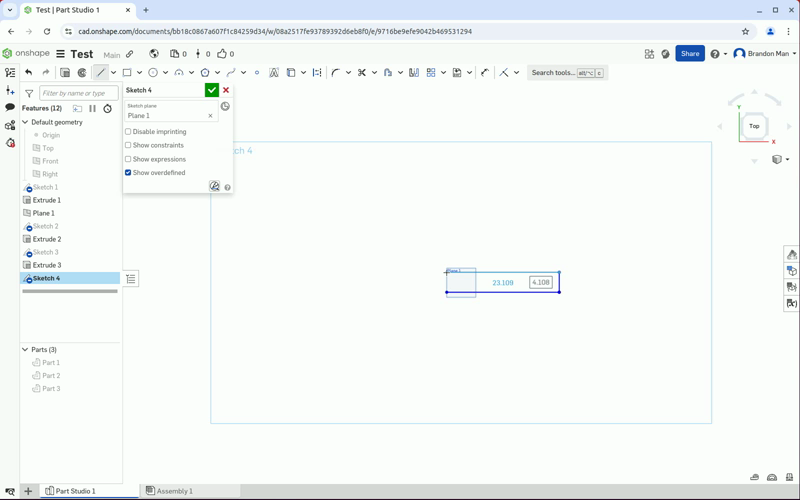
mouse_move(476, 272)
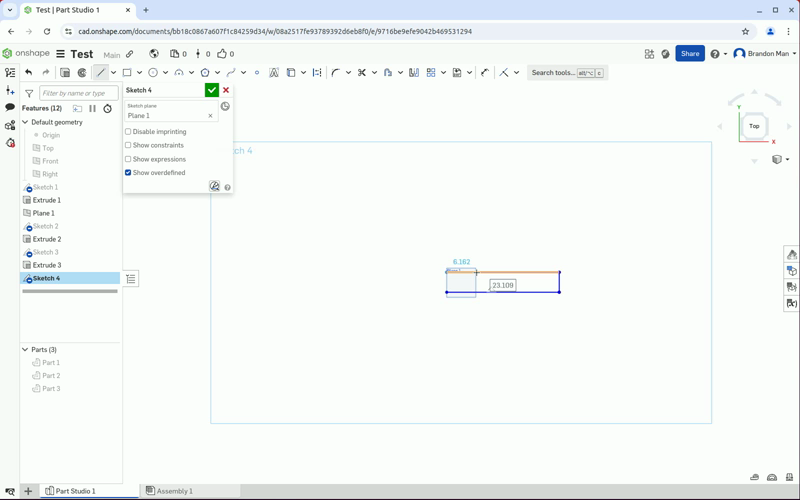
key_down(shift)
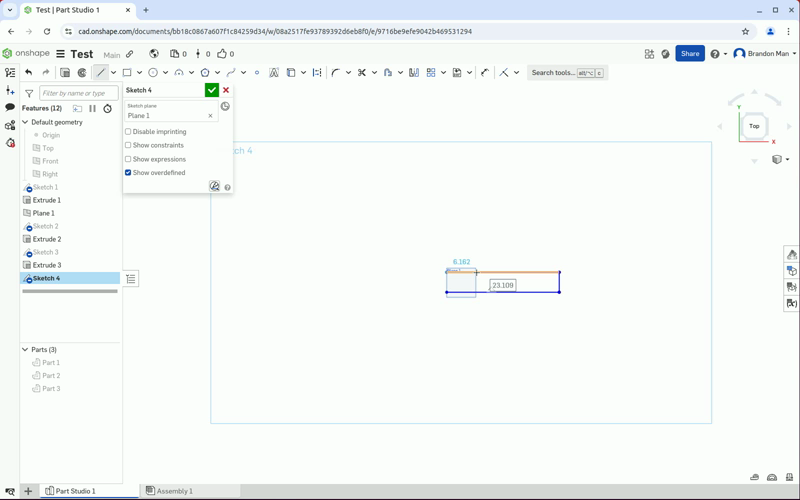
mouse_move(446, 292)
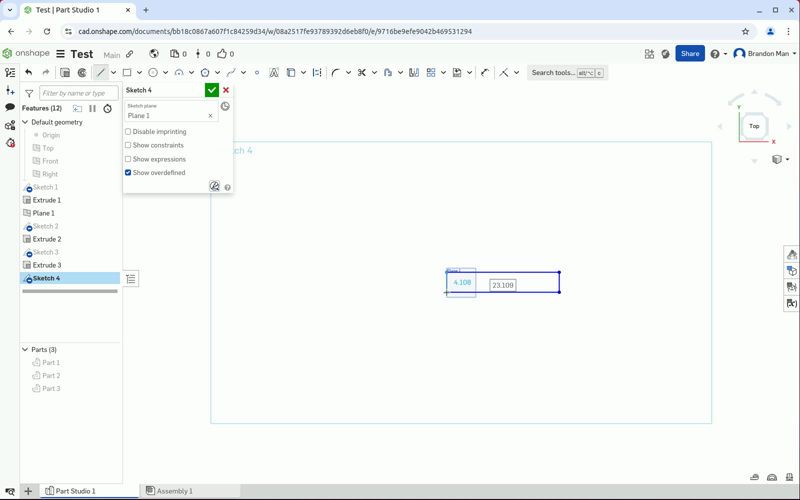
key_up(shift)
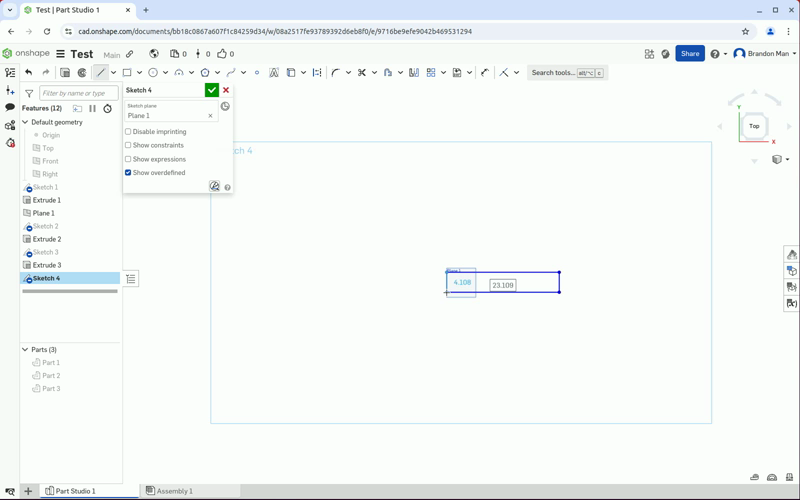
click(446, 292)
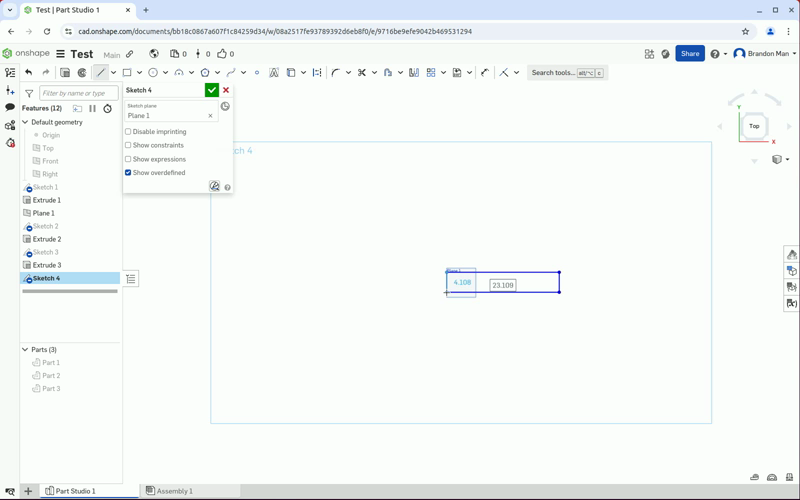
key(esc)
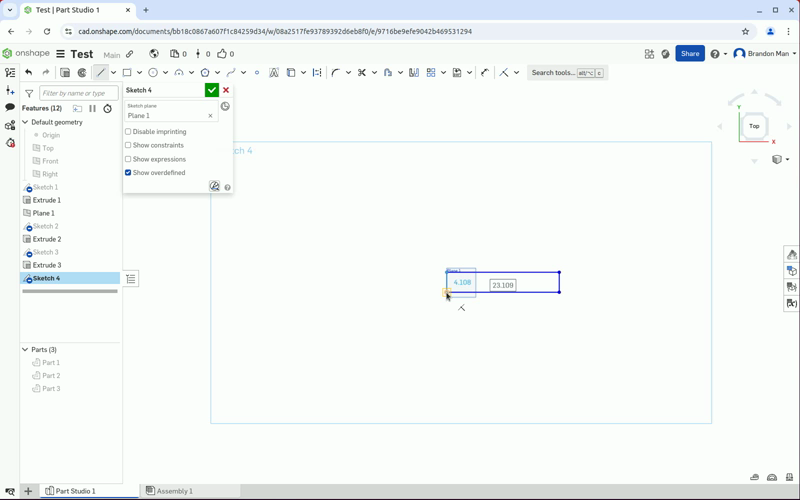
mouse_move(474, 290)
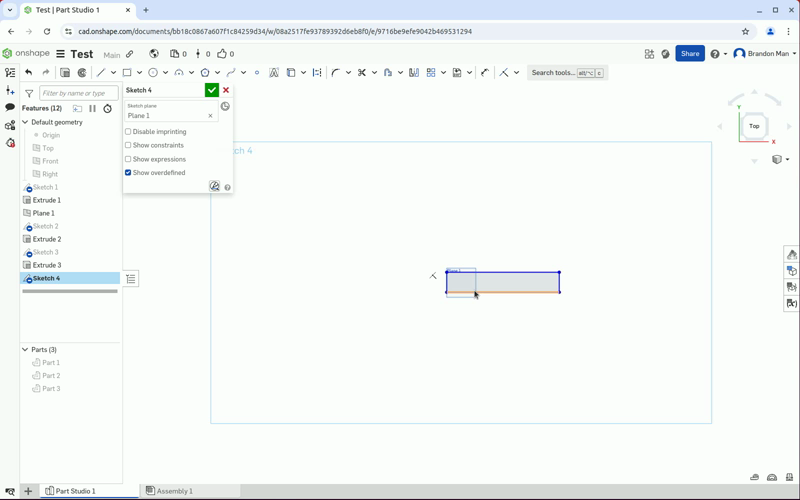
click(474, 290)
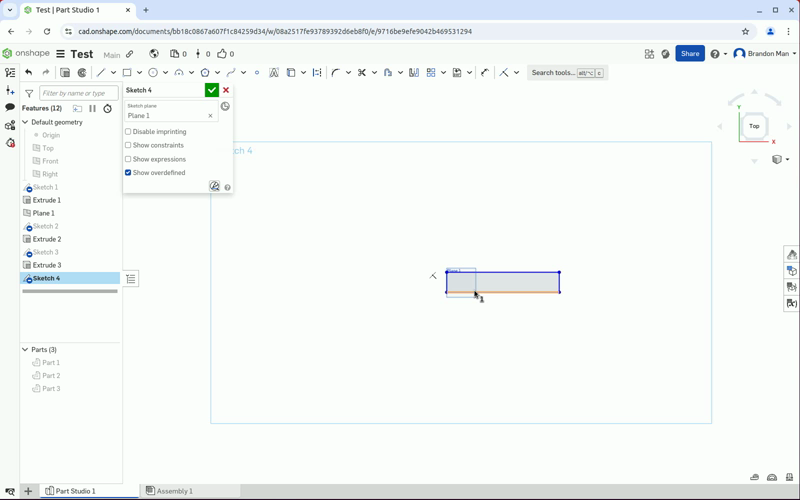
mouse_move(73, 352)
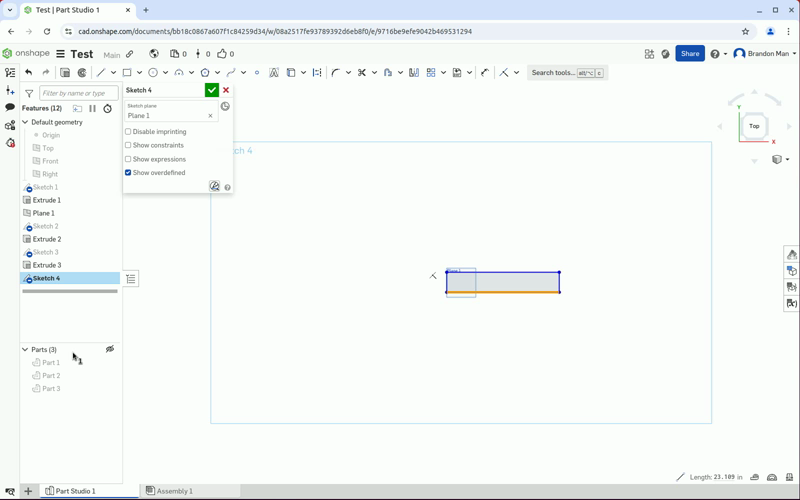
key(shift+y)
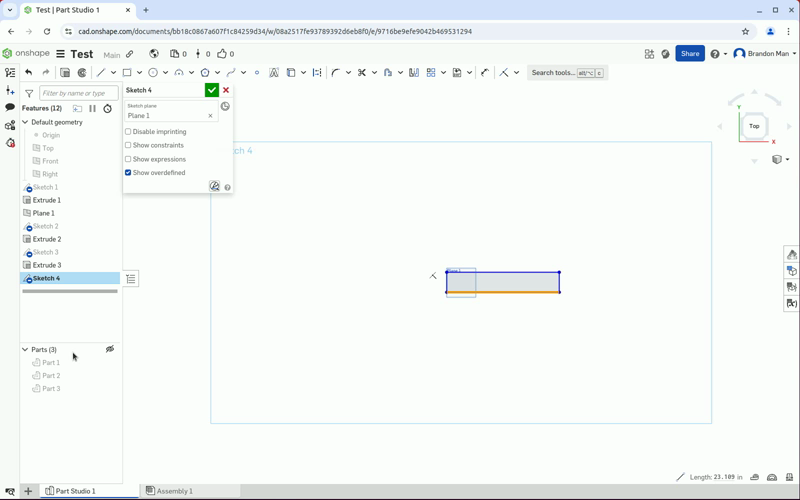
key(shift+e)
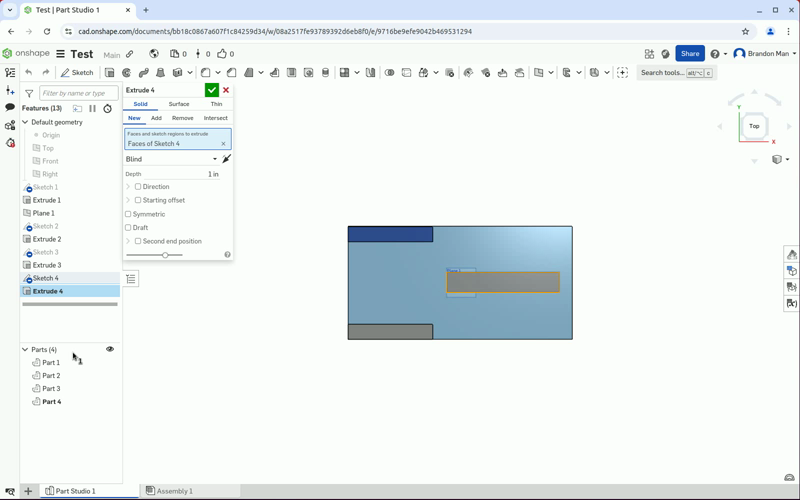
mouse_move(143, 106)
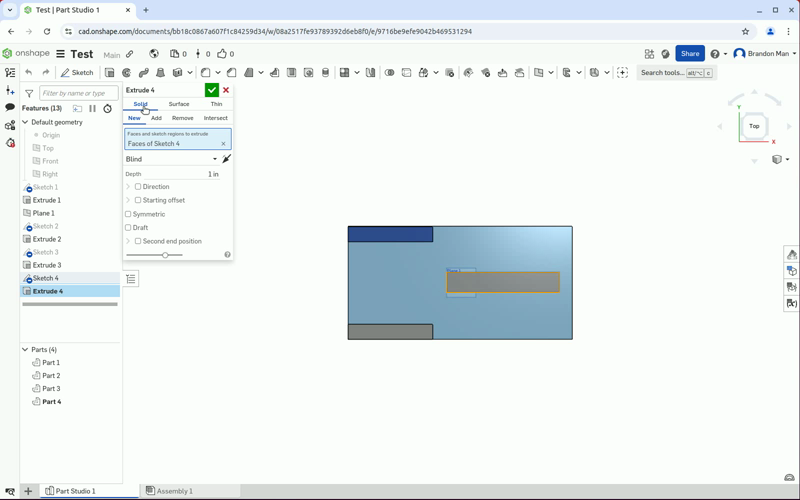
click(143, 106)
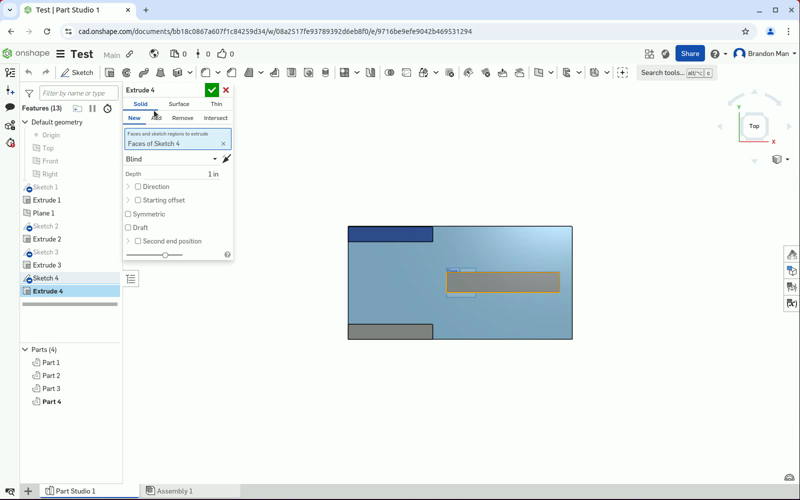
mouse_move(186, 120)
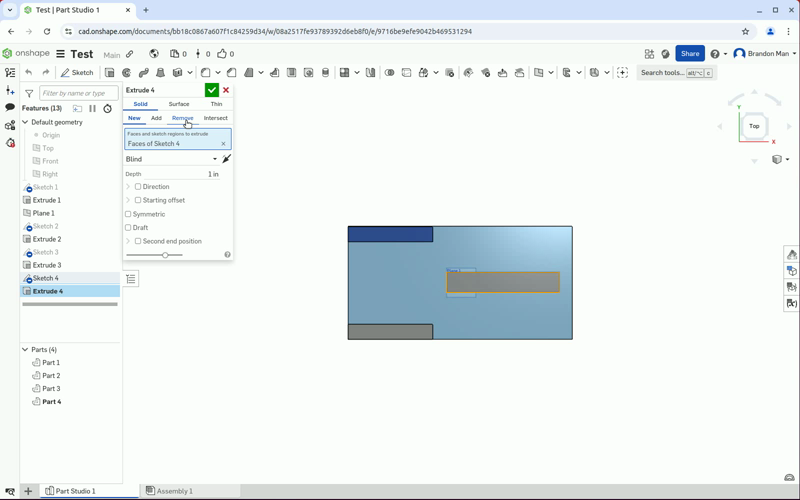
click(186, 120)
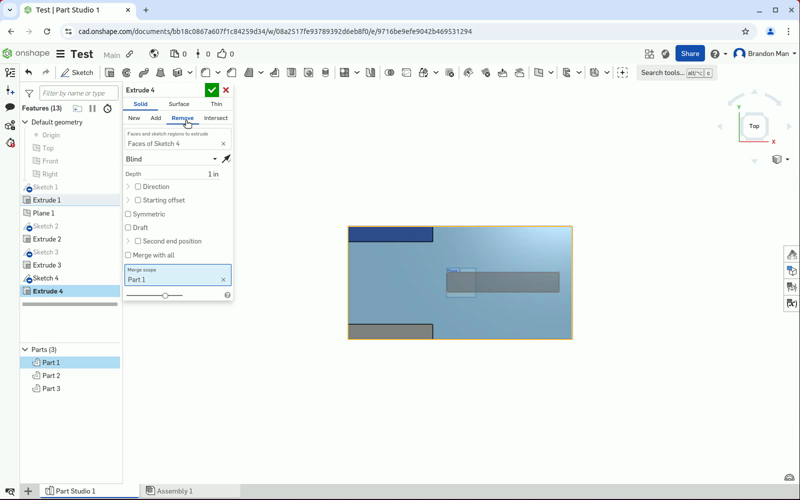
key(tab, 4)
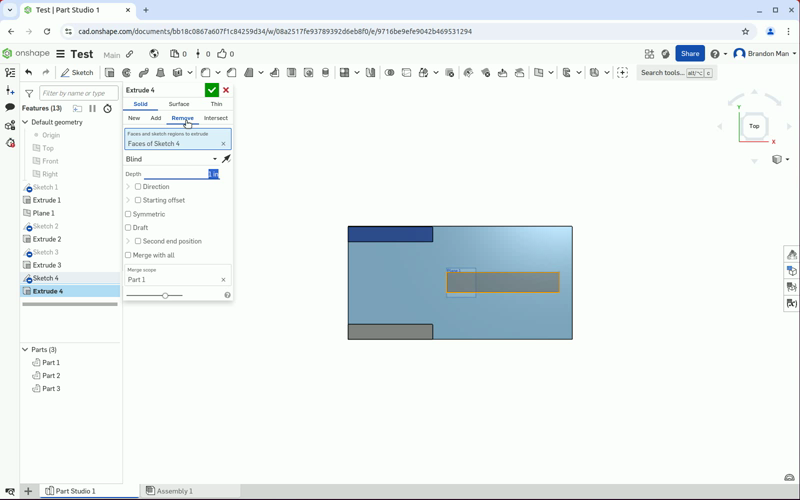
text(12.998)
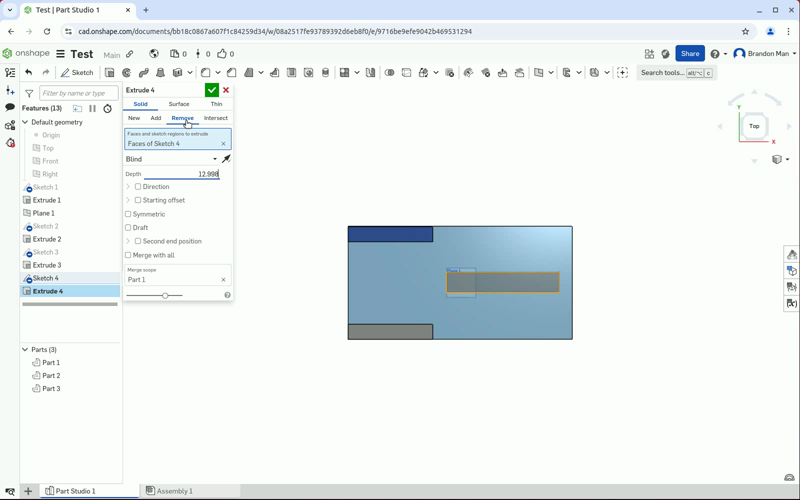
key(tab, 6)
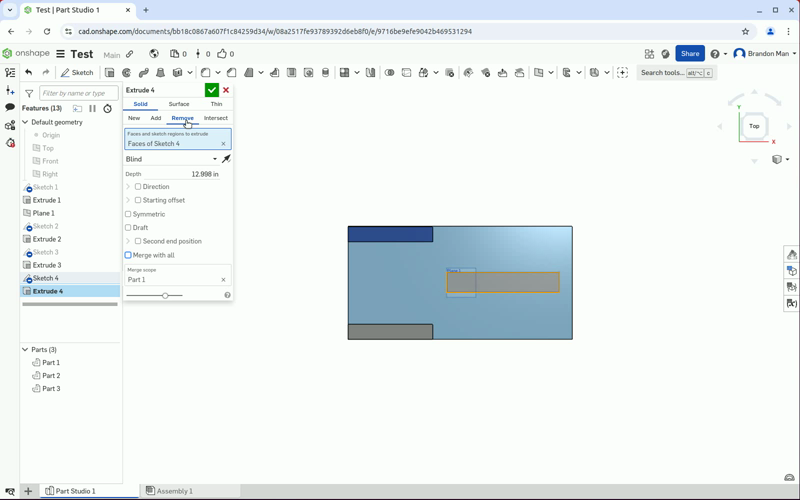
key(space)
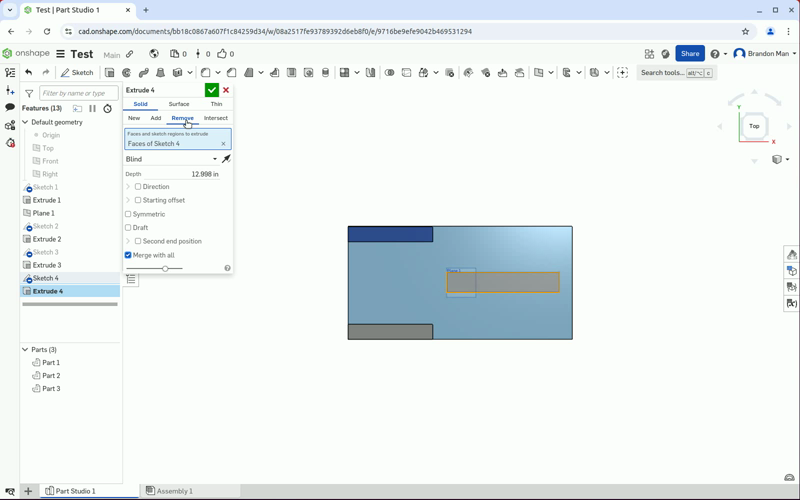
key(enter)
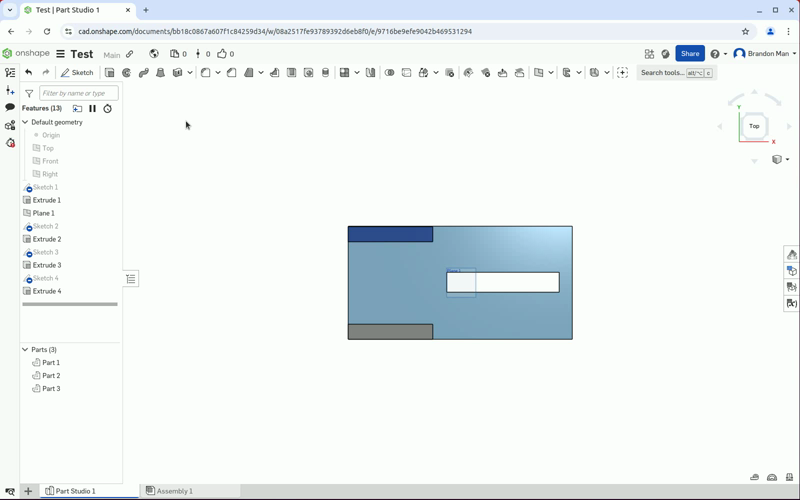
key(shift+h)
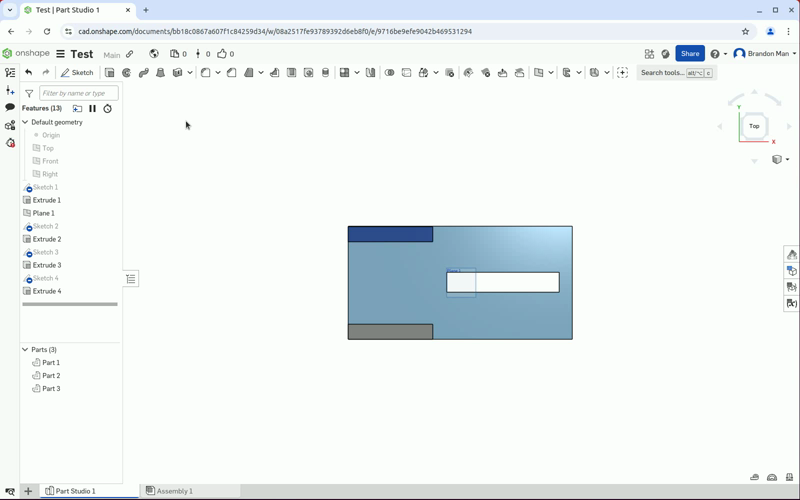
key(shift+h)
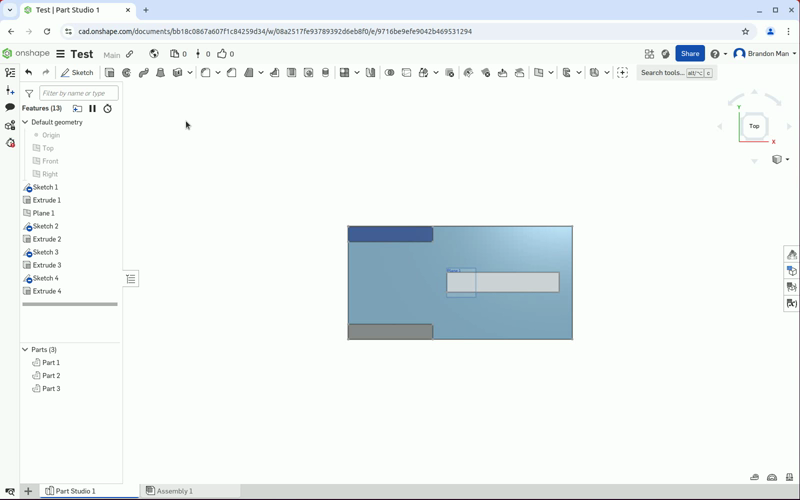
key(shift+7)
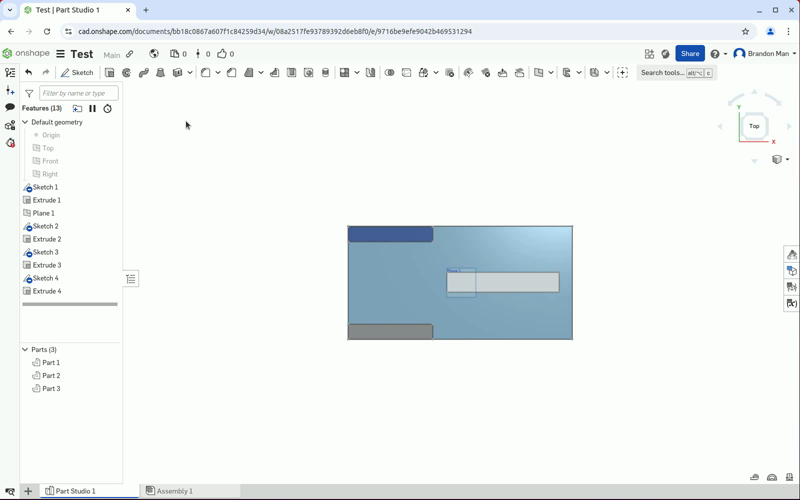
key(up, 3)
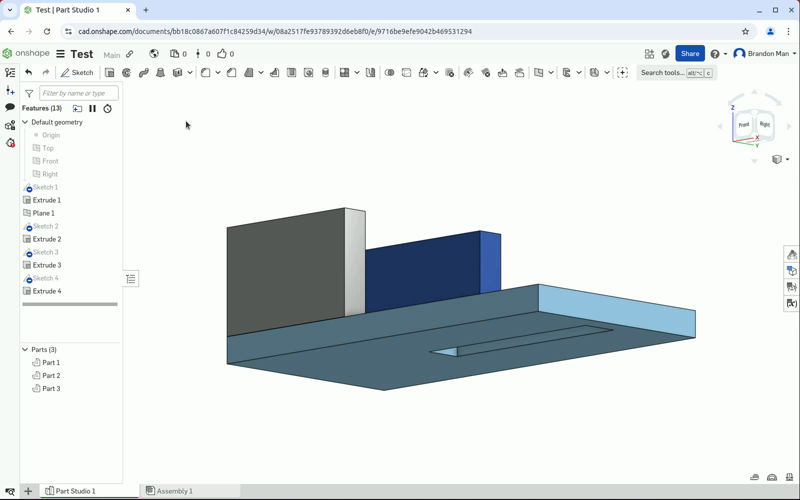
key(left, 3)
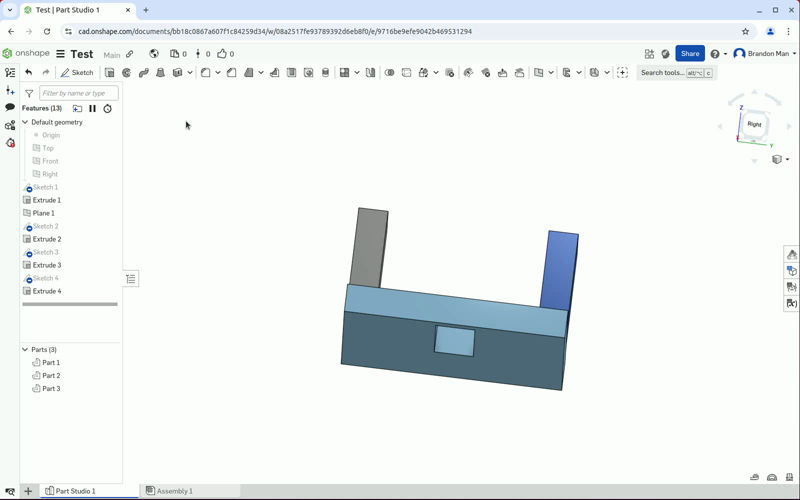
key(right, 3)
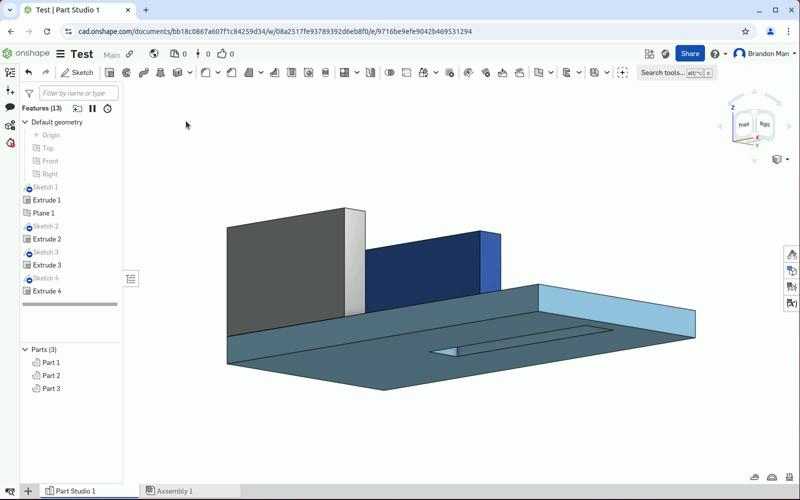
key(down, 3)
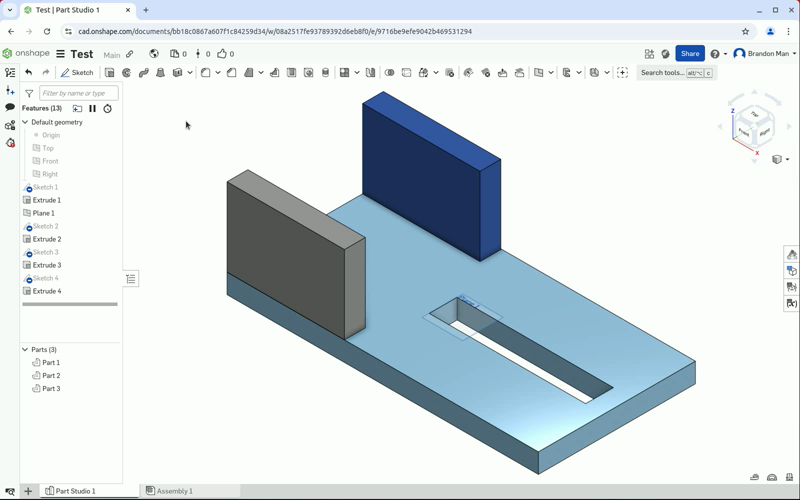
mouse_move(73, 189)
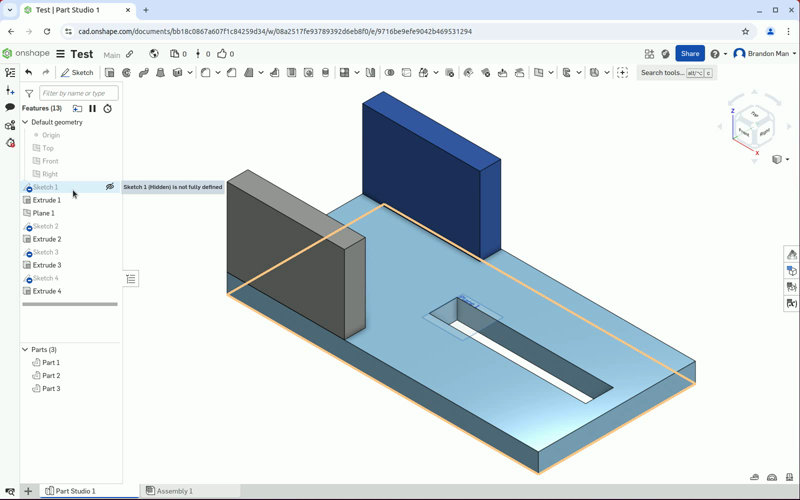
click(73, 189)